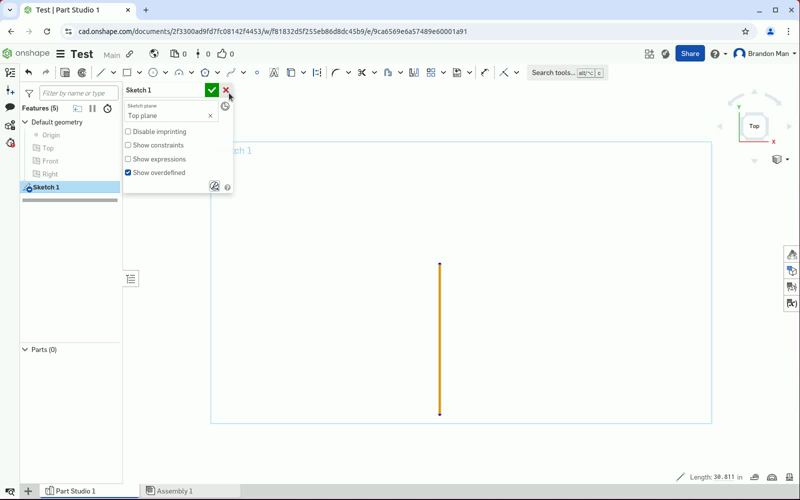
key(shift+h)
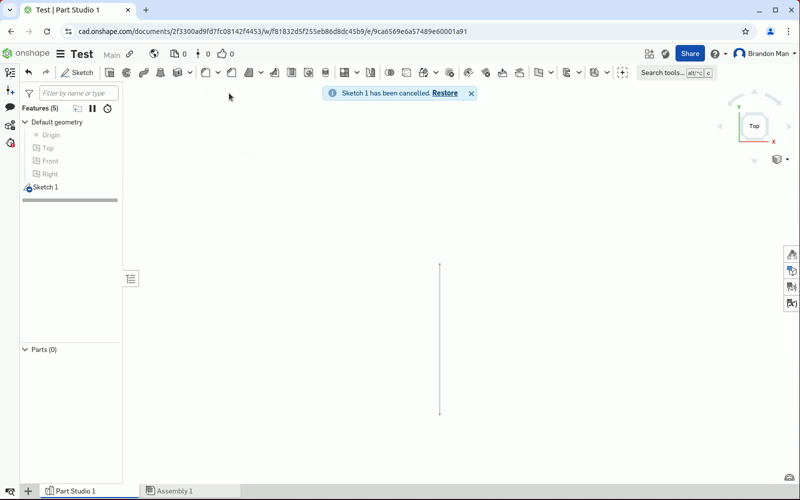
key(shift+s)
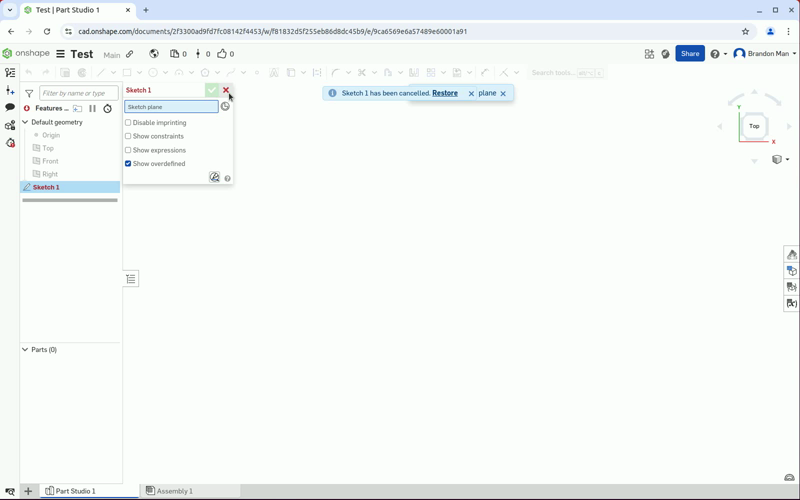
mouse_move(73, 150)
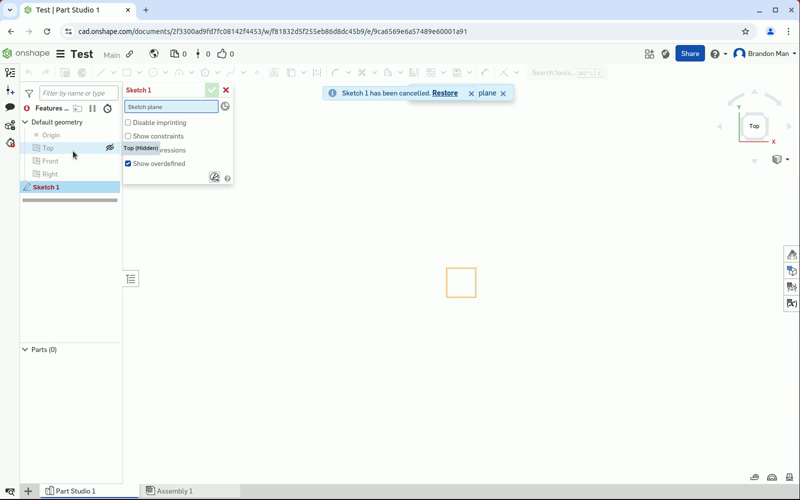
click(73, 150)
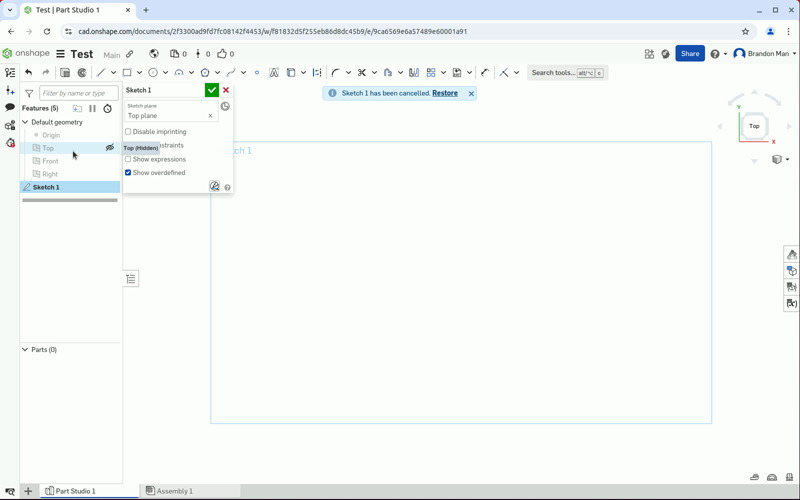
mouse_move(73, 352)
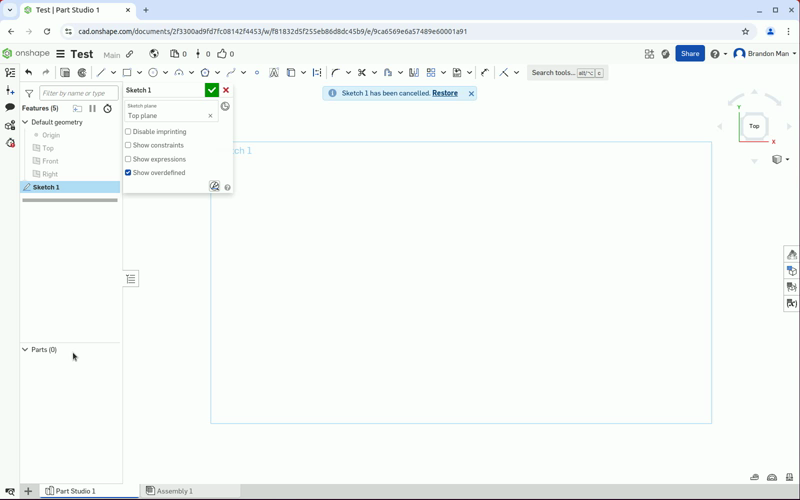
key(y)
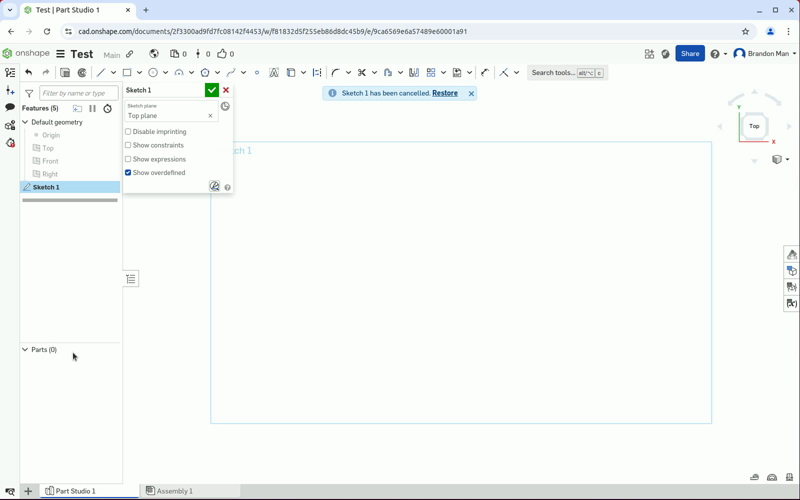
key(c)
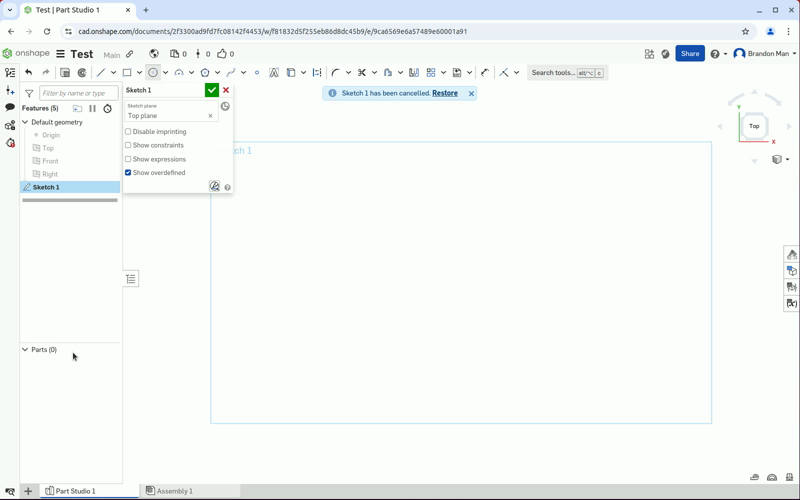
key_down(shift)
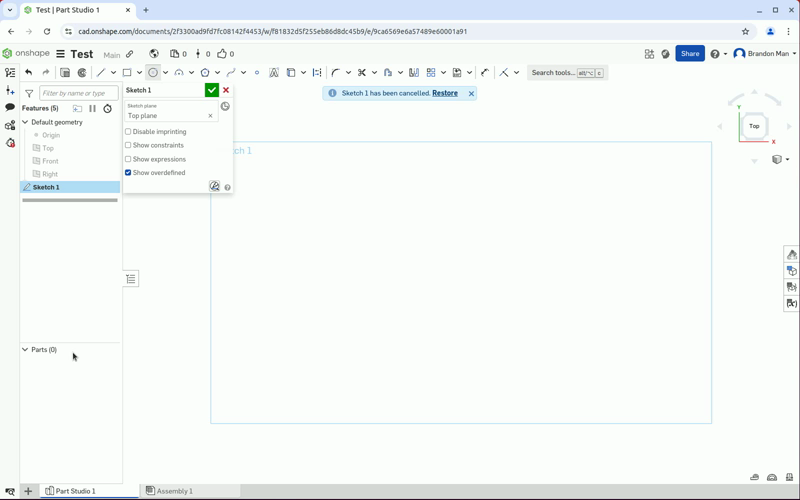
mouse_move(461, 282)
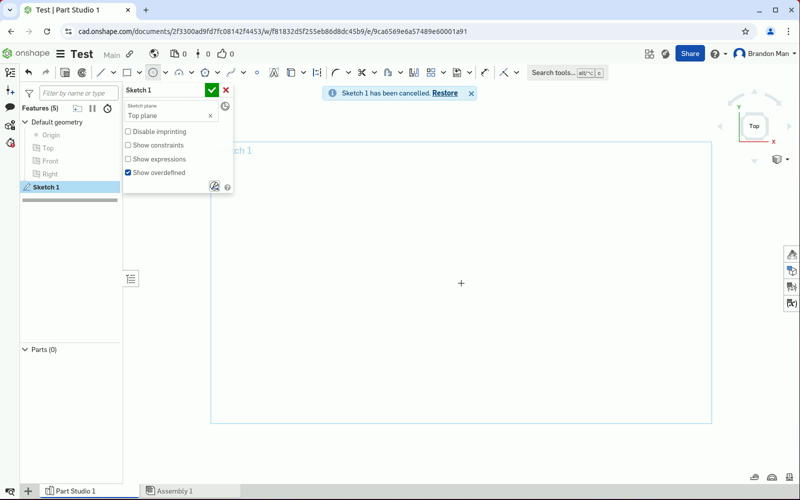
click(461, 282)
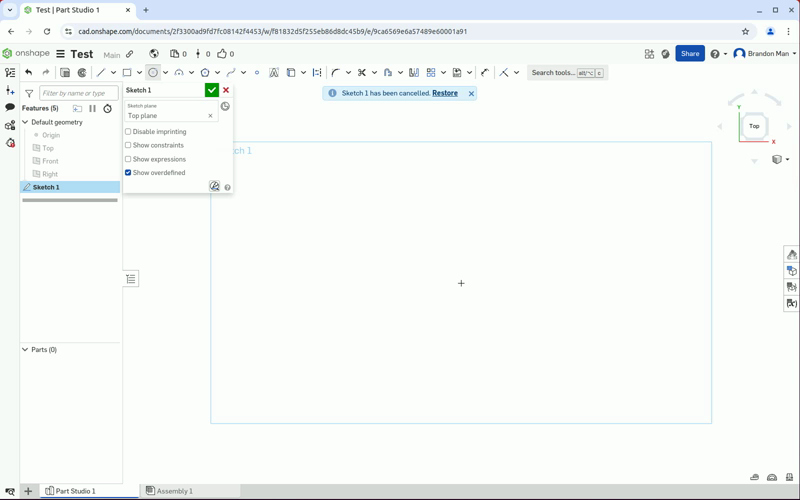
key_up(shift)
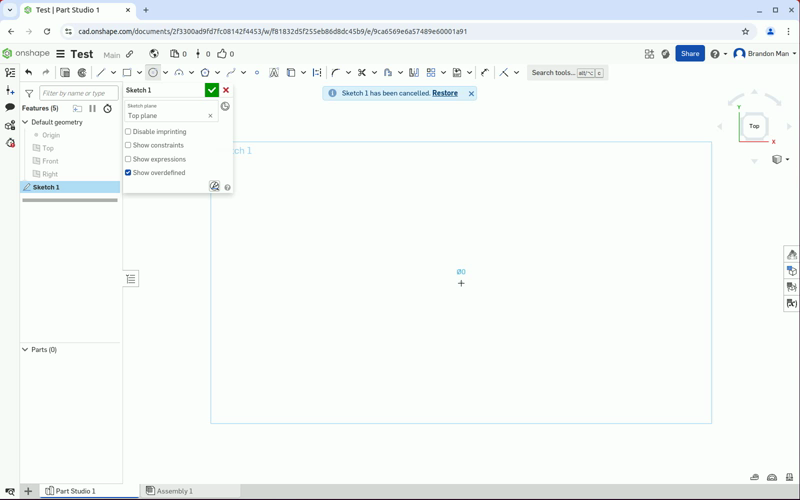
mouse_move(574, 282)
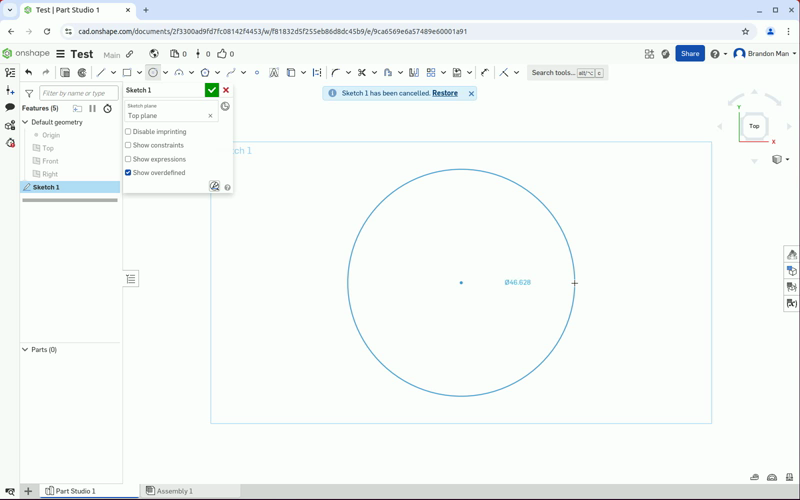
click(574, 282)
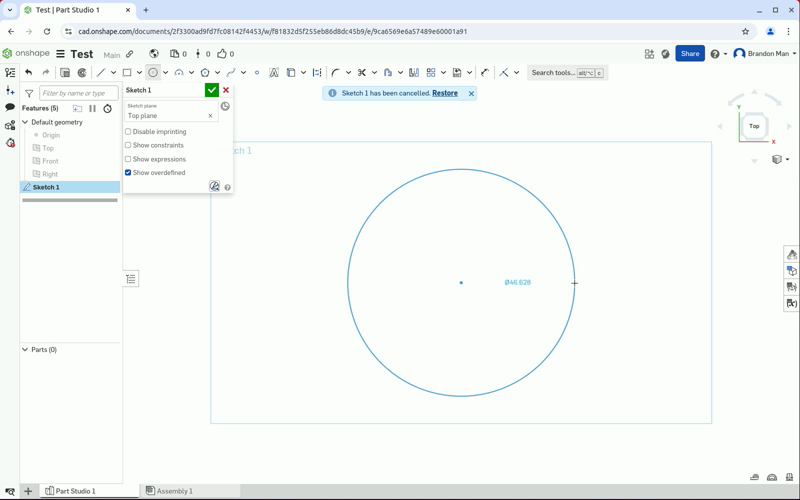
key(esc)
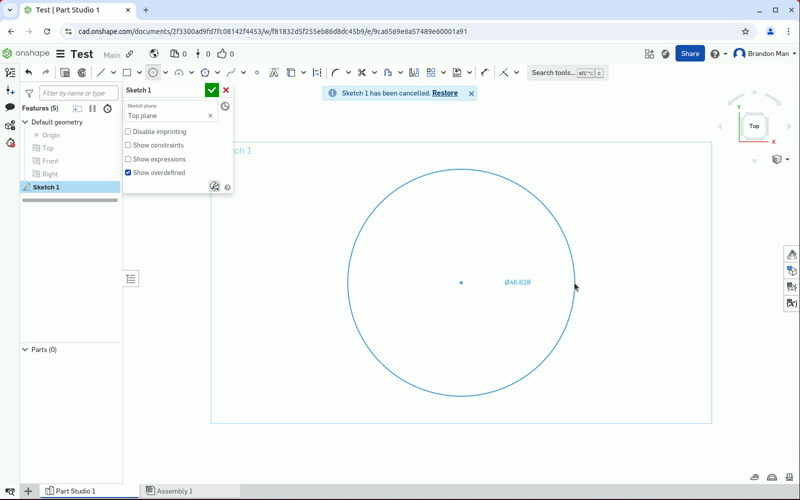
key(c)
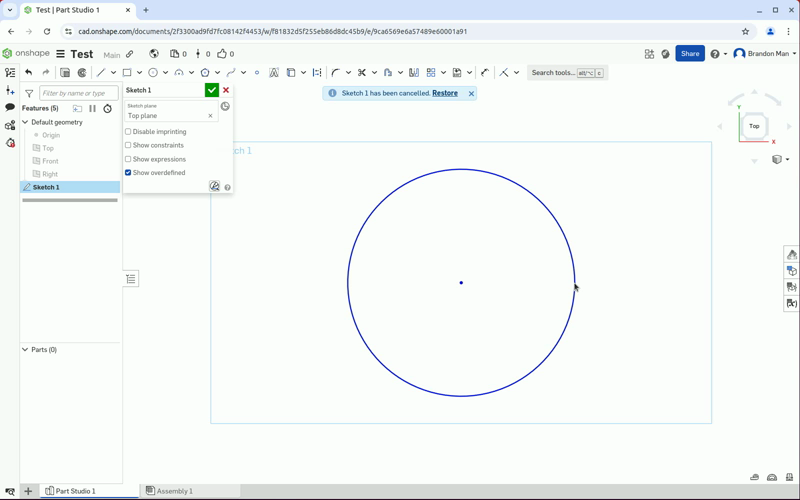
key_down(shift)
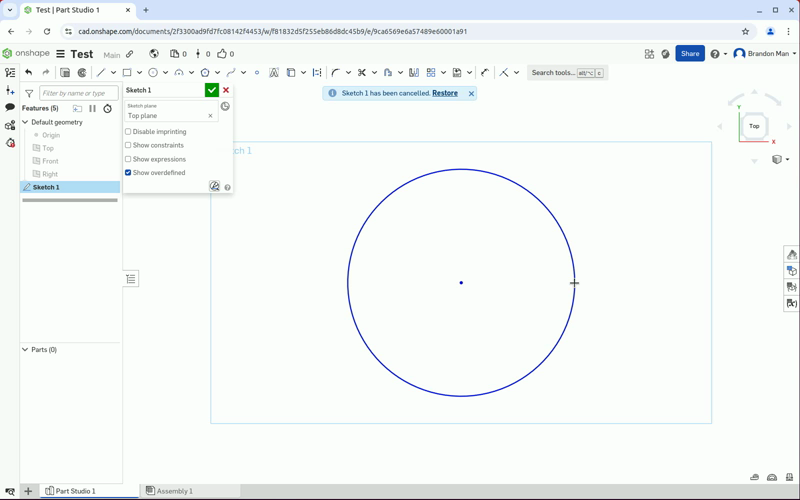
mouse_move(461, 282)
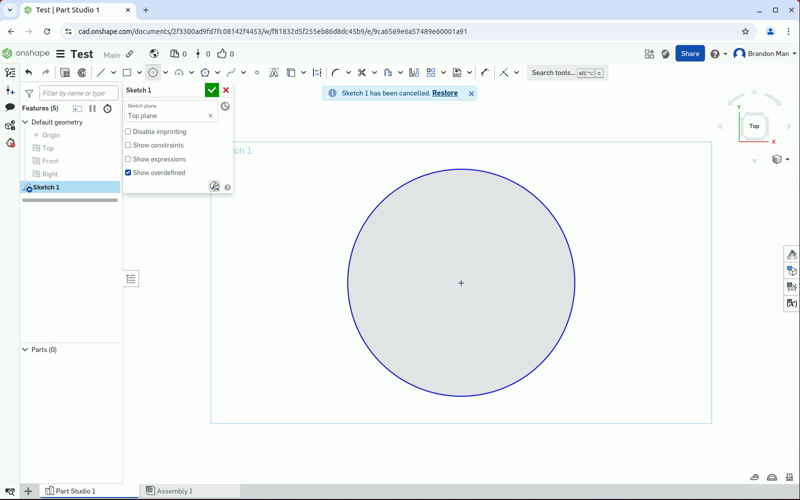
click(461, 282)
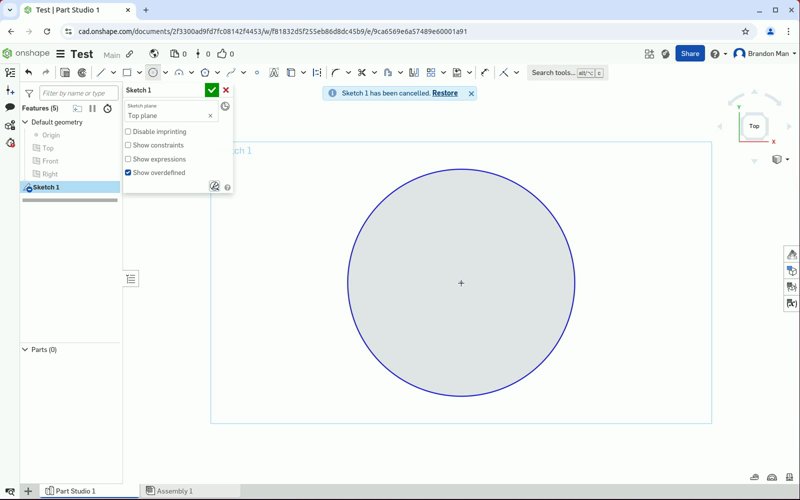
key_up(shift)
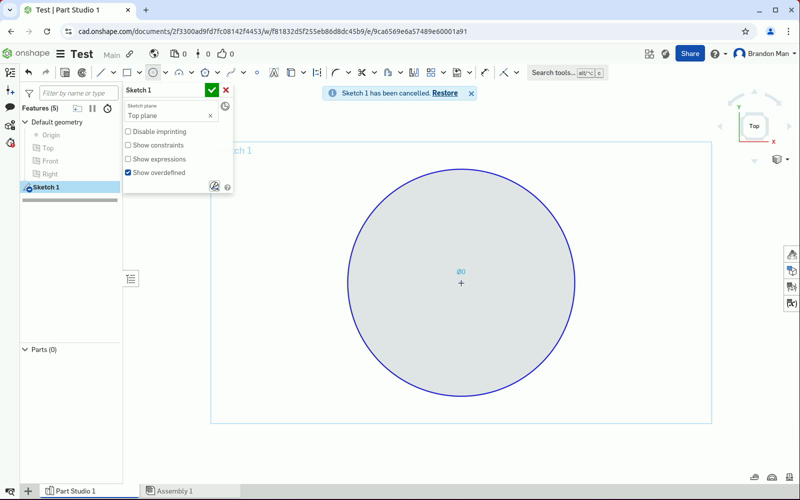
mouse_move(529, 282)
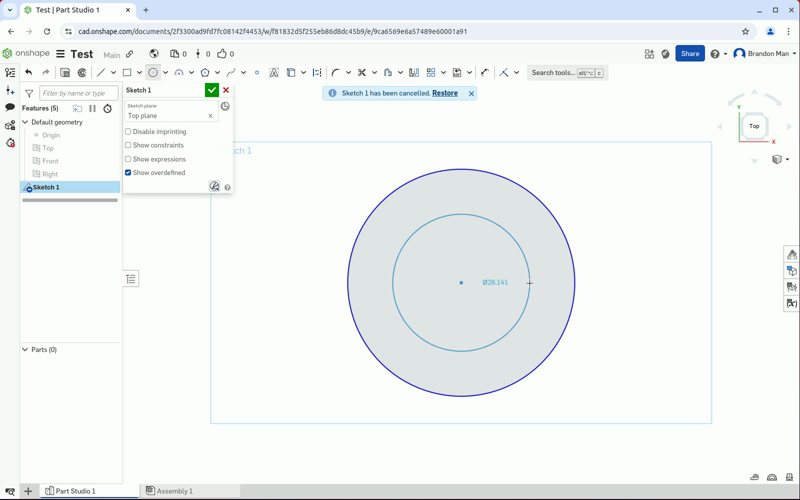
click(529, 282)
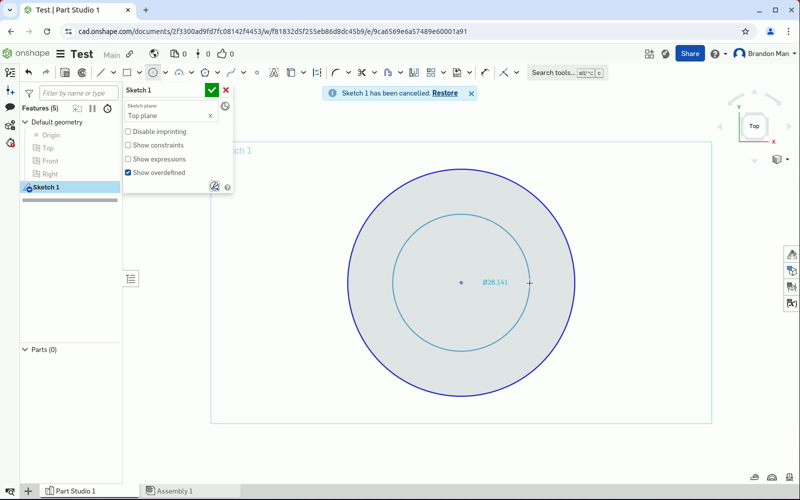
key(esc)
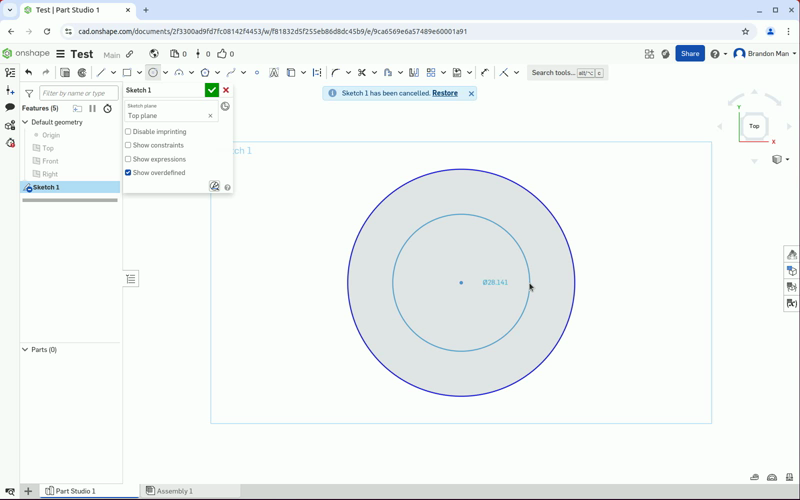
mouse_move(440, 194)
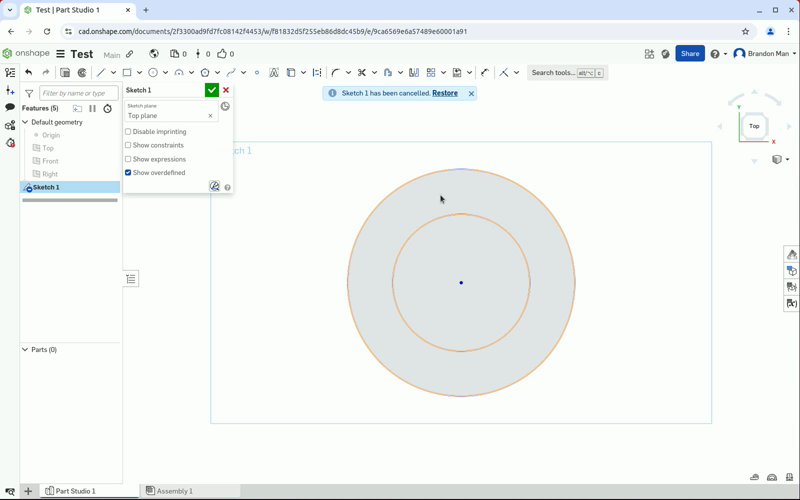
click(440, 194)
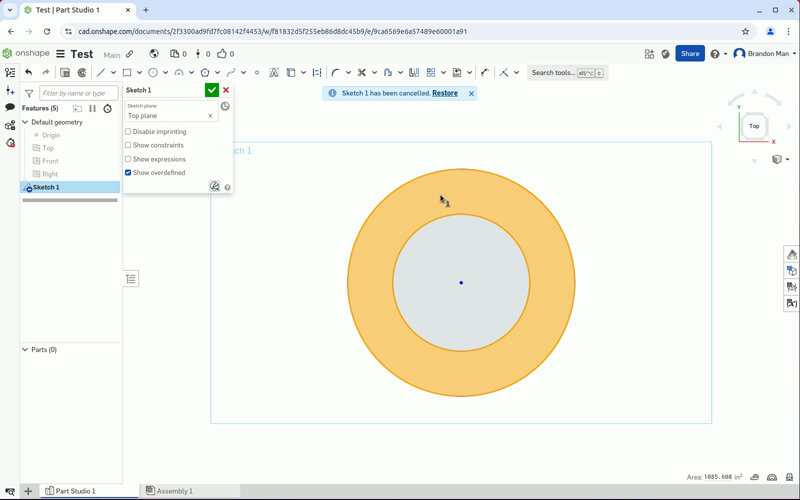
mouse_move(73, 352)
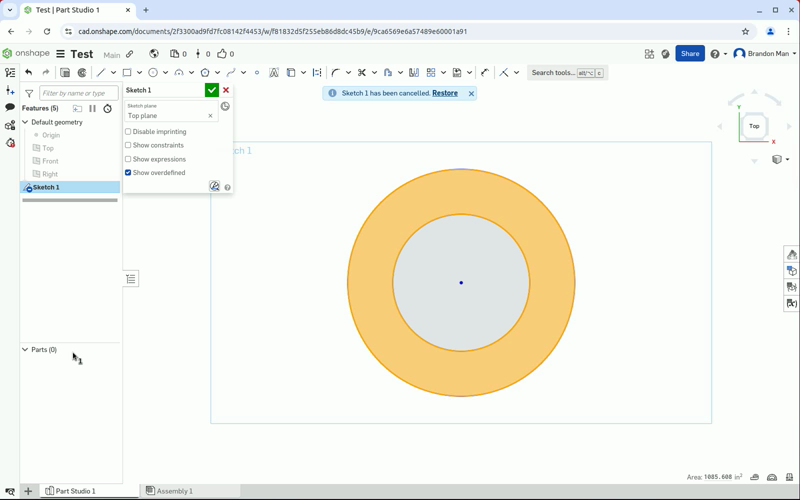
key(shift+y)
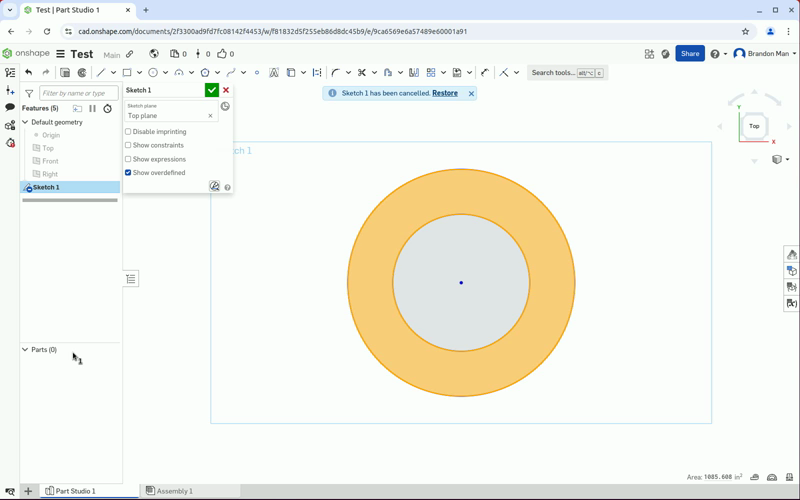
key(shift+e)
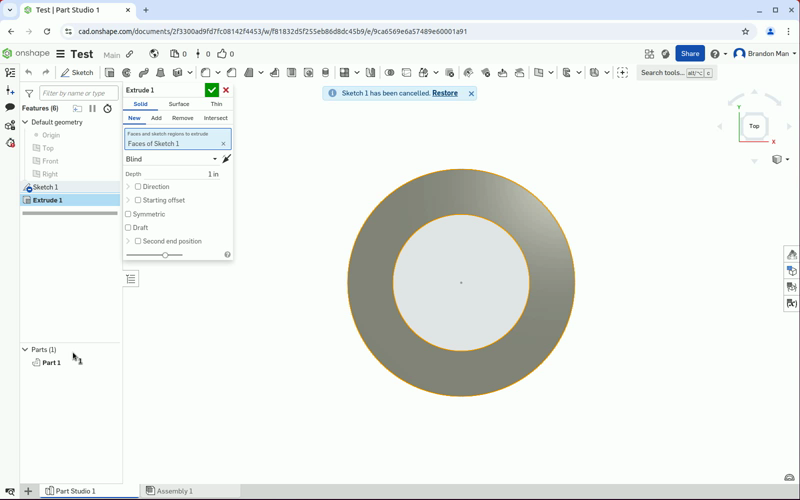
mouse_move(143, 106)
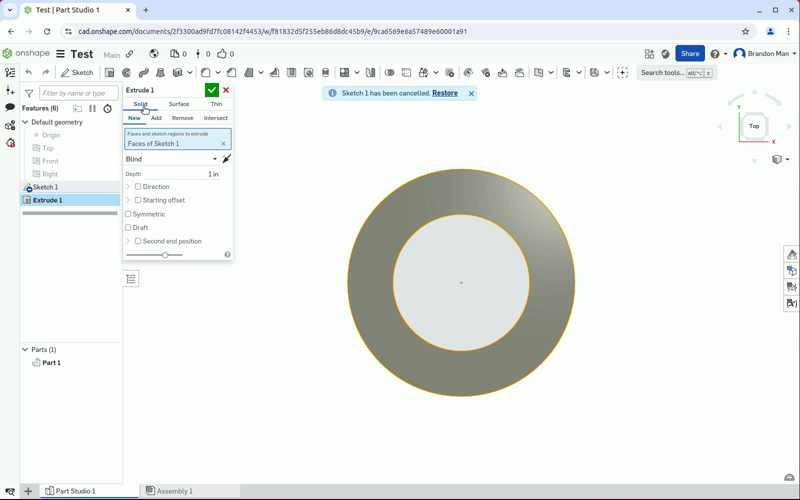
click(143, 106)
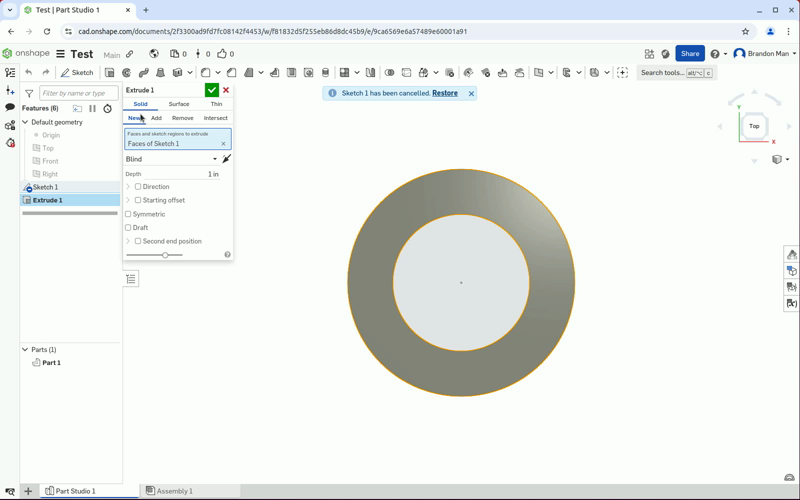
mouse_move(137, 120)
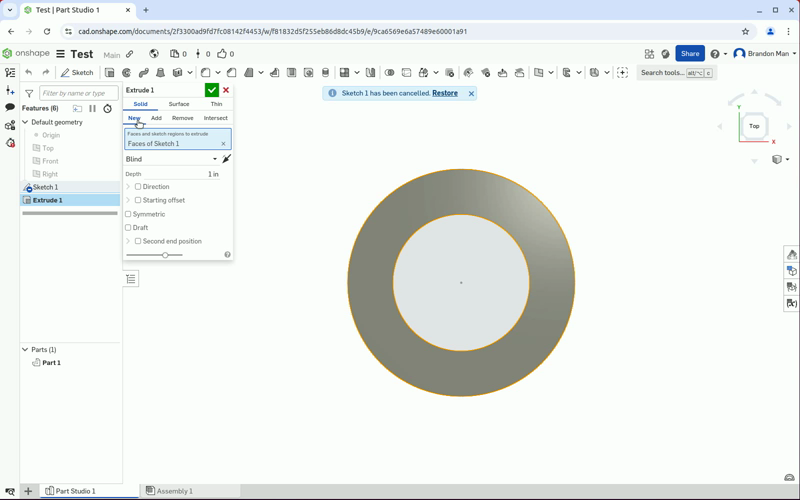
click(137, 120)
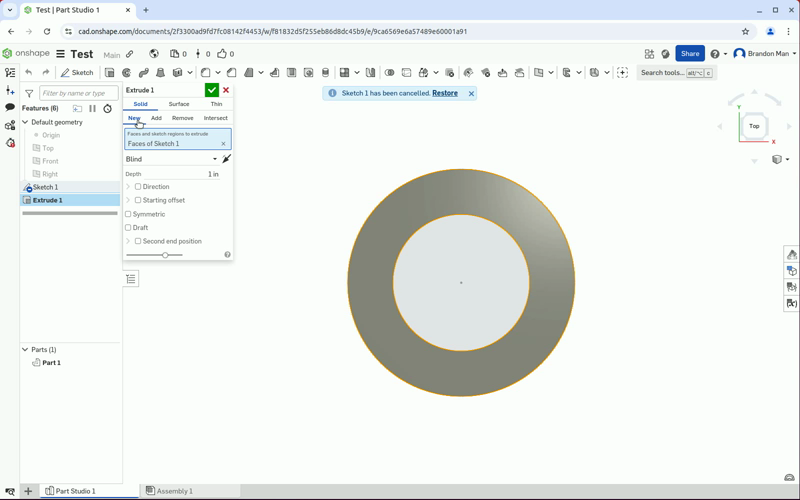
key(tab, 4)
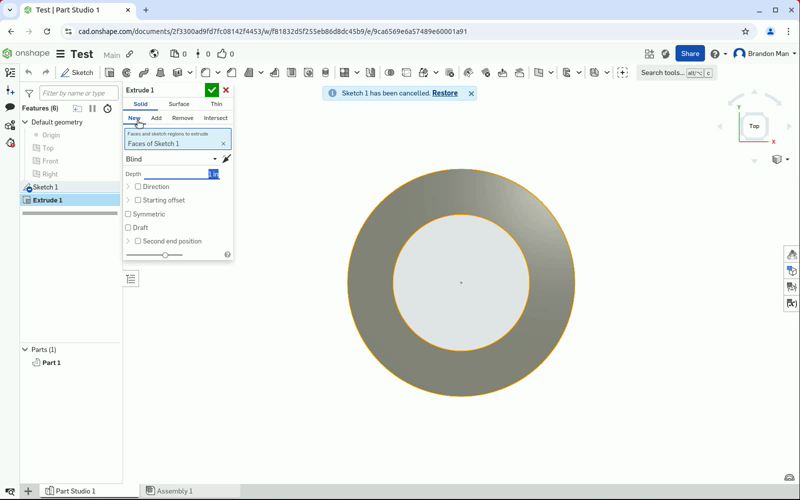
text(1.685)
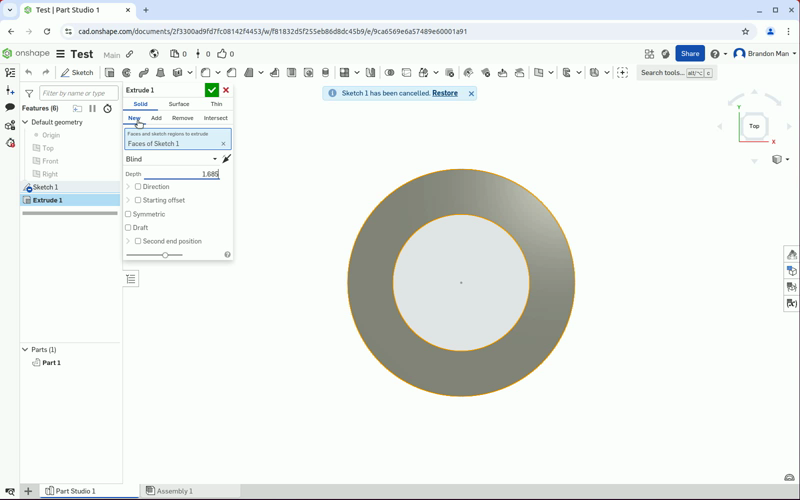
key(enter)
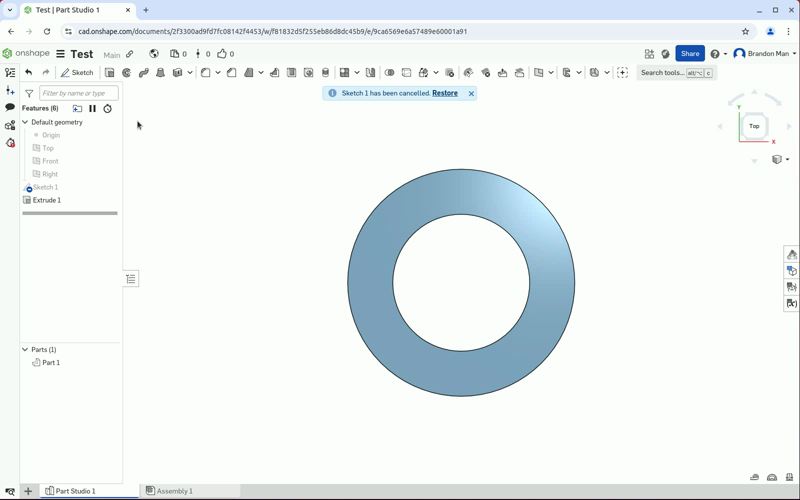
key(shift+h)
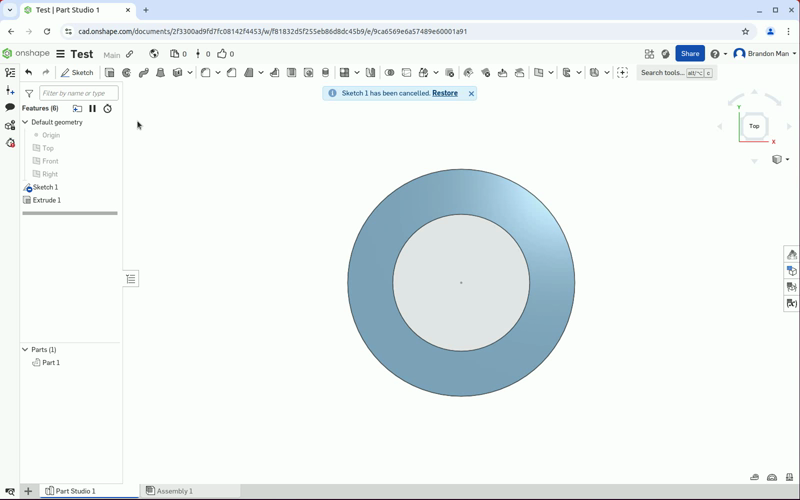
key(shift+h)
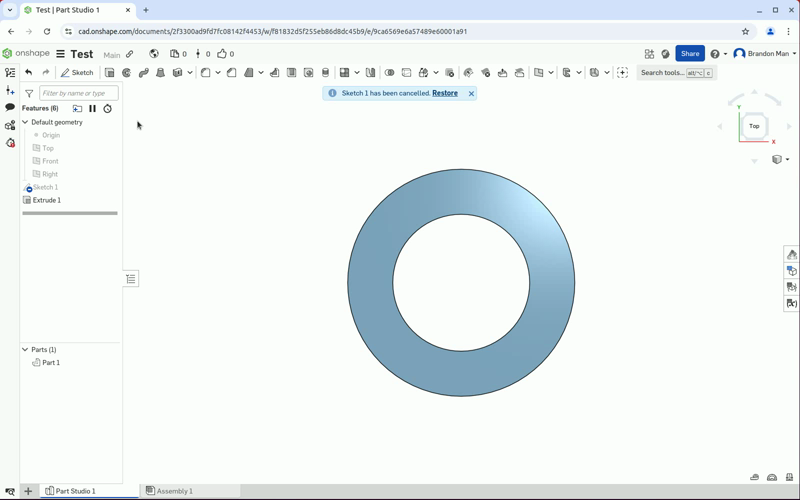
mouse_move(73, 189)
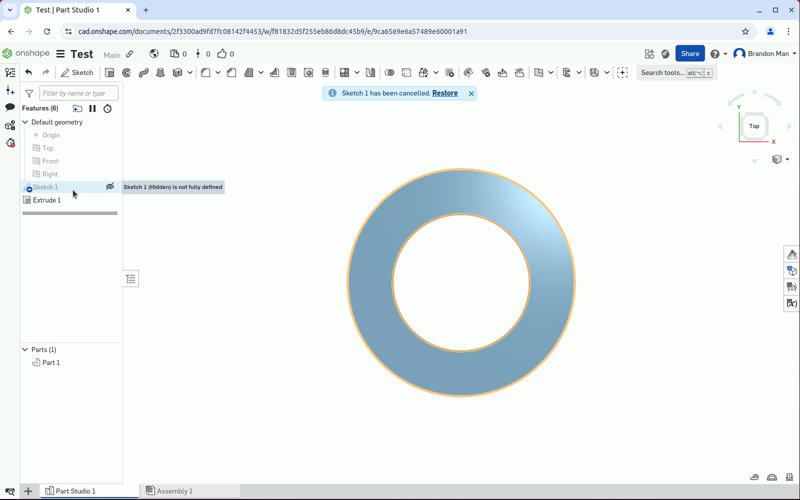
click(73, 189)
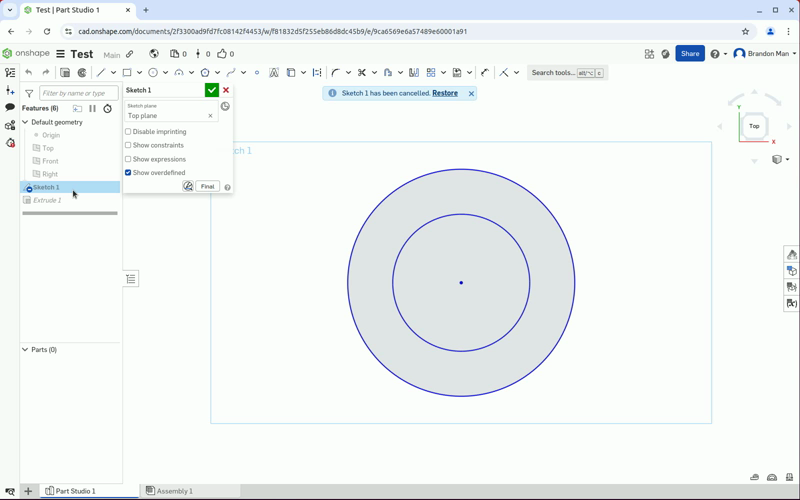
mouse_move(229, 92)
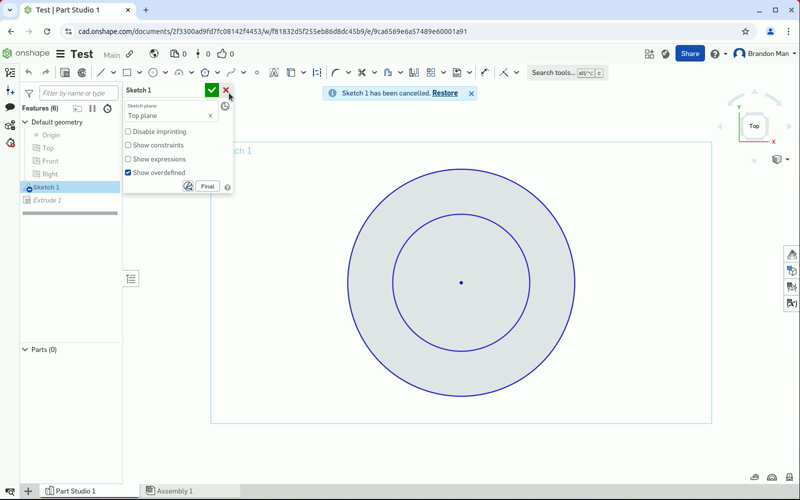
click(229, 92)
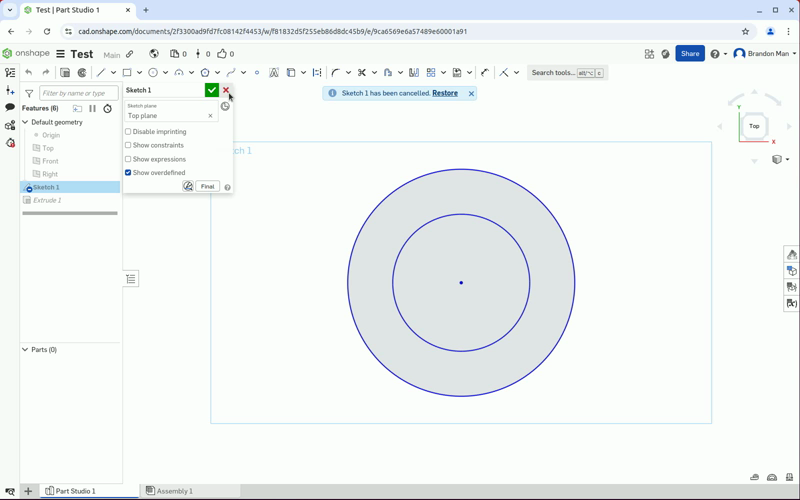
key(shift+s)
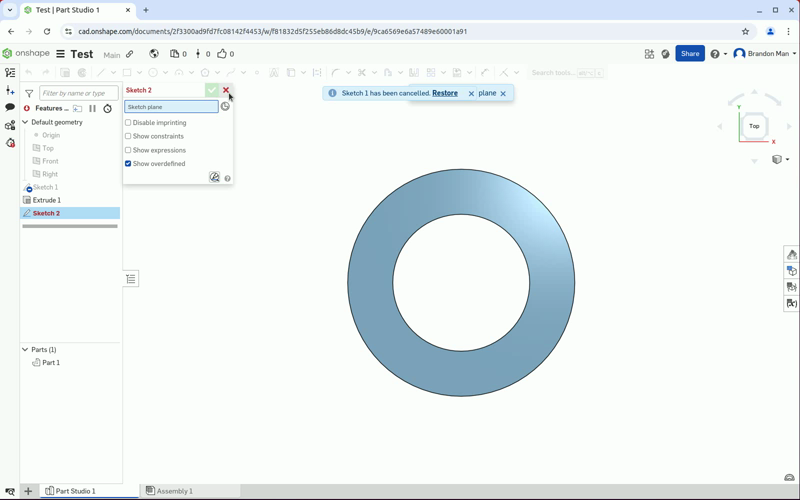
mouse_move(73, 150)
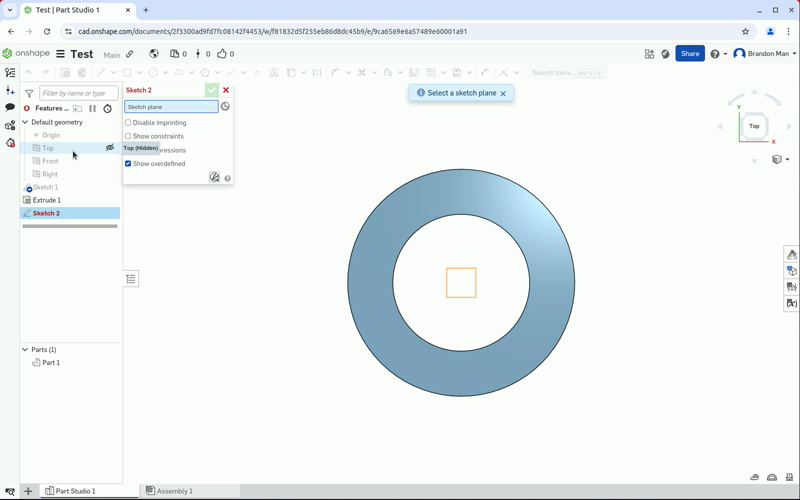
click(73, 150)
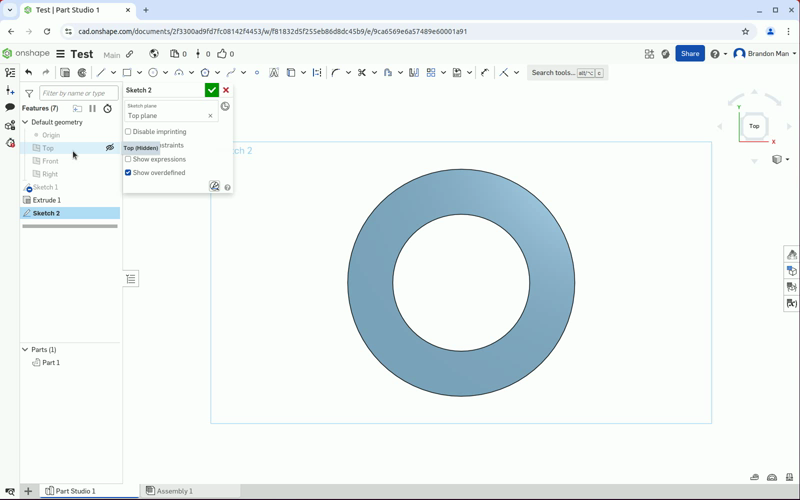
mouse_move(73, 352)
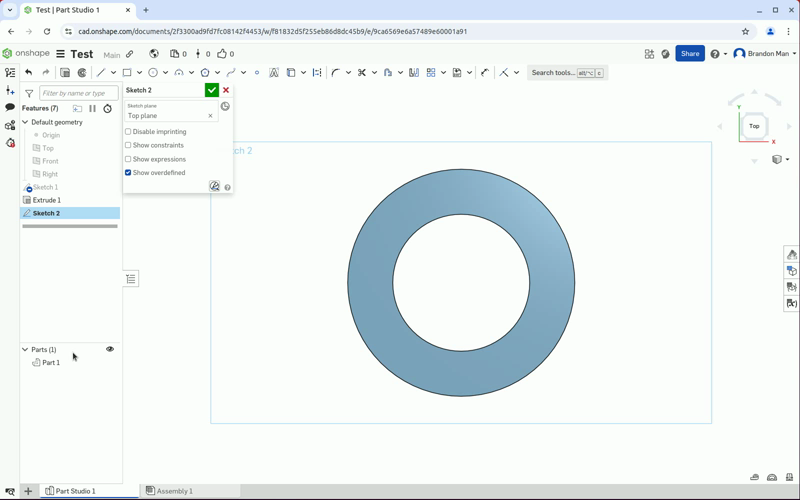
key(y)
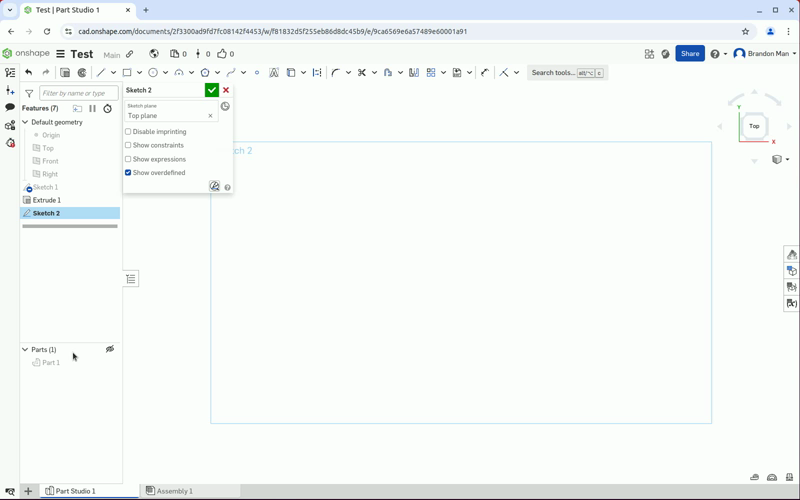
key(c)
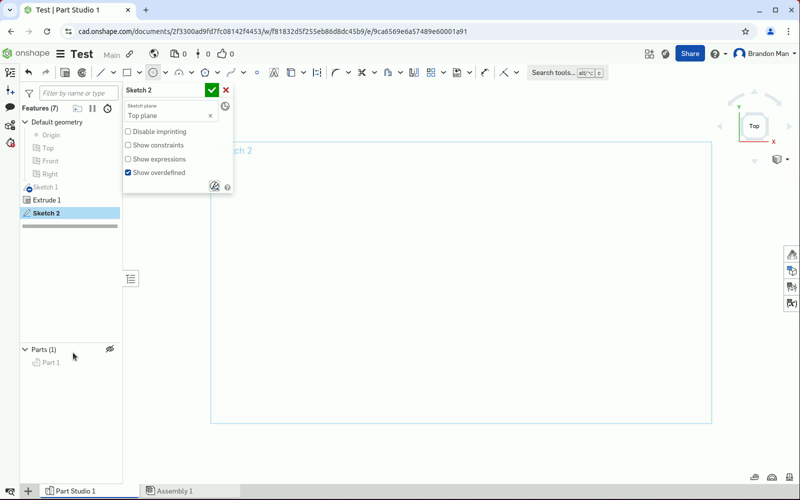
key_down(shift)
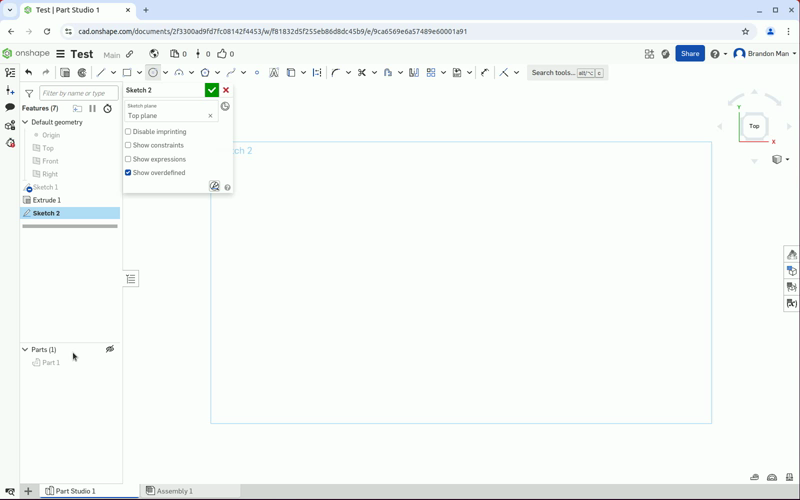
mouse_move(461, 282)
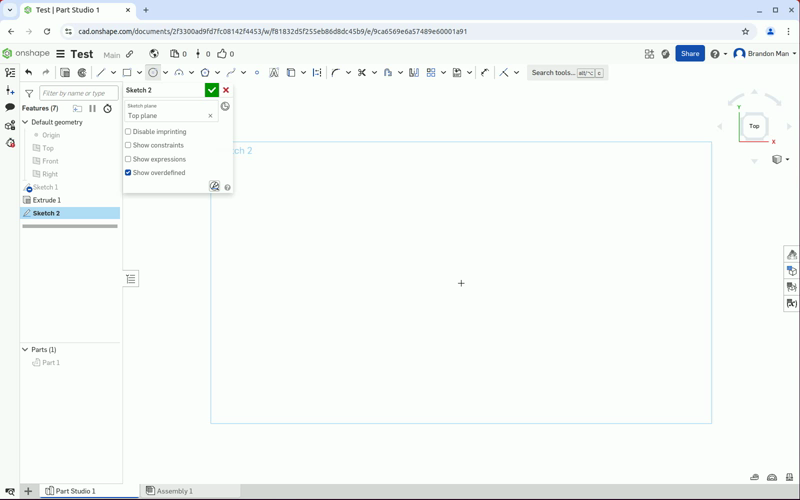
click(461, 282)
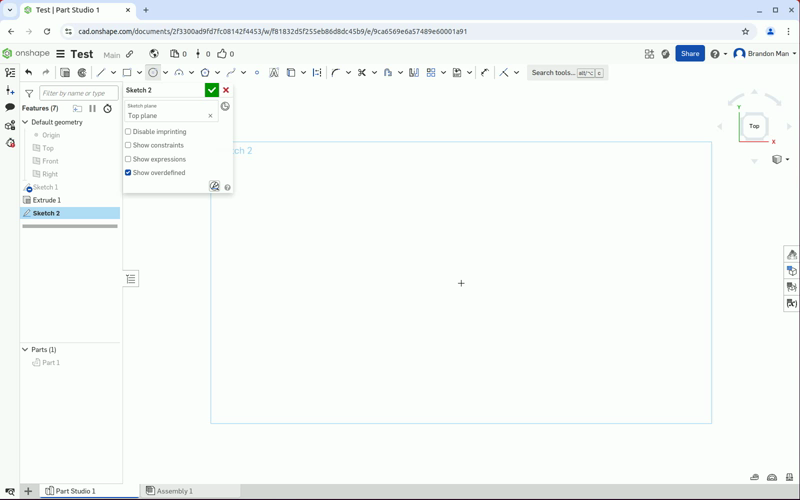
key_up(shift)
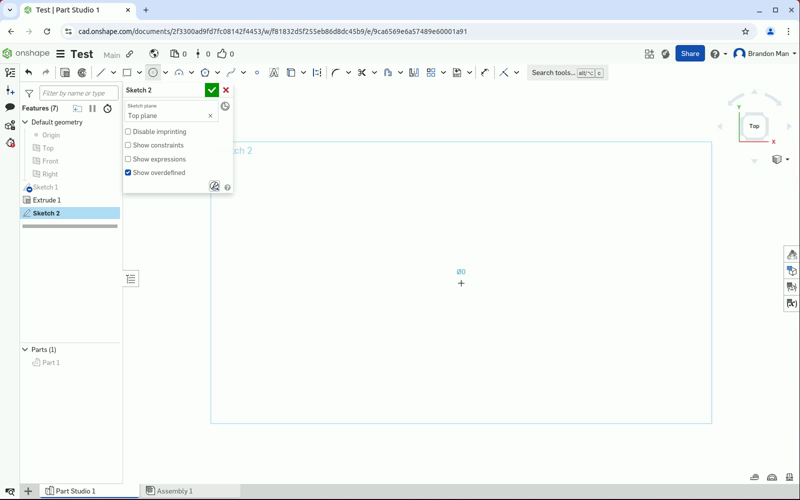
mouse_move(522, 282)
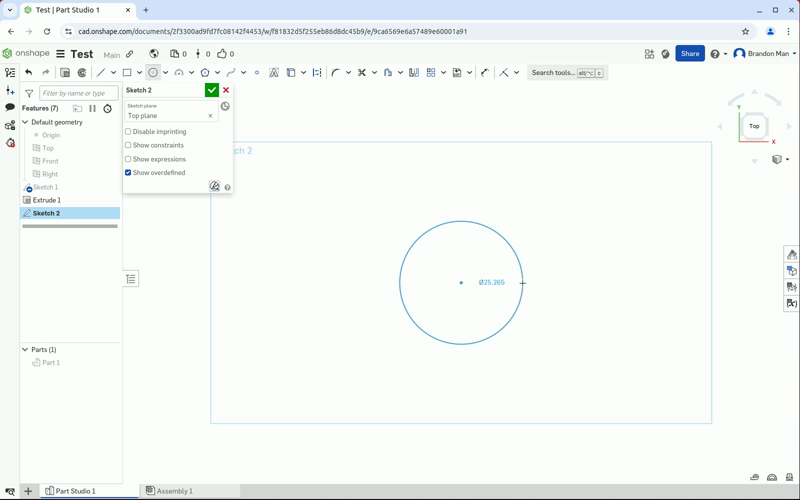
click(522, 282)
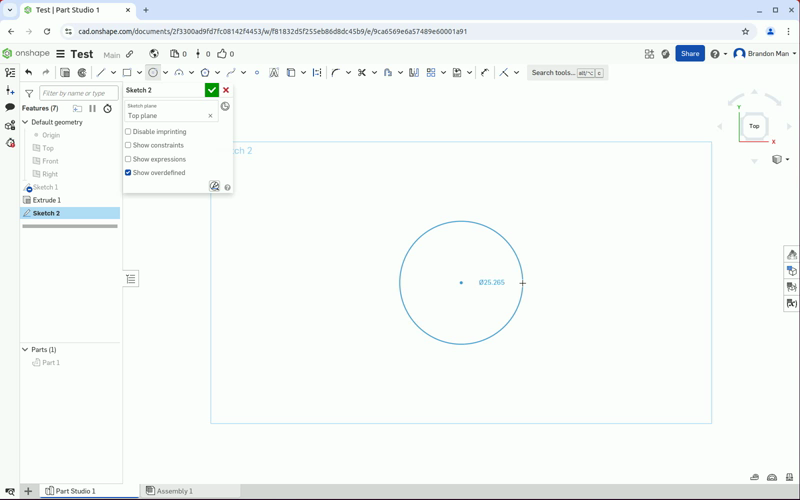
key(esc)
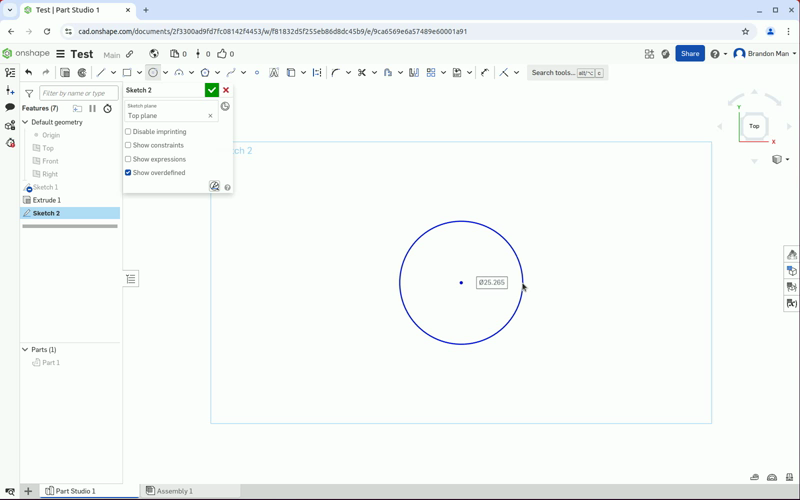
key(c)
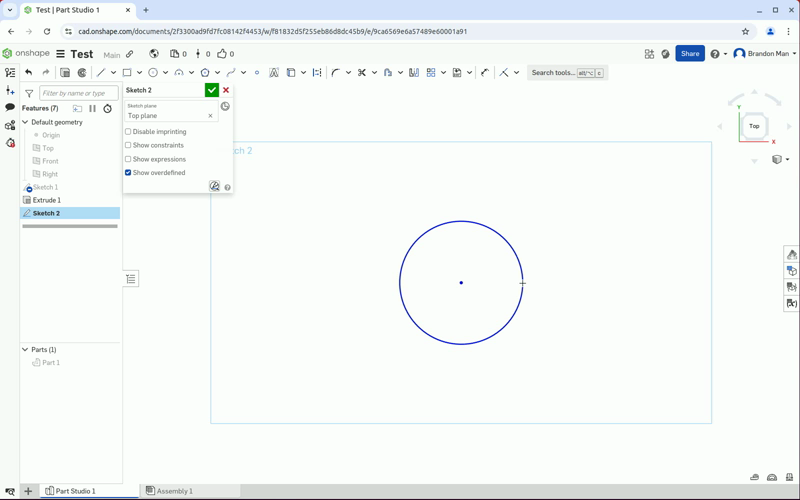
key_down(shift)
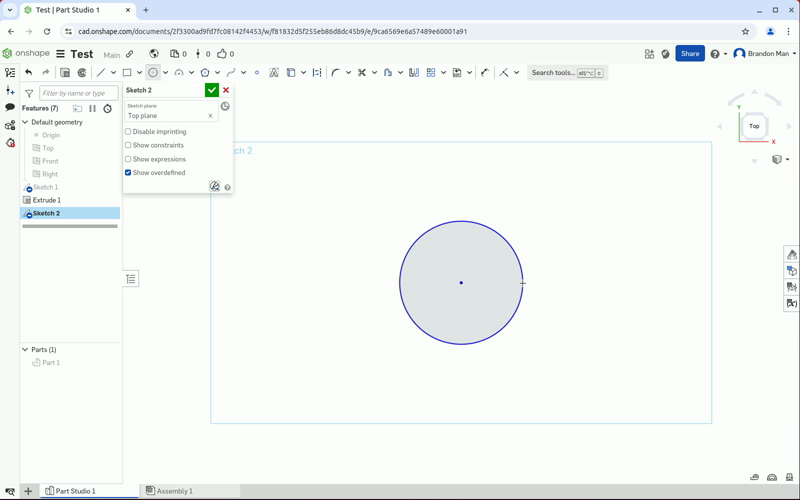
mouse_move(461, 282)
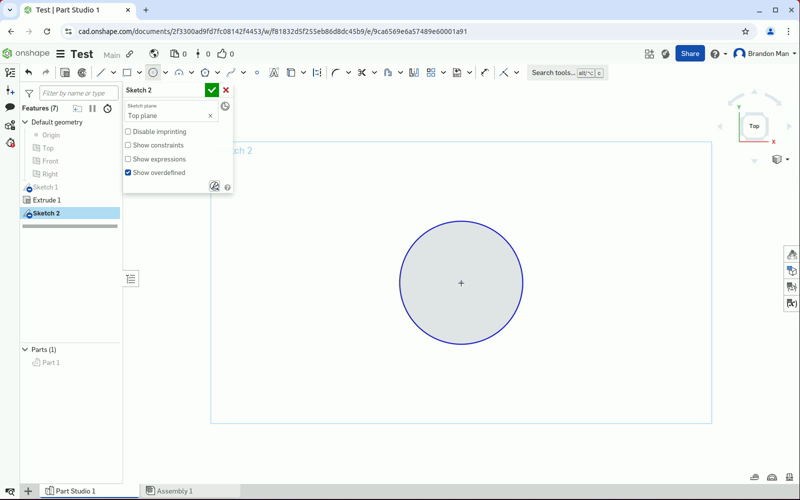
click(461, 282)
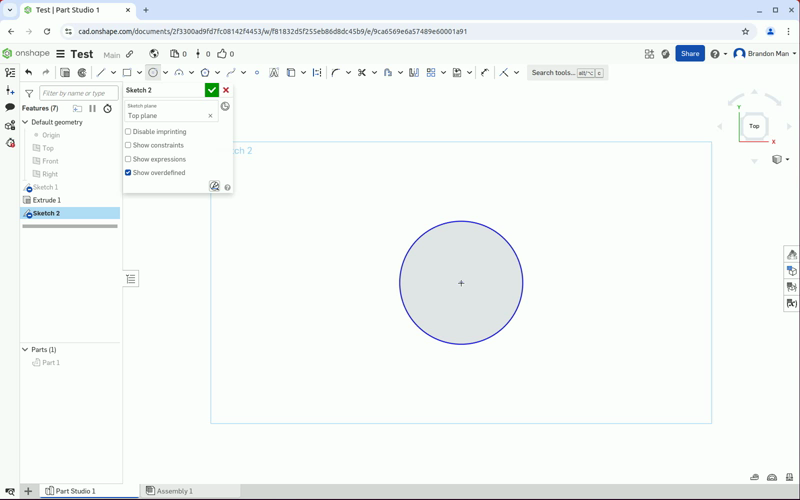
key_up(shift)
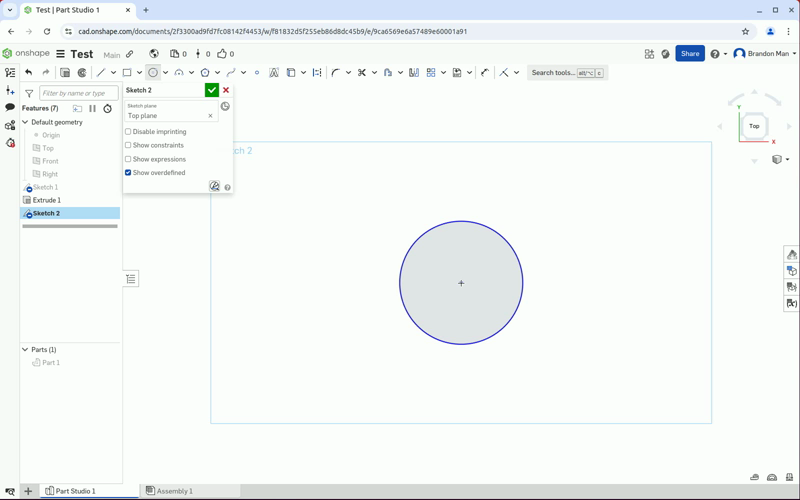
mouse_move(467, 282)
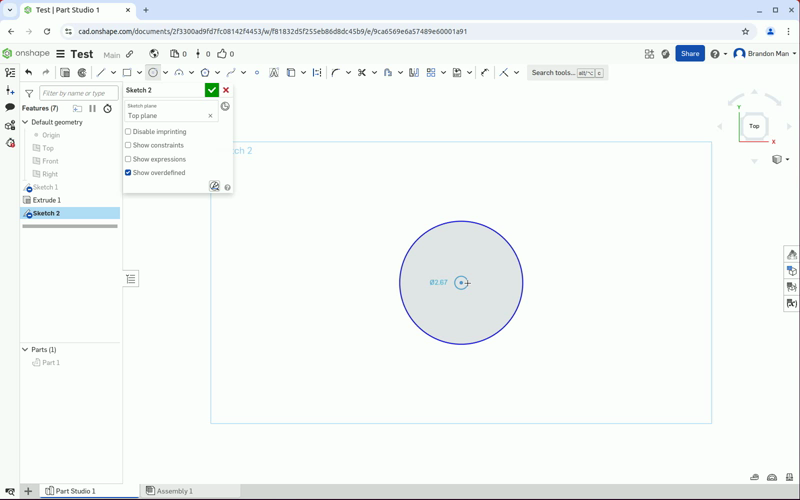
click(467, 282)
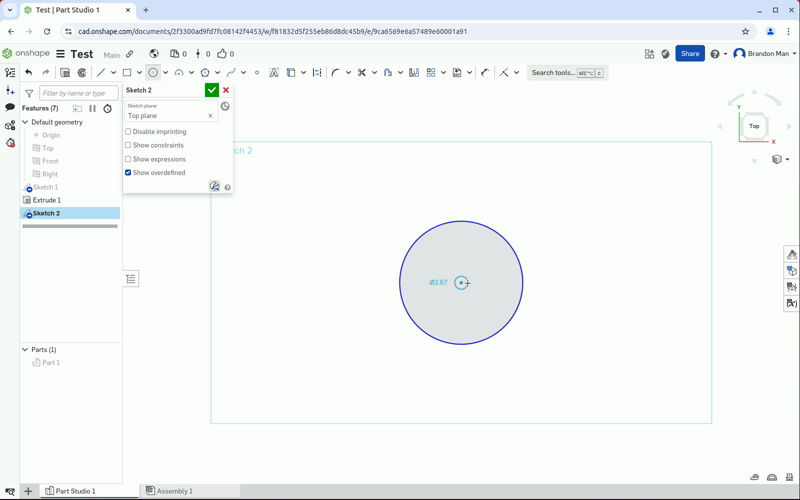
key(esc)
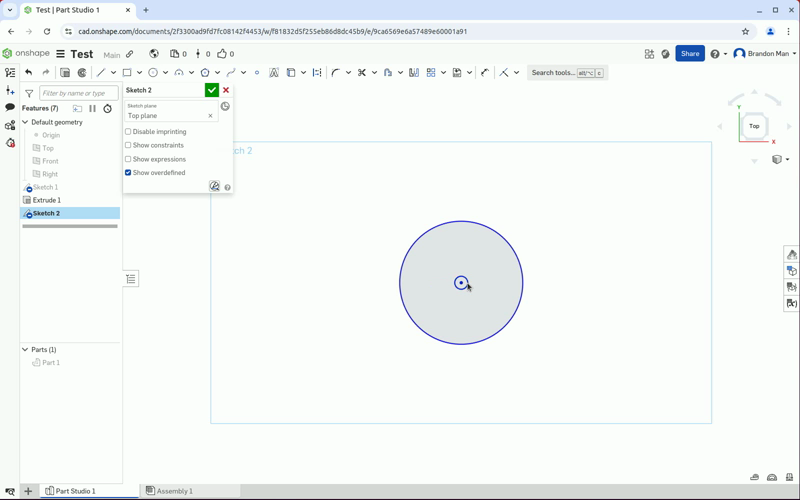
mouse_move(451, 302)
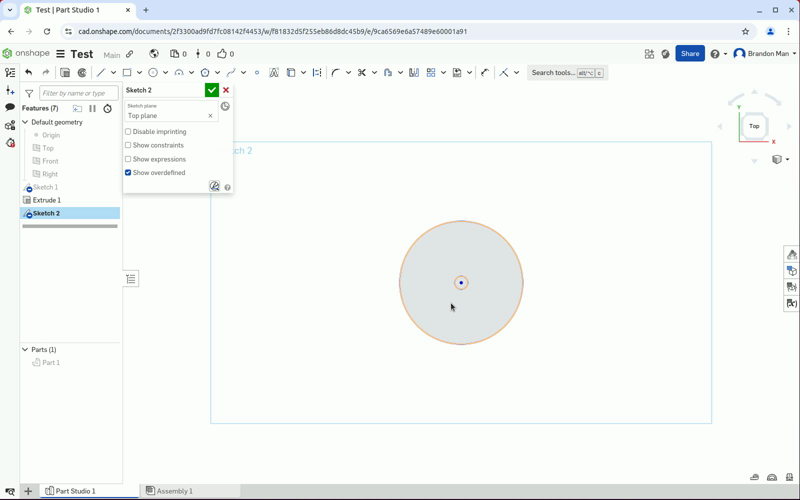
click(451, 302)
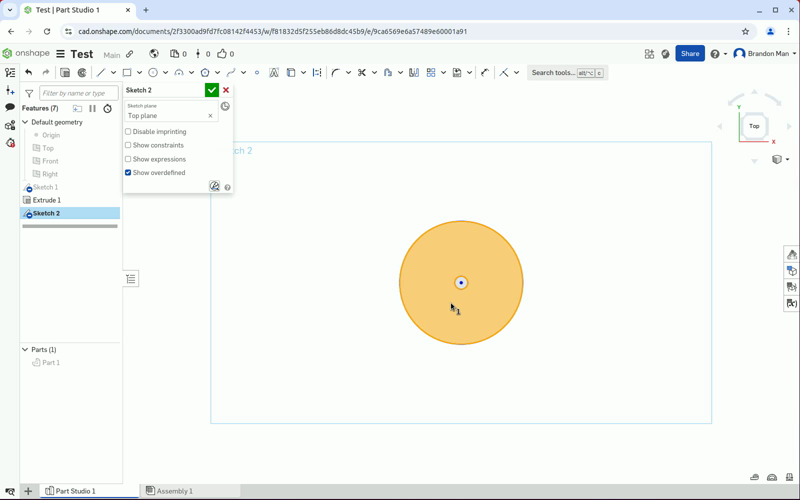
mouse_move(73, 352)
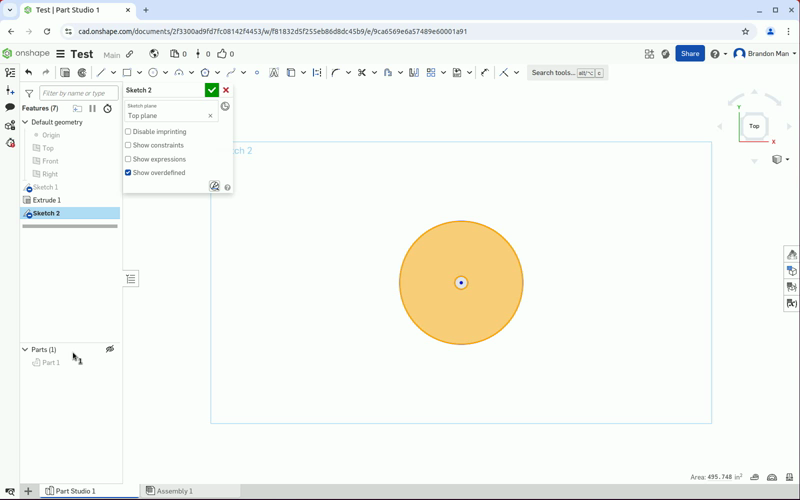
key(shift+y)
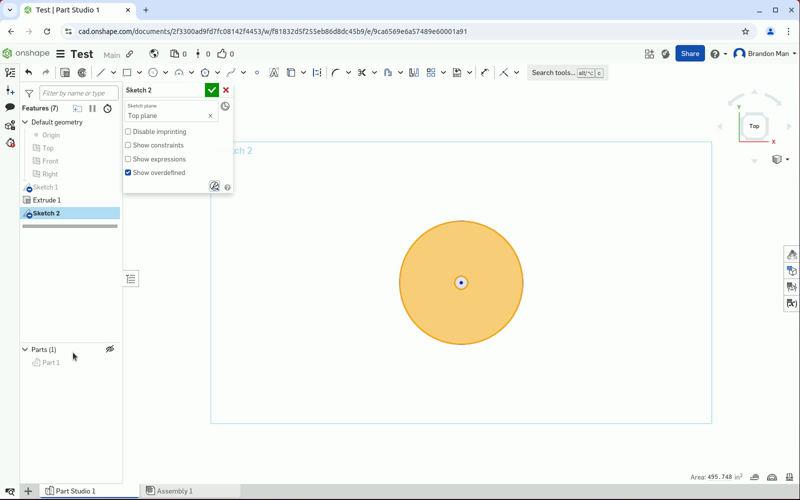
key(shift+e)
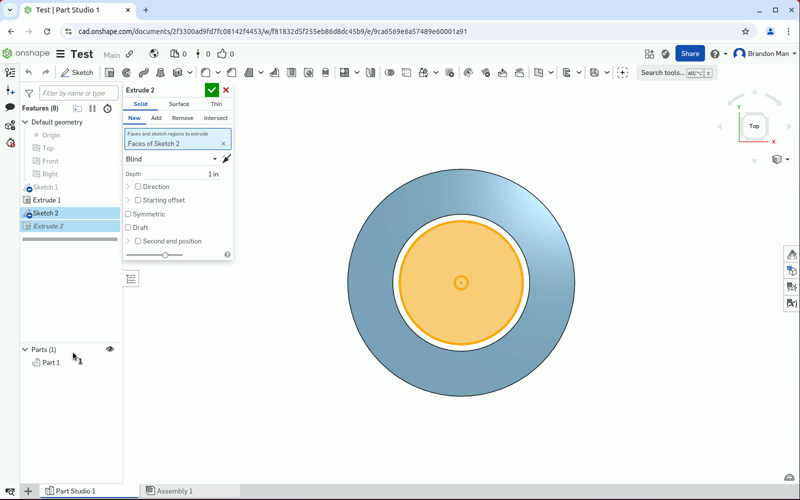
mouse_move(143, 106)
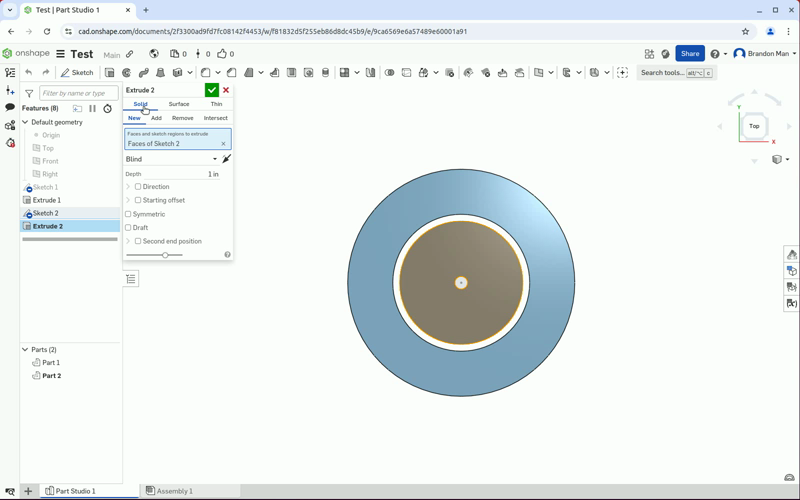
click(143, 106)
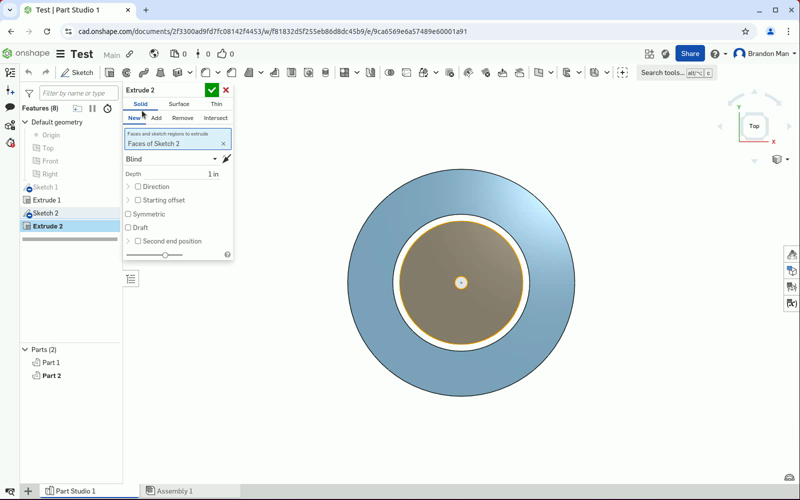
mouse_move(137, 120)
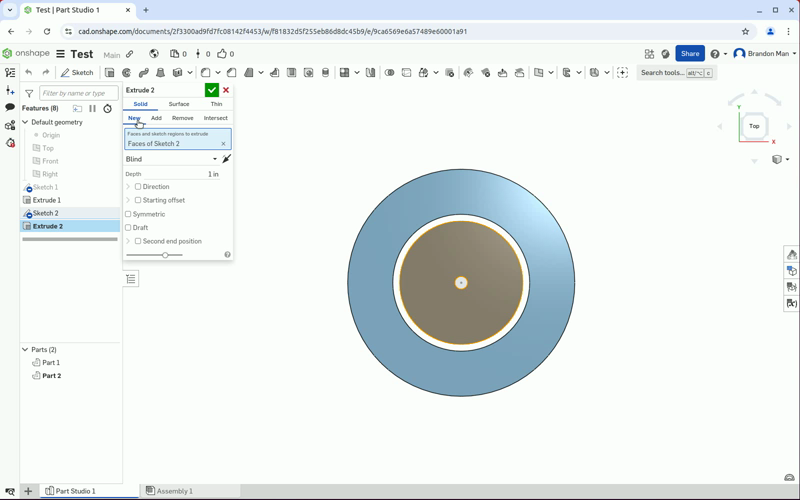
click(137, 120)
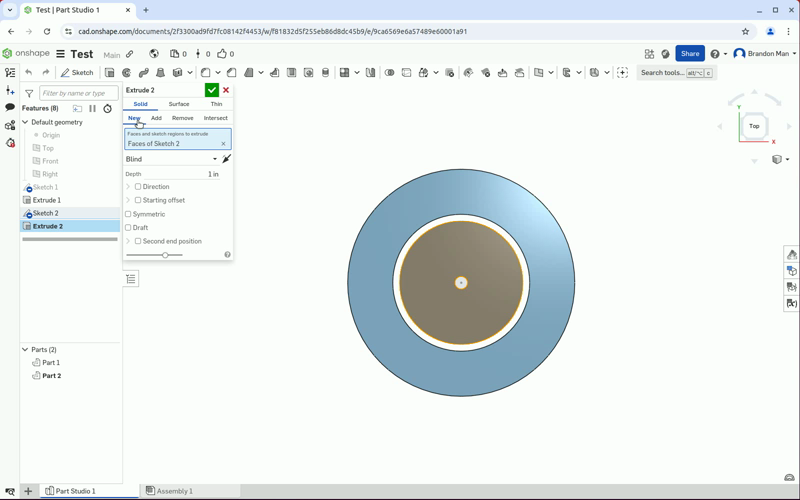
key(tab, 4)
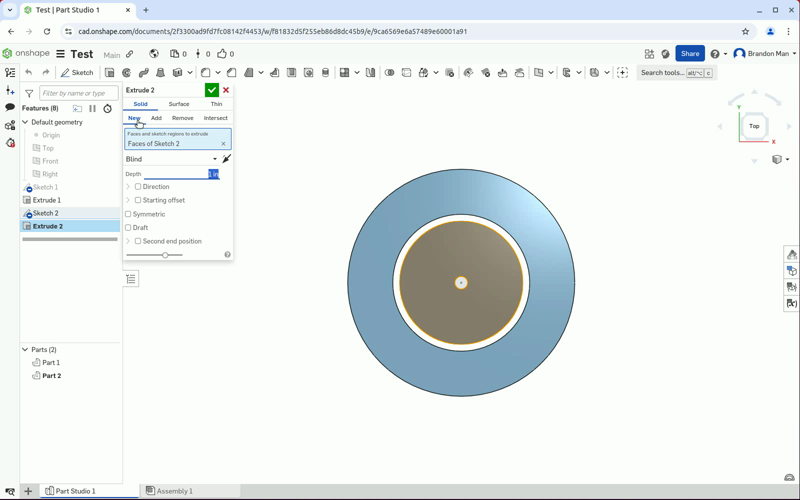
text(1.685)
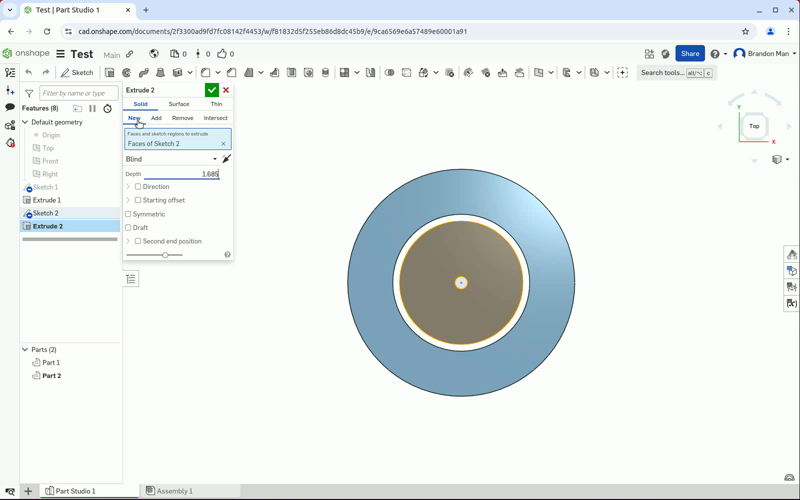
key(enter)
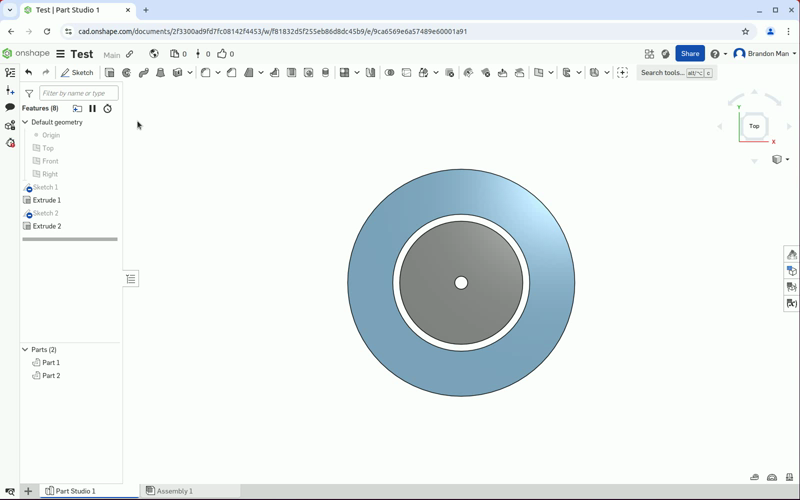
key(shift+h)
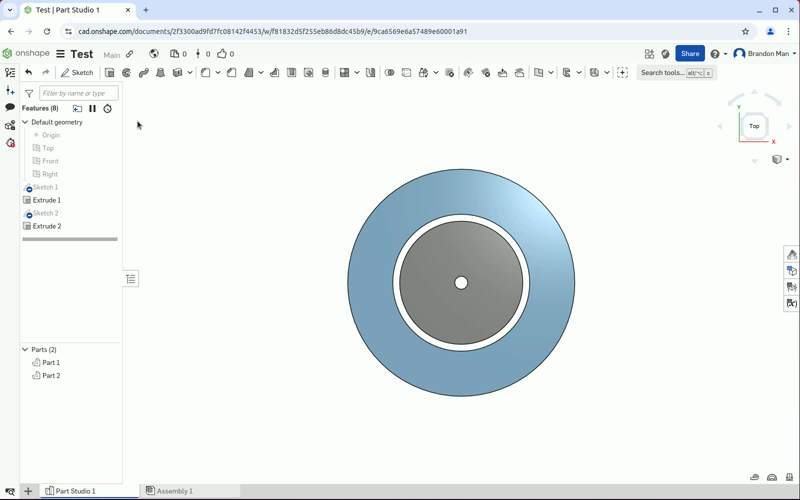
key(shift+h)
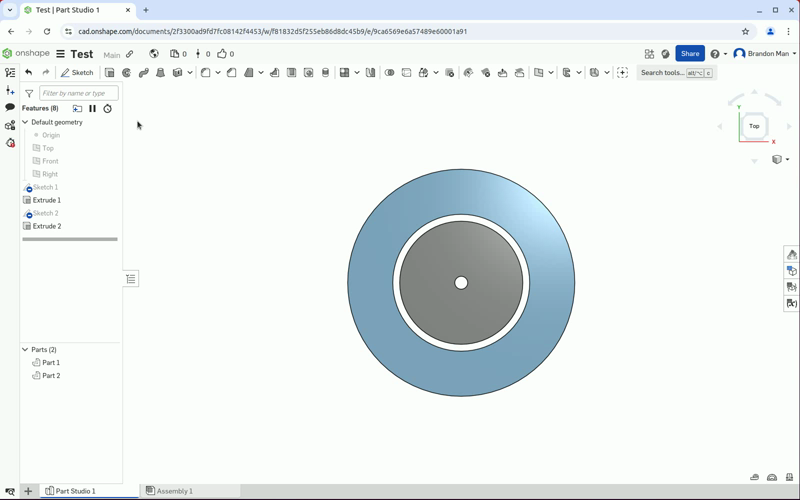
mouse_move(73, 189)
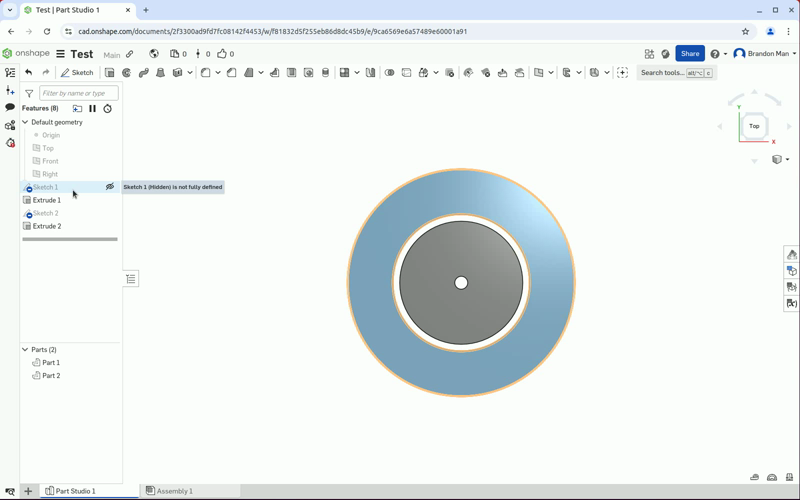
click(73, 189)
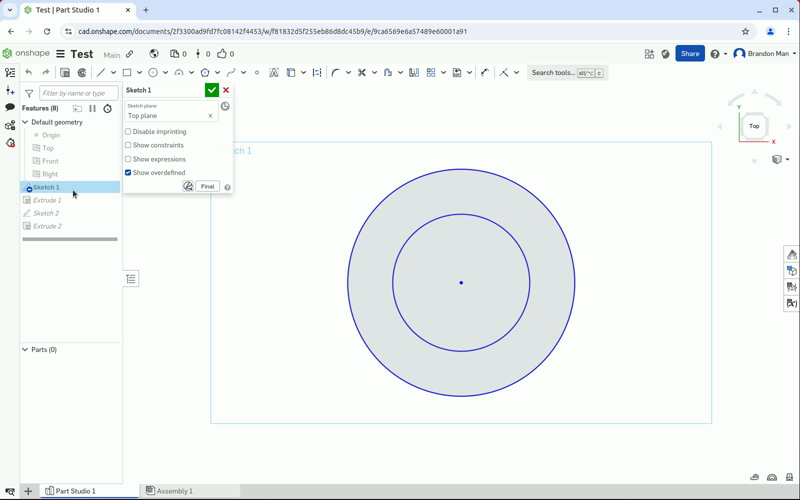
mouse_move(229, 92)
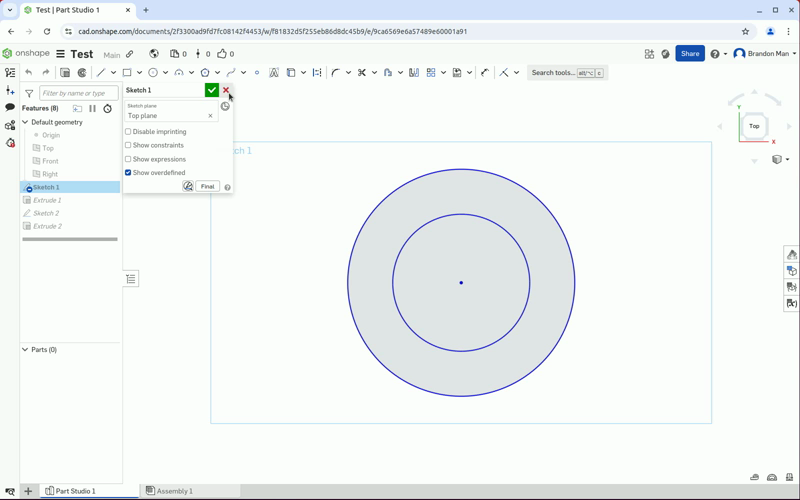
click(229, 92)
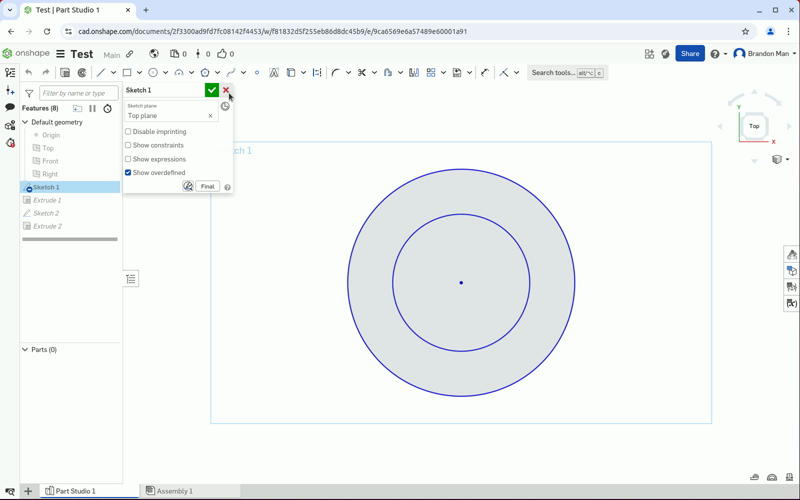
key(shift+s)
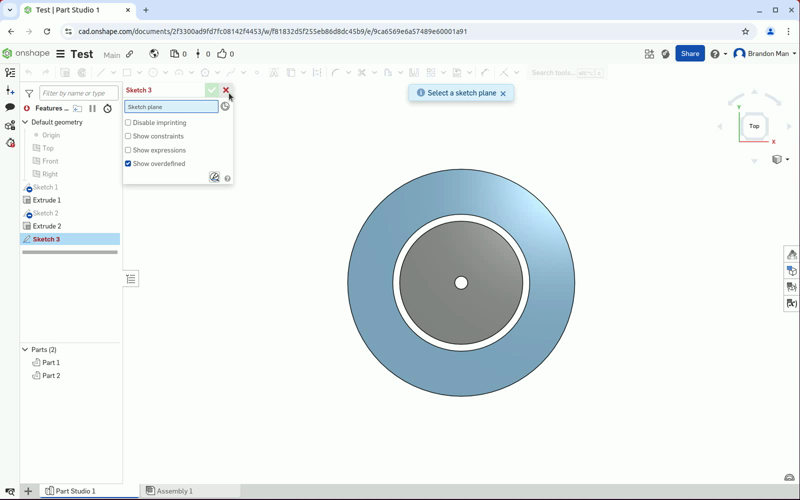
mouse_move(73, 150)
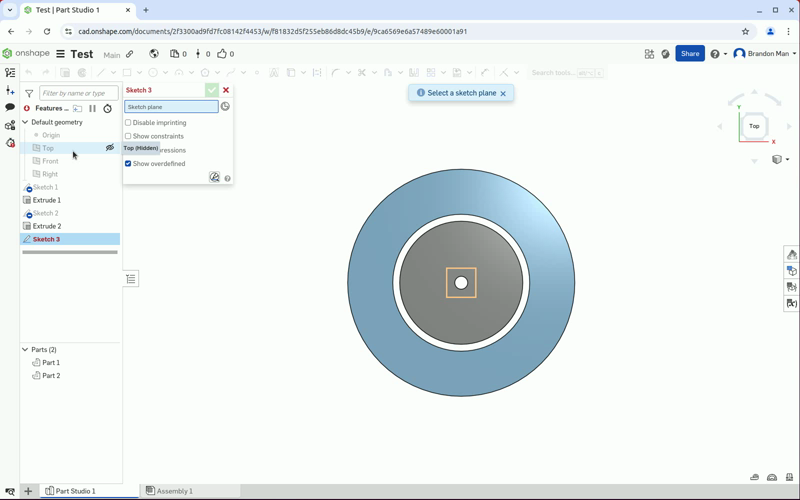
click(73, 150)
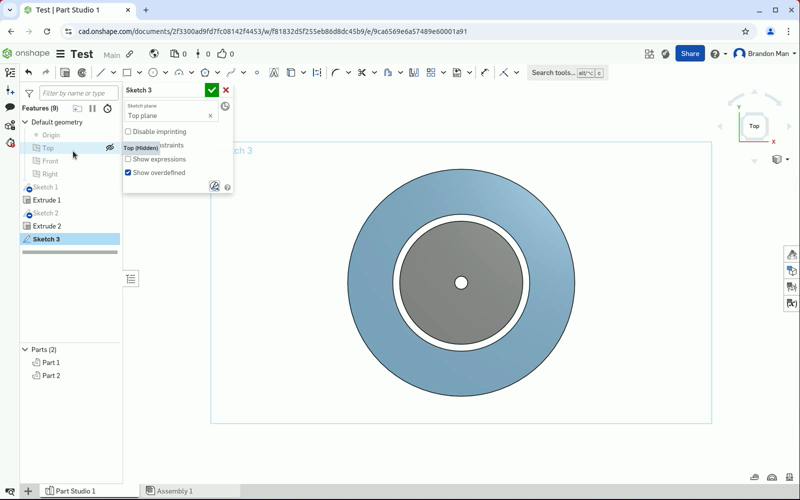
mouse_move(73, 352)
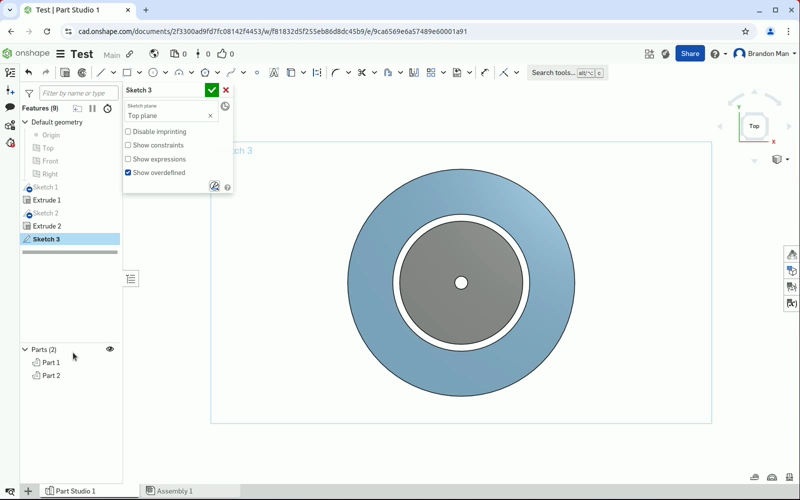
key(y)
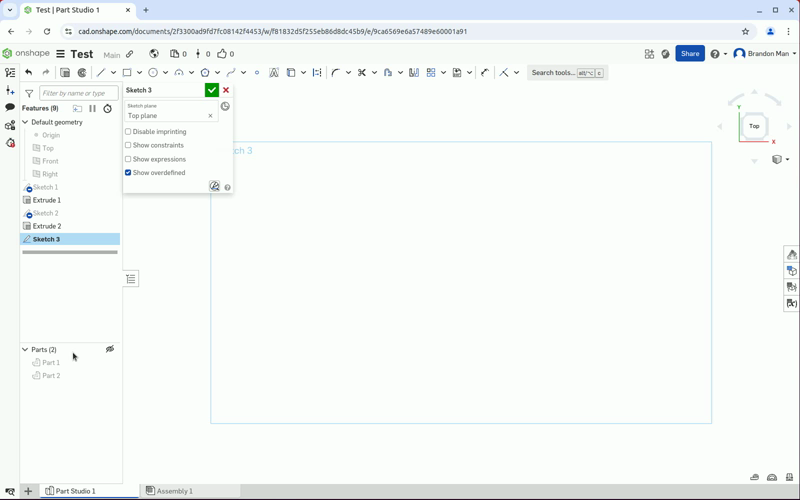
key(c)
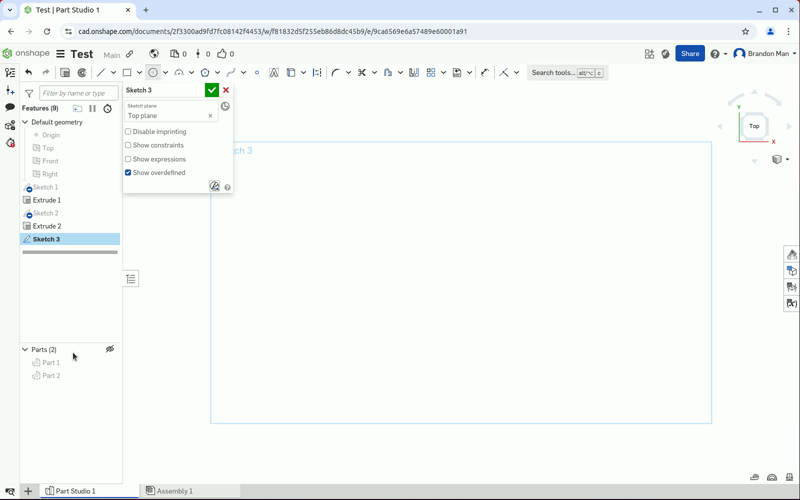
key_down(shift)
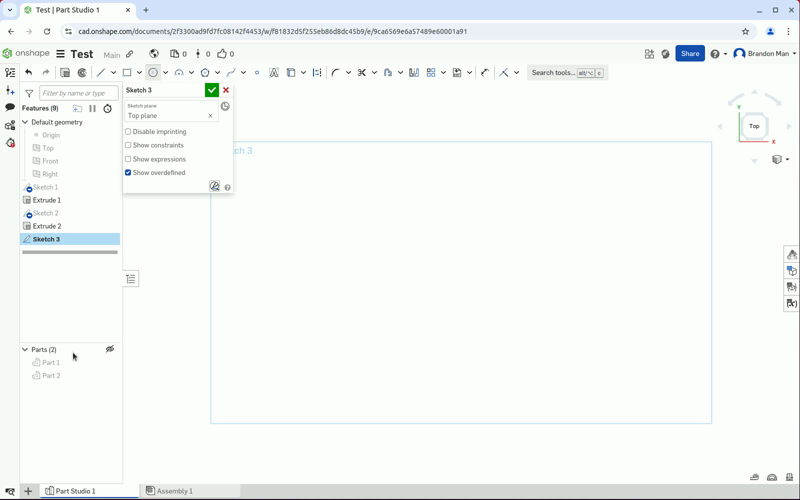
mouse_move(461, 282)
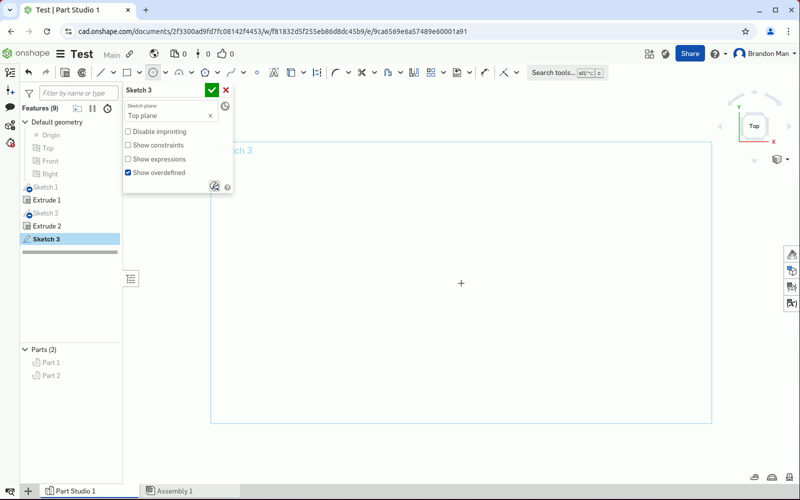
click(461, 282)
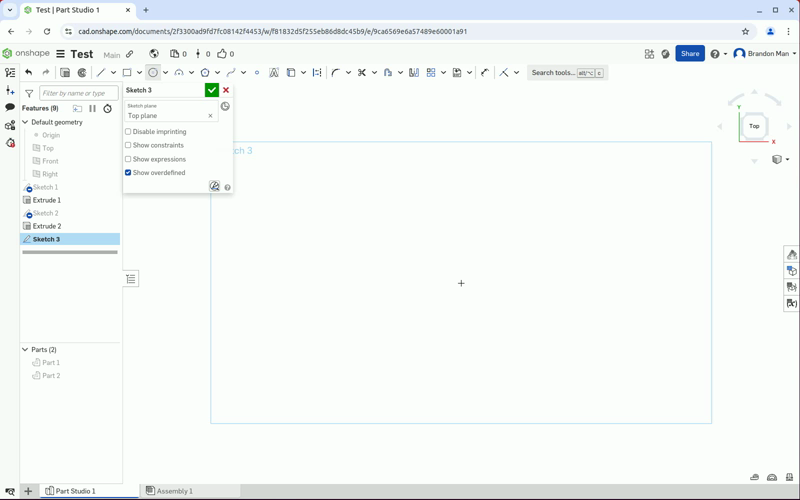
key_up(shift)
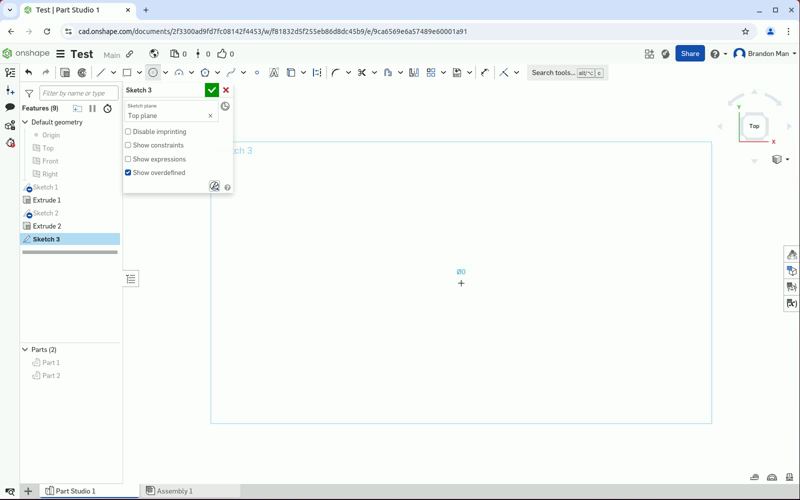
mouse_move(531, 282)
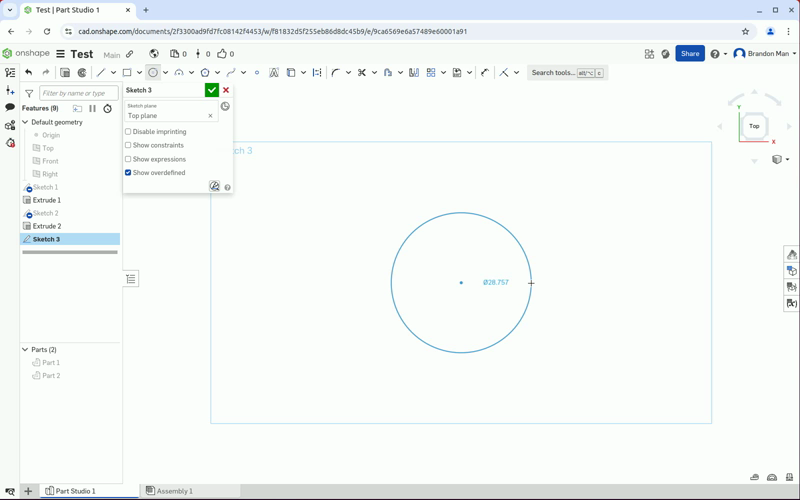
click(531, 282)
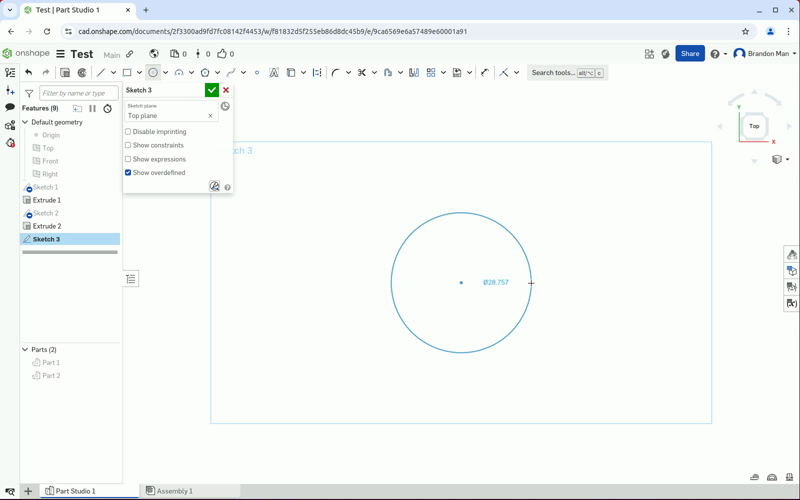
key(esc)
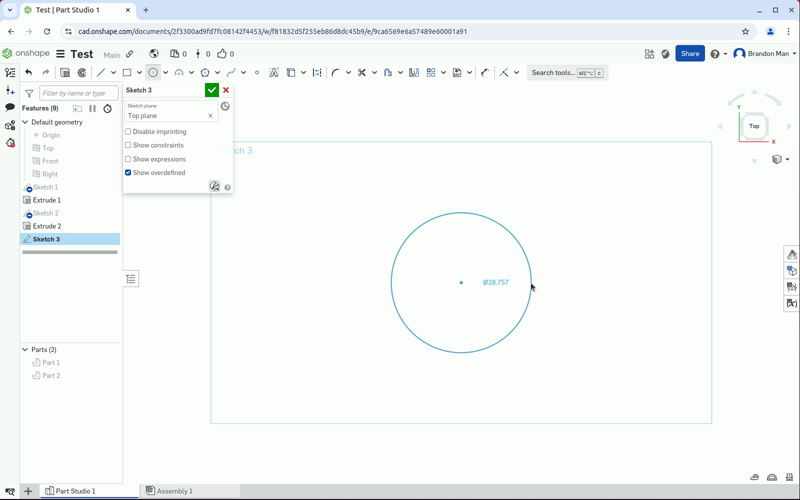
key(c)
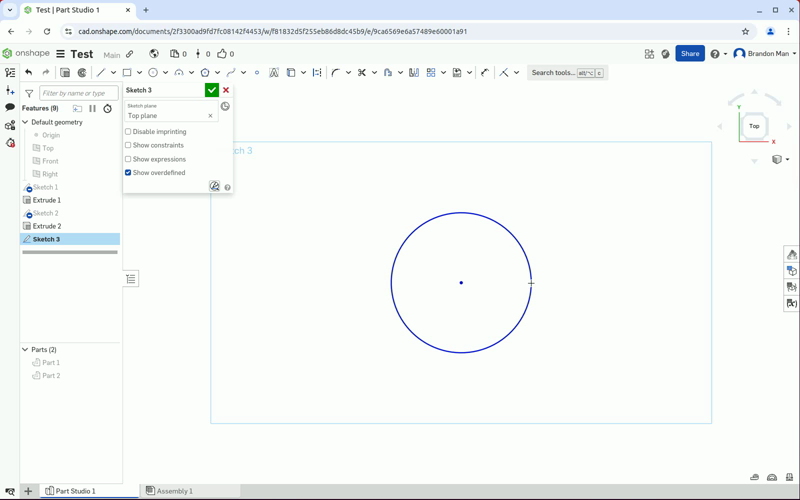
key_down(shift)
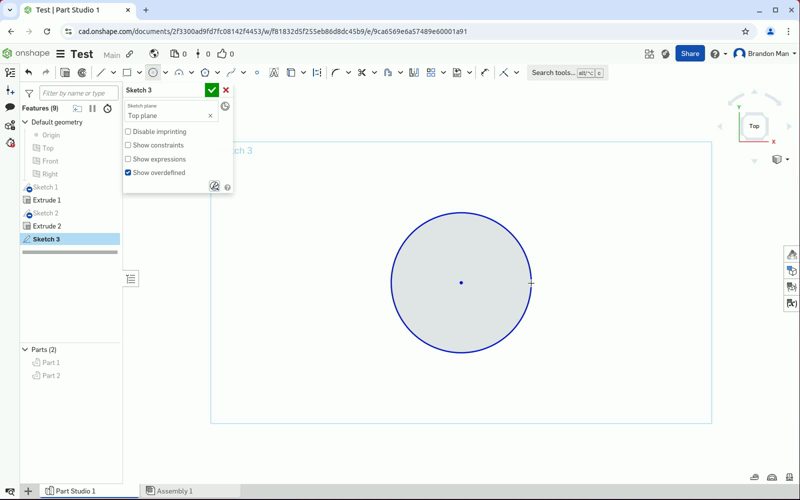
mouse_move(461, 282)
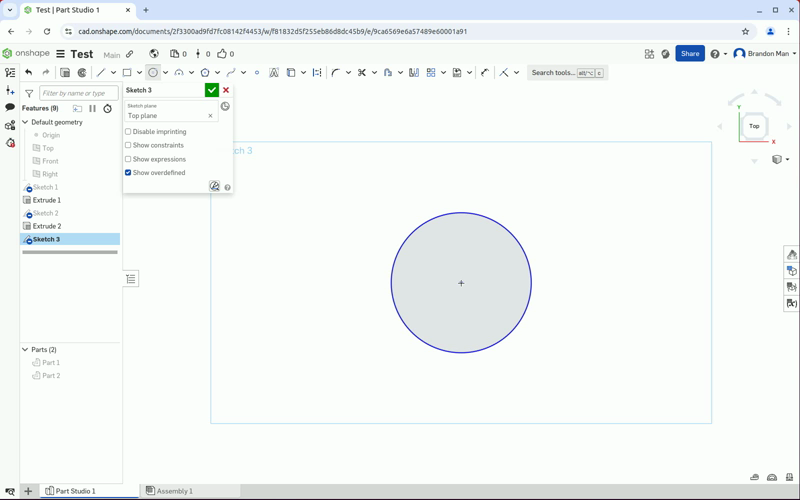
click(461, 282)
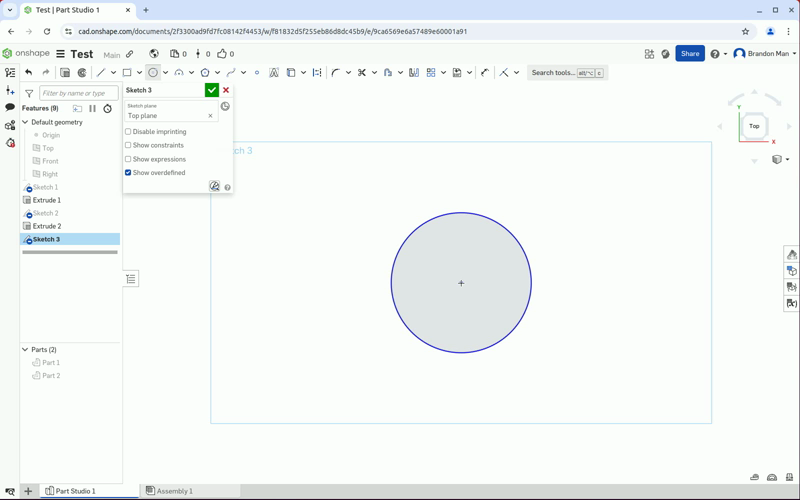
key_up(shift)
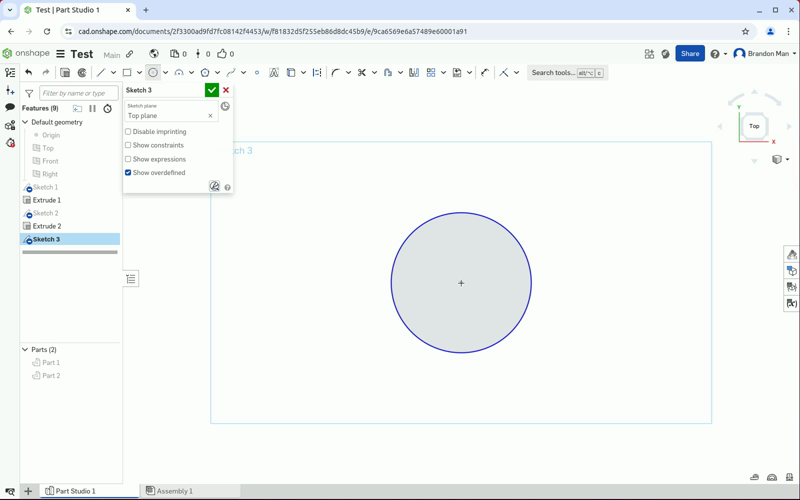
mouse_move(523, 282)
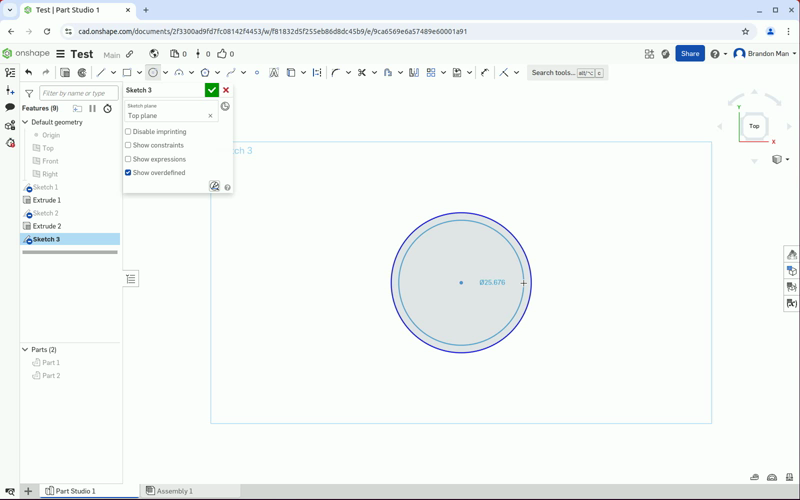
click(523, 282)
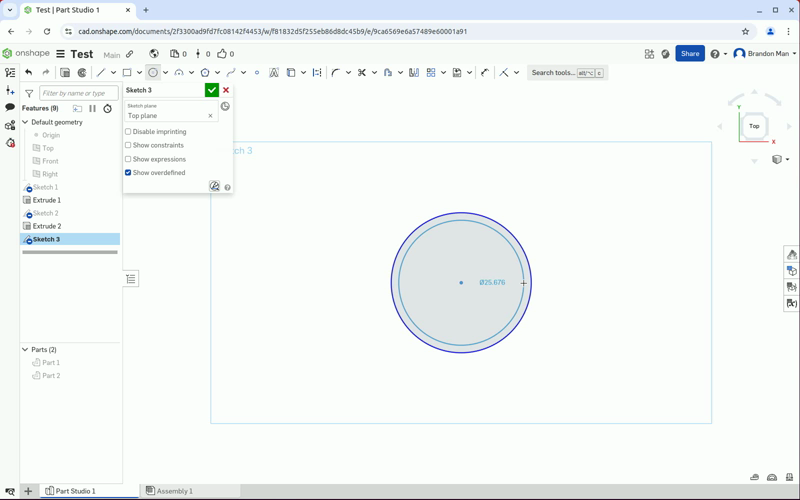
key(esc)
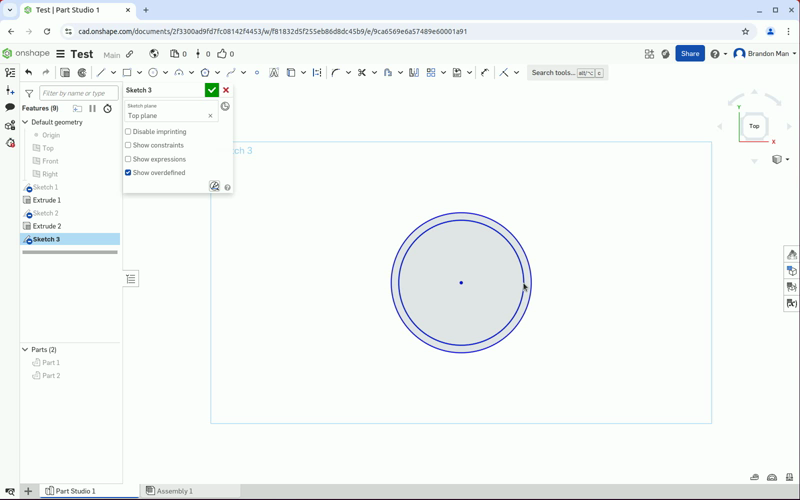
mouse_move(515, 318)
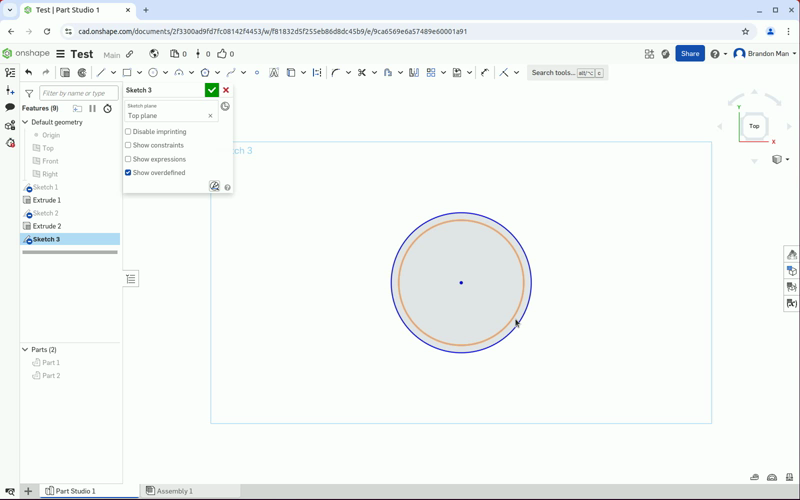
click(515, 318)
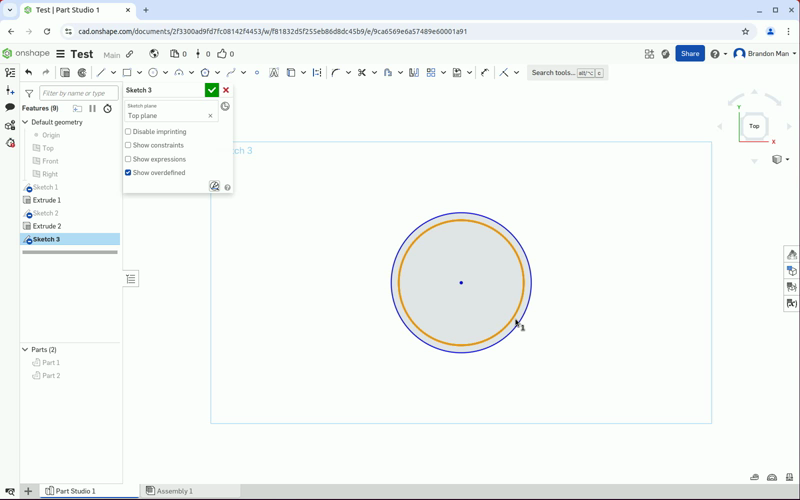
mouse_move(73, 352)
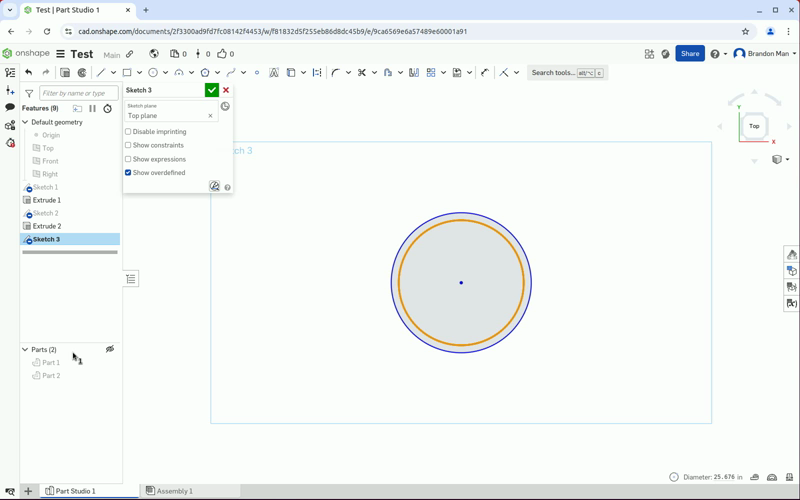
key(shift+y)
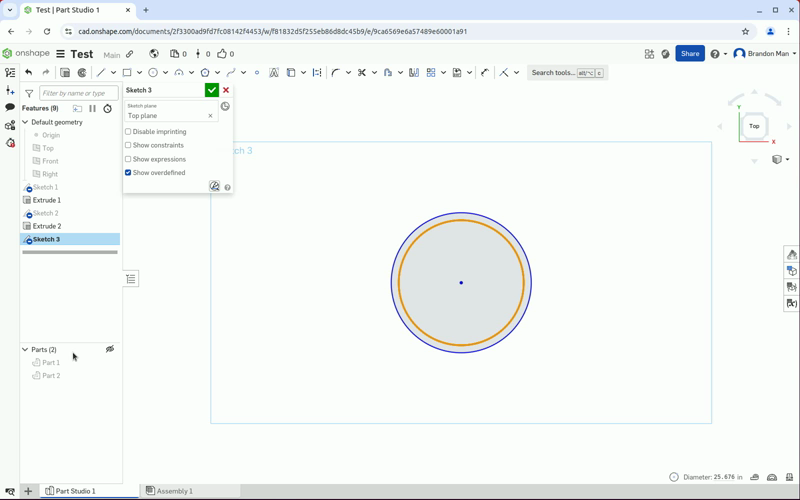
key(shift+e)
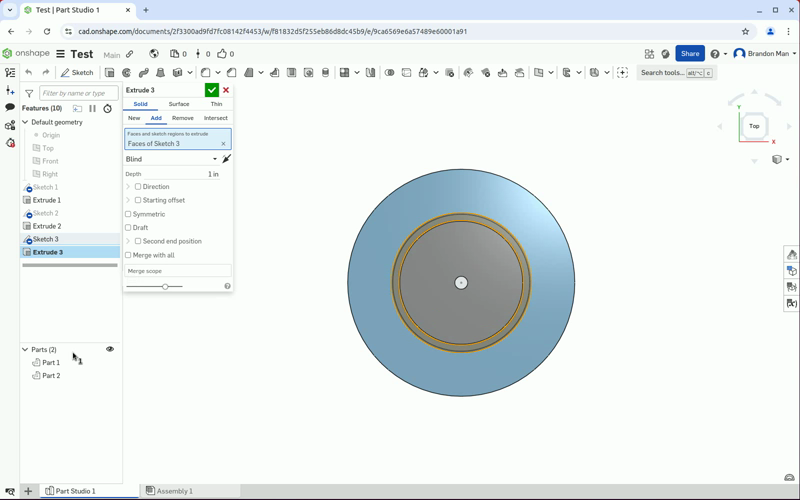
mouse_move(143, 106)
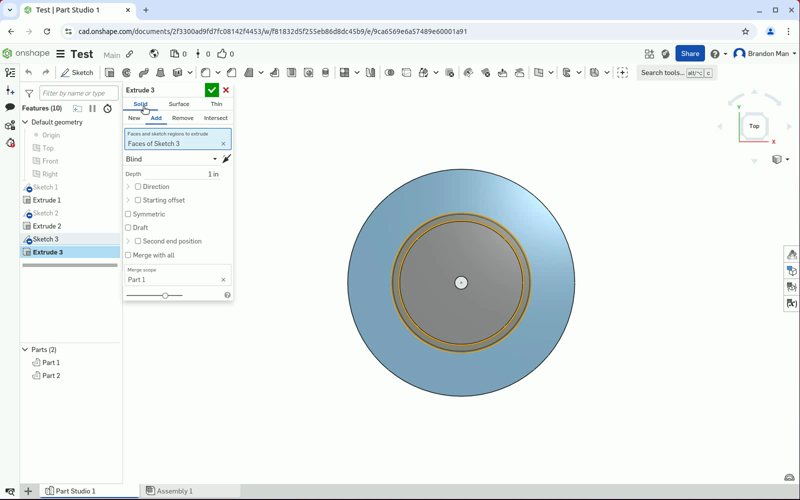
click(143, 106)
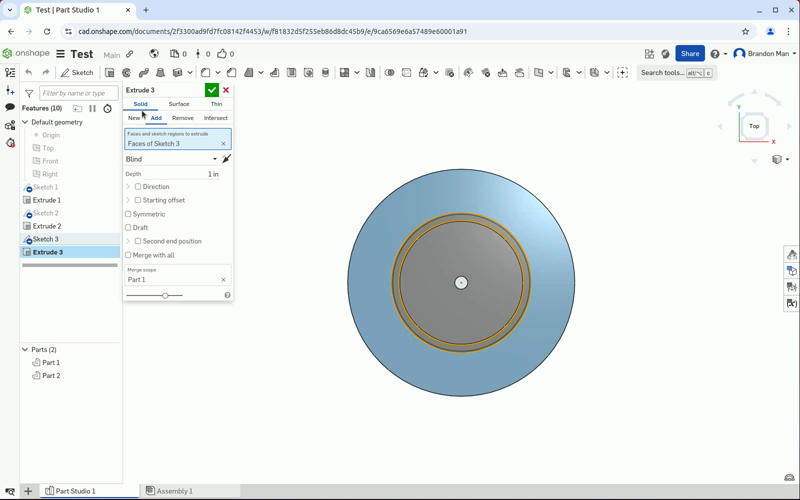
mouse_move(137, 120)
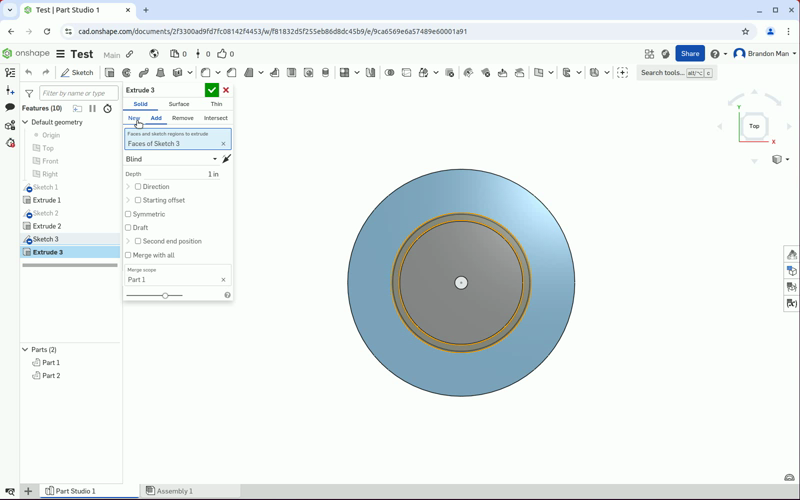
click(137, 120)
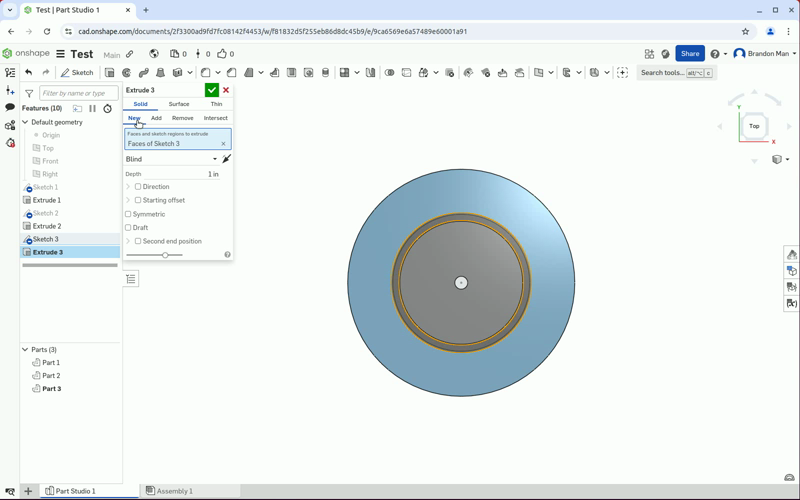
key(tab, 4)
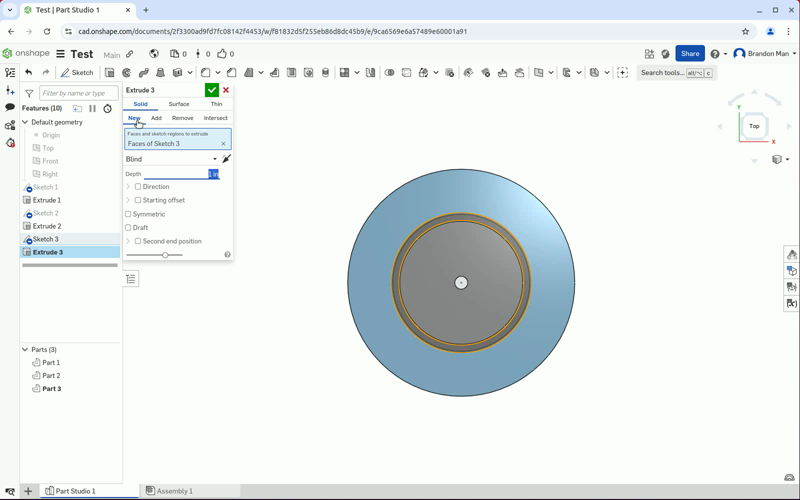
text(1.685)
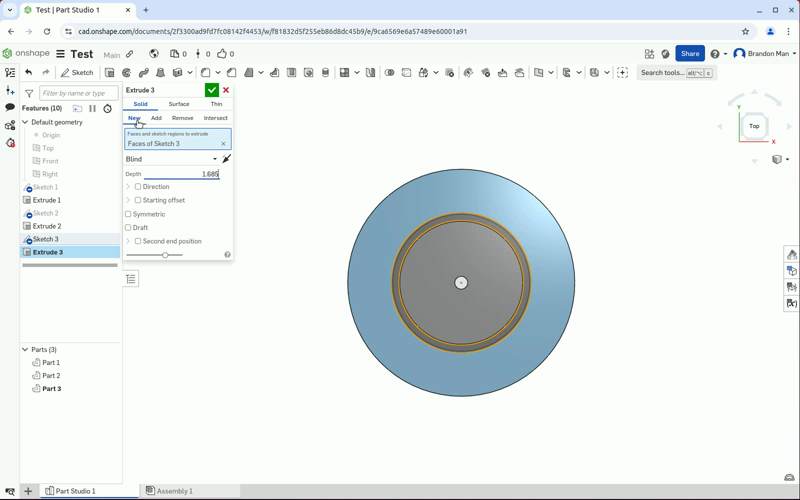
key(enter)
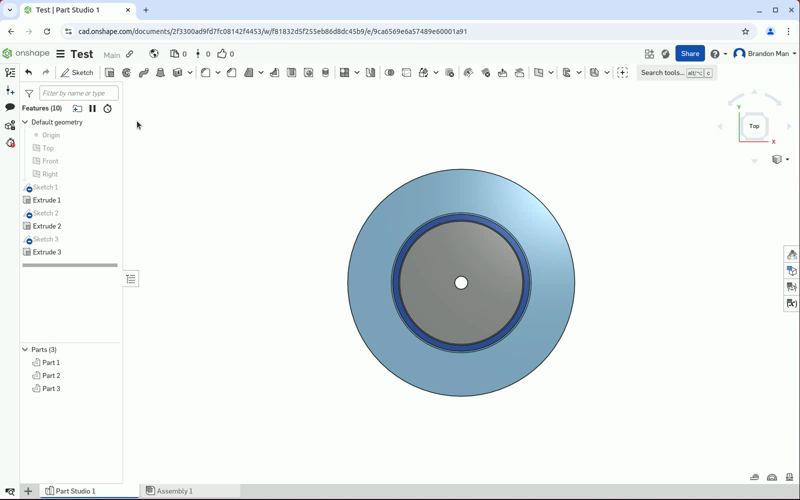
key(shift+h)
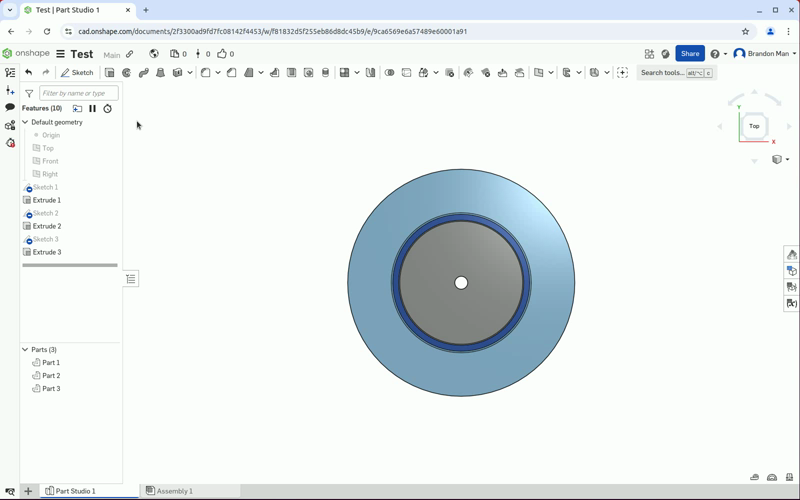
key(shift+h)
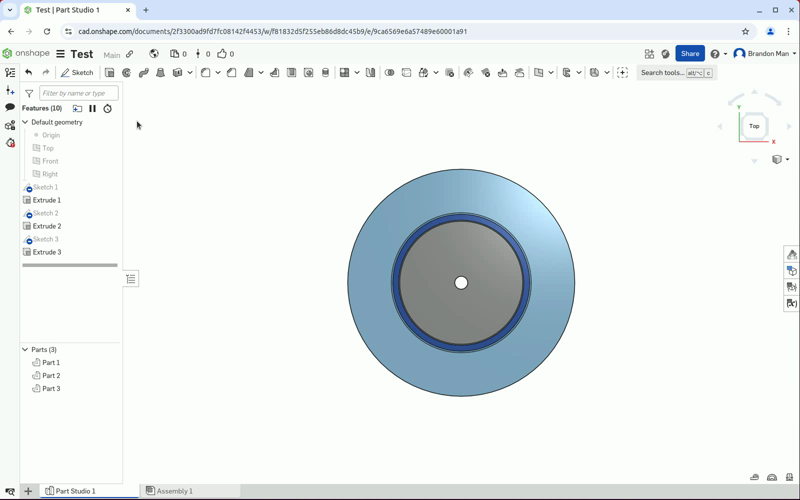
mouse_move(73, 189)
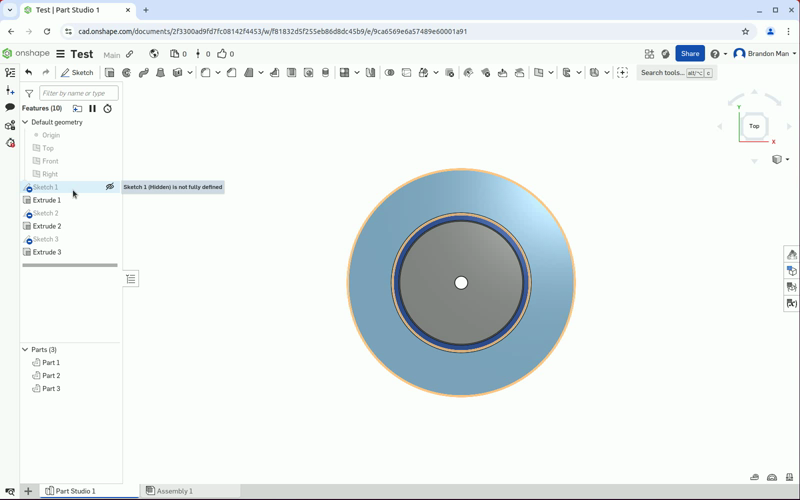
click(73, 189)
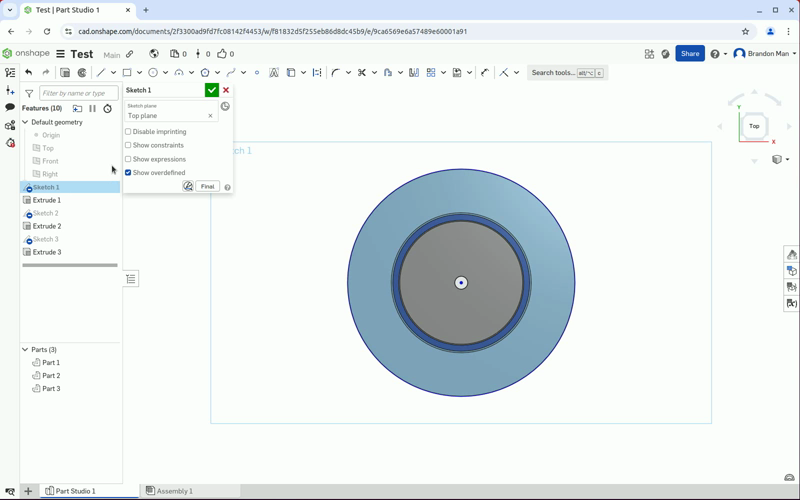
mouse_move(229, 92)
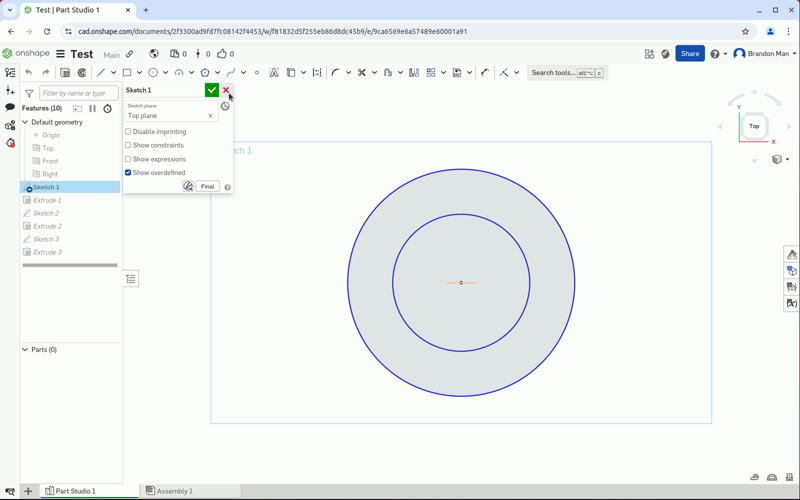
click(229, 92)
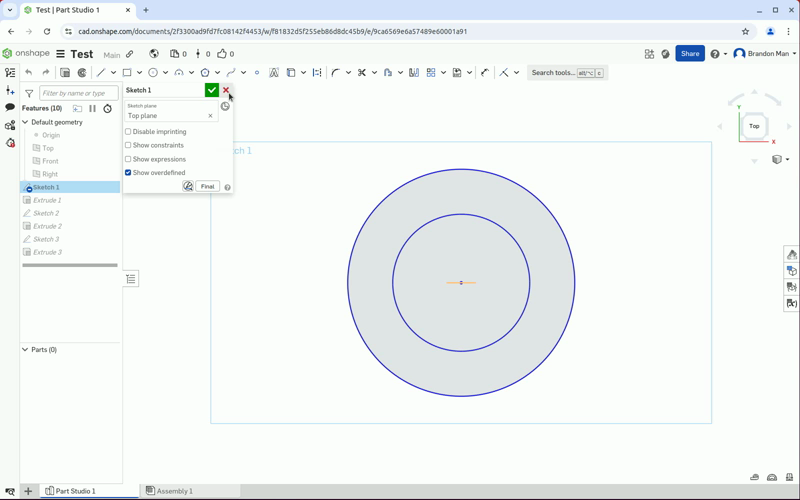
key(shift+s)
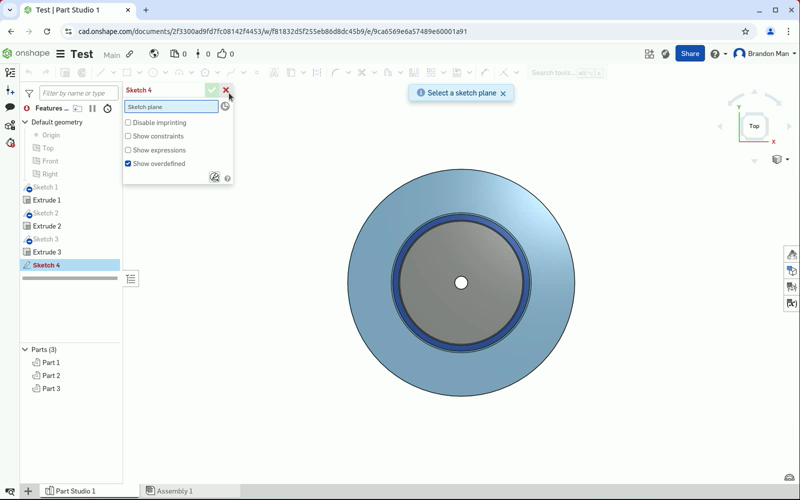
mouse_move(73, 150)
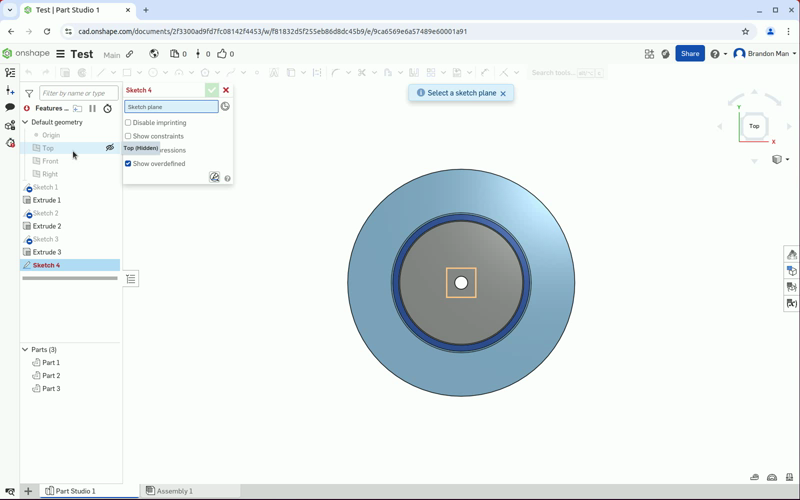
click(73, 150)
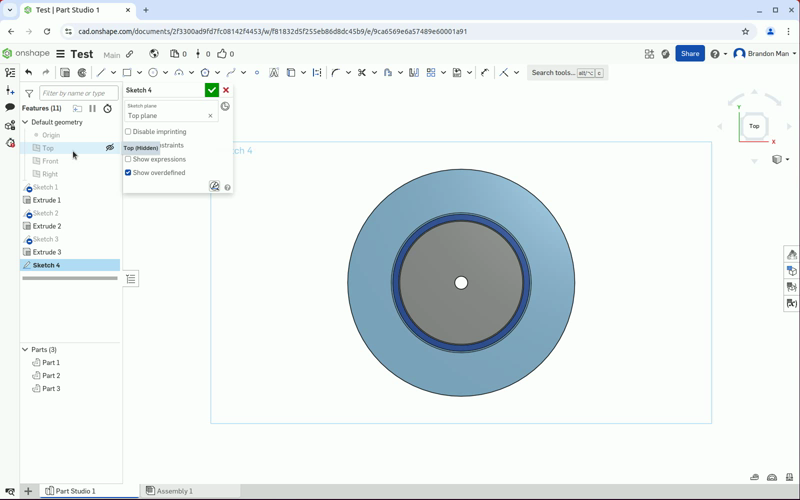
mouse_move(73, 352)
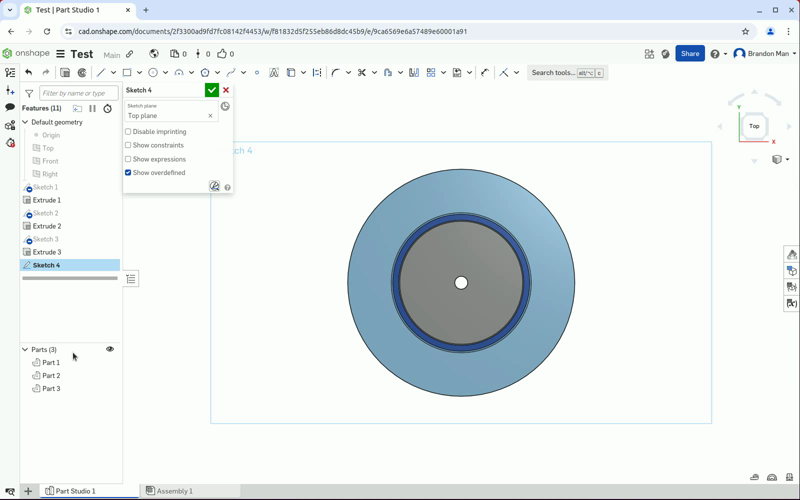
key(y)
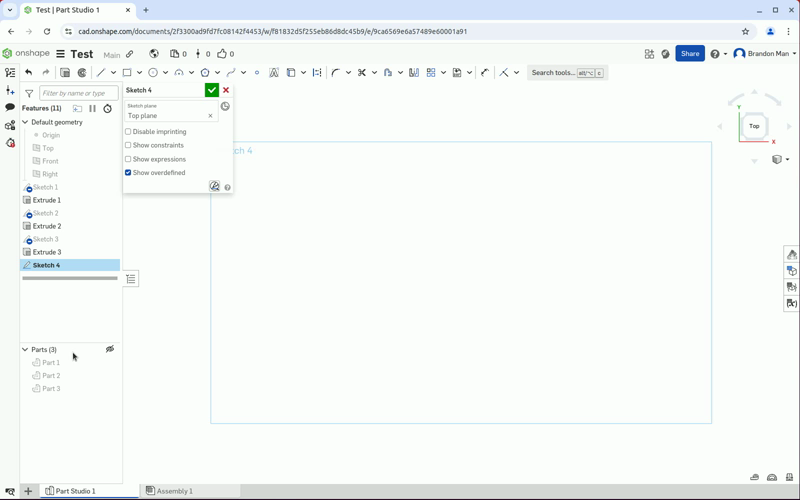
key(c)
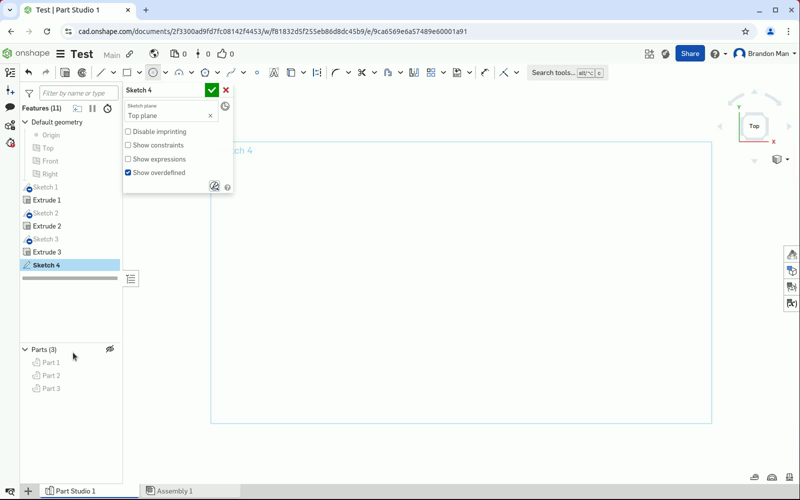
key_down(shift)
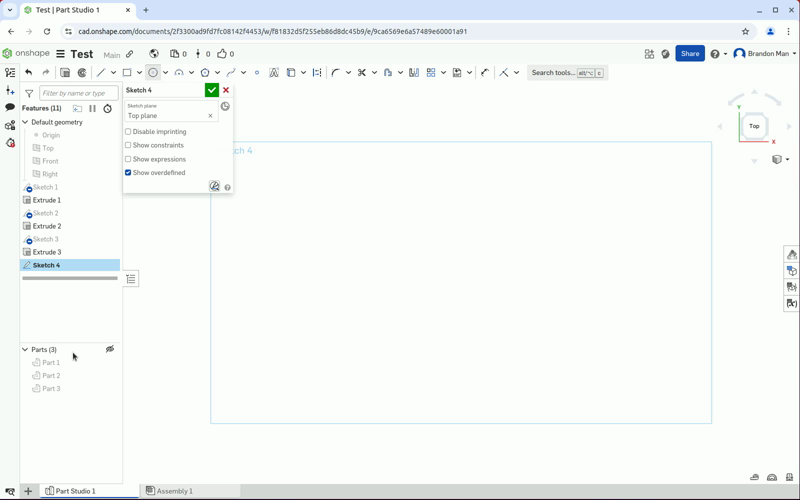
mouse_move(461, 282)
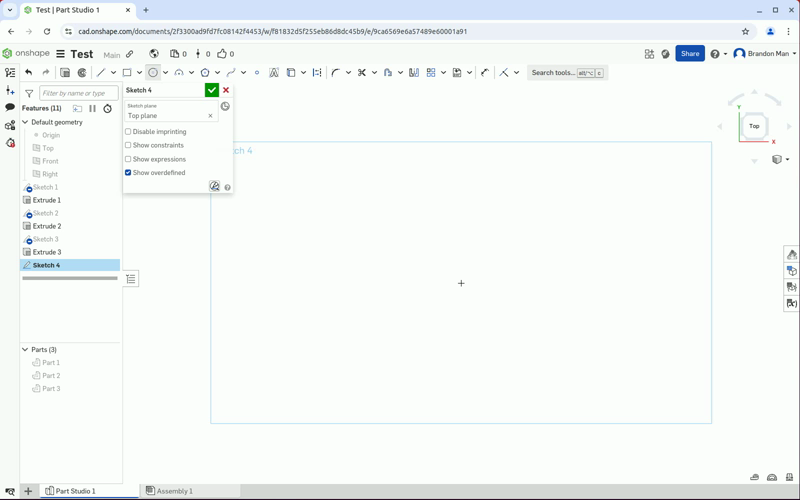
click(461, 282)
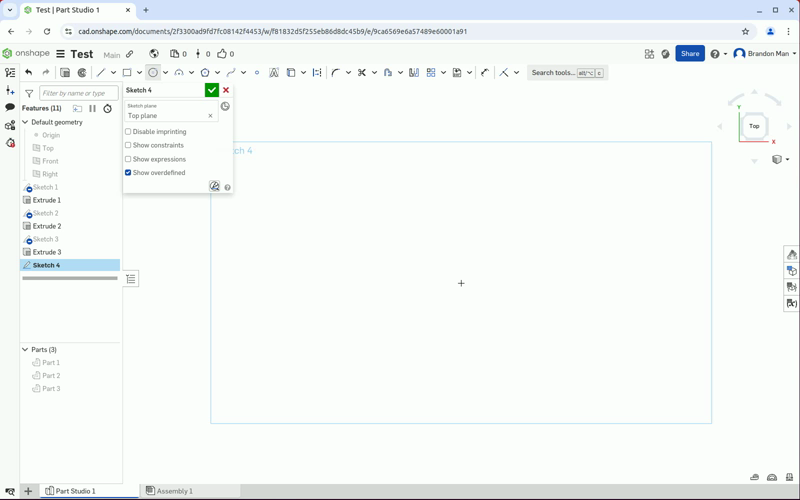
key_up(shift)
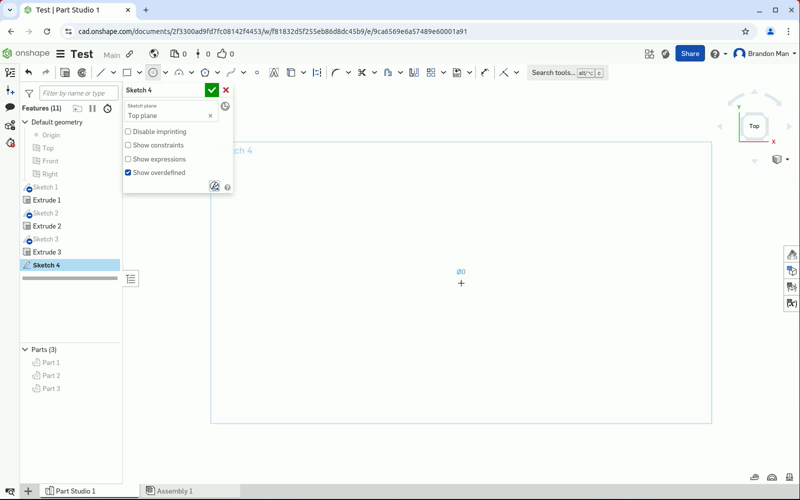
mouse_move(531, 282)
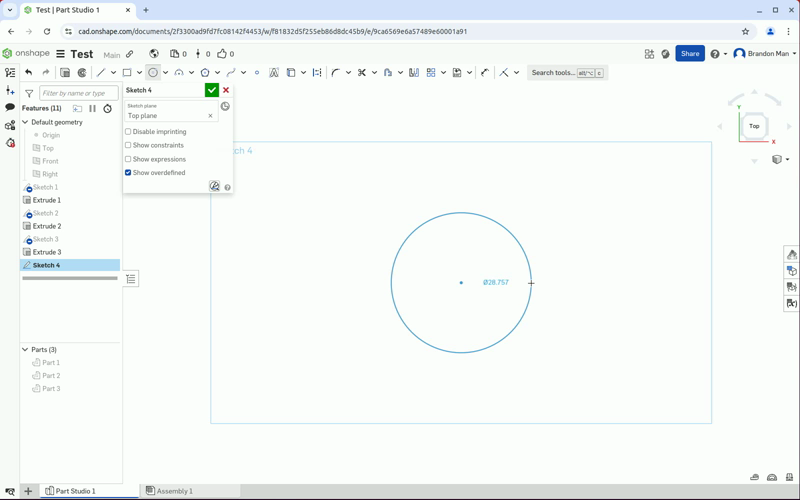
click(531, 282)
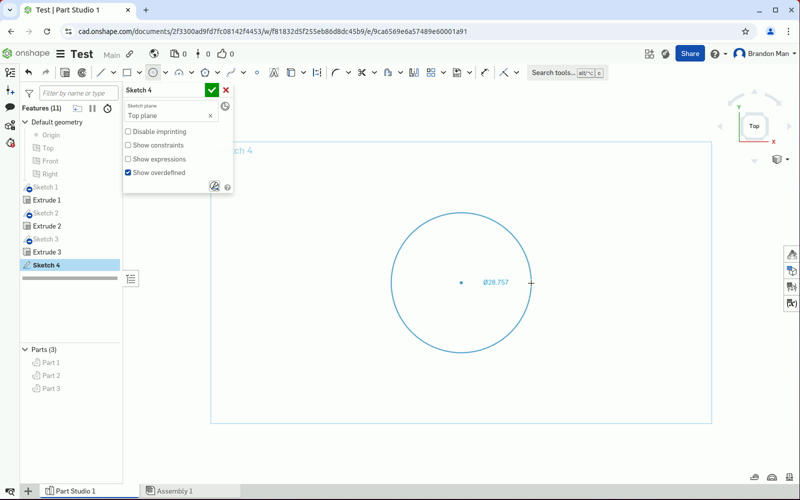
key(esc)
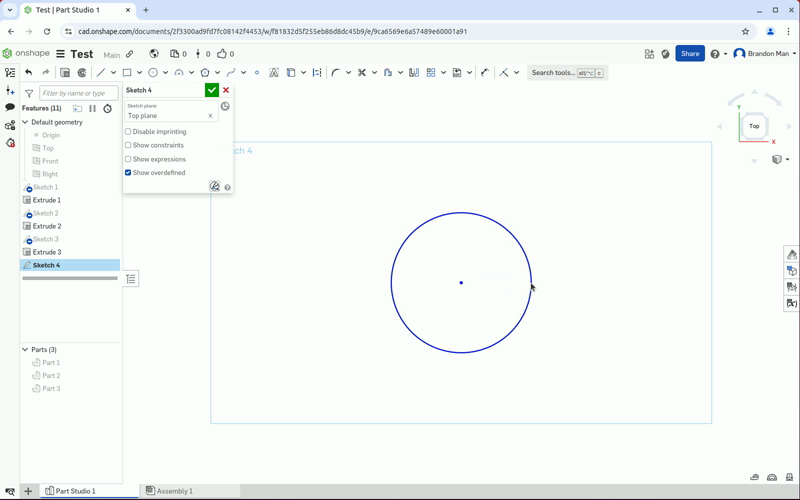
key(c)
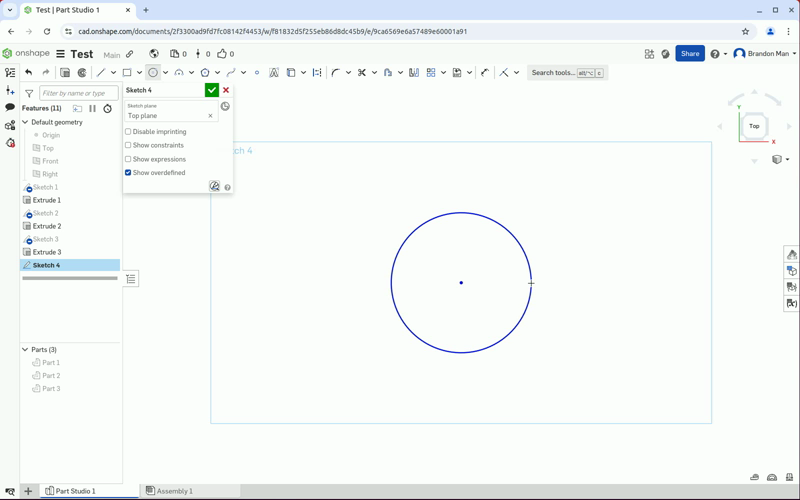
key_down(shift)
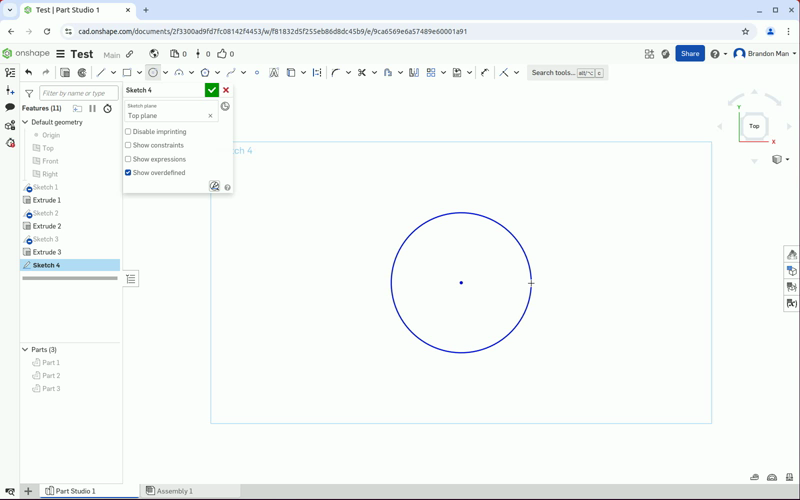
mouse_move(461, 282)
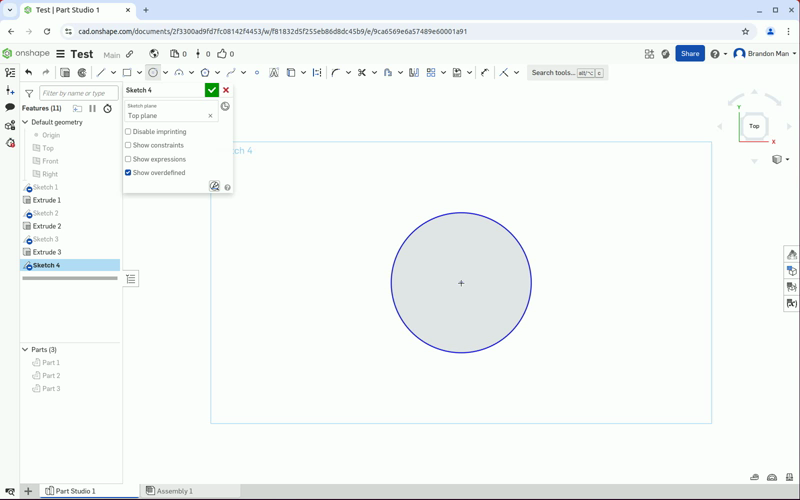
click(461, 282)
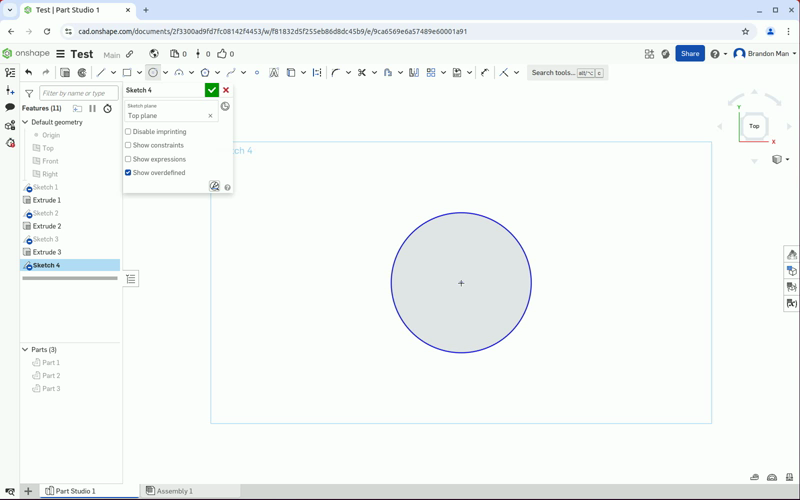
key_up(shift)
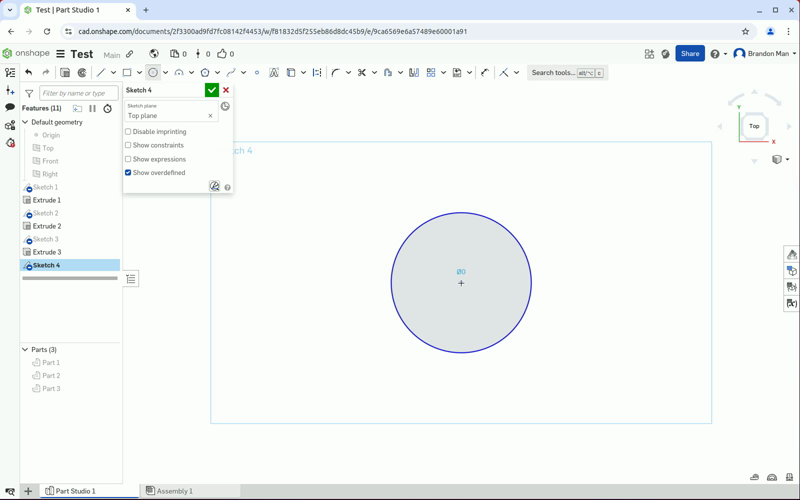
mouse_move(523, 282)
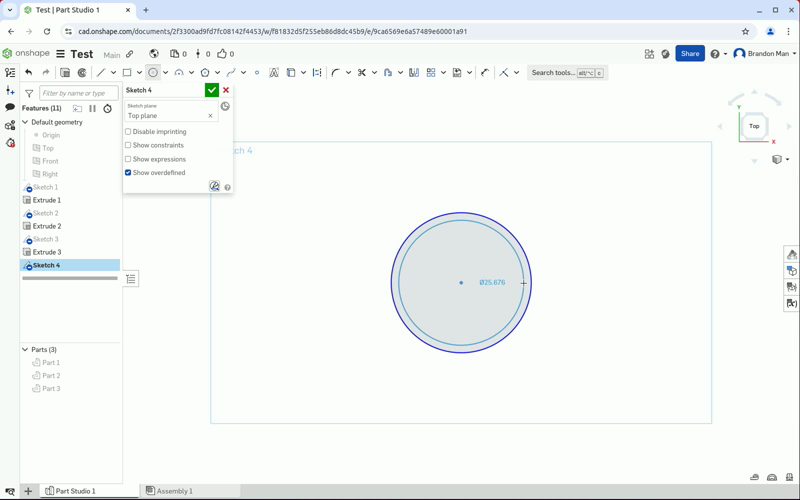
click(523, 282)
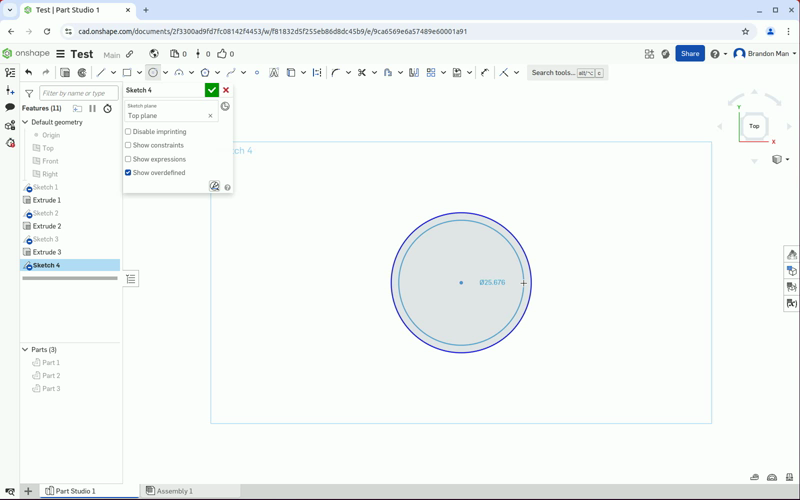
key(esc)
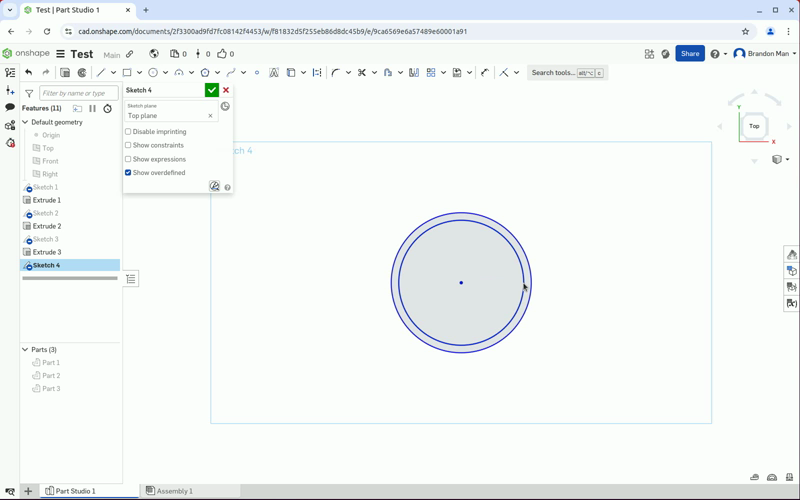
mouse_move(479, 219)
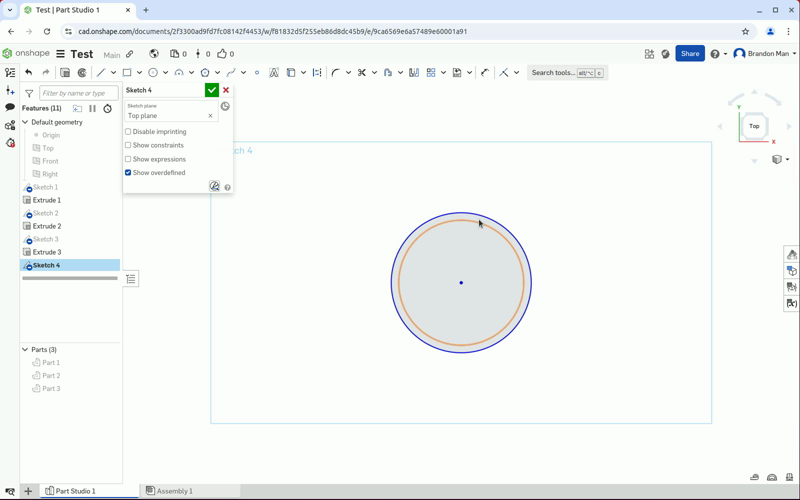
click(479, 219)
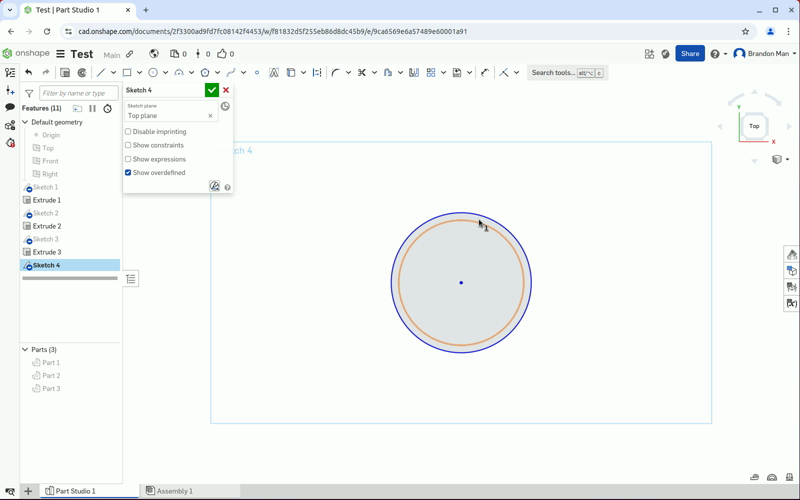
mouse_move(73, 352)
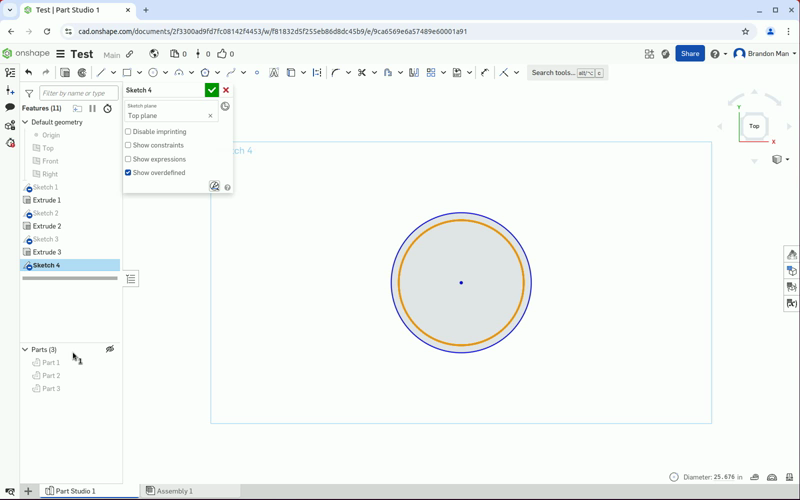
key(shift+y)
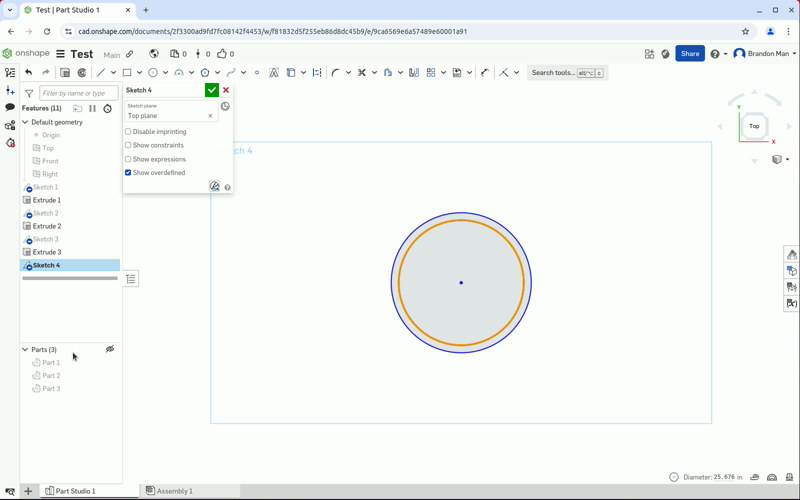
key(shift+e)
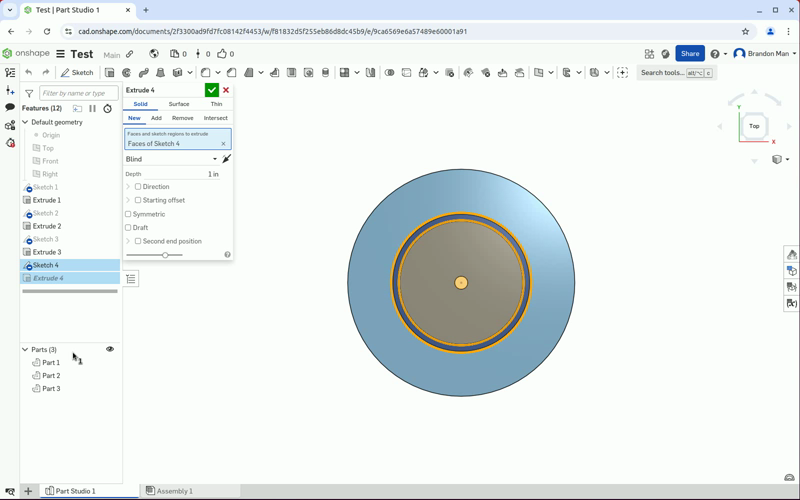
mouse_move(143, 106)
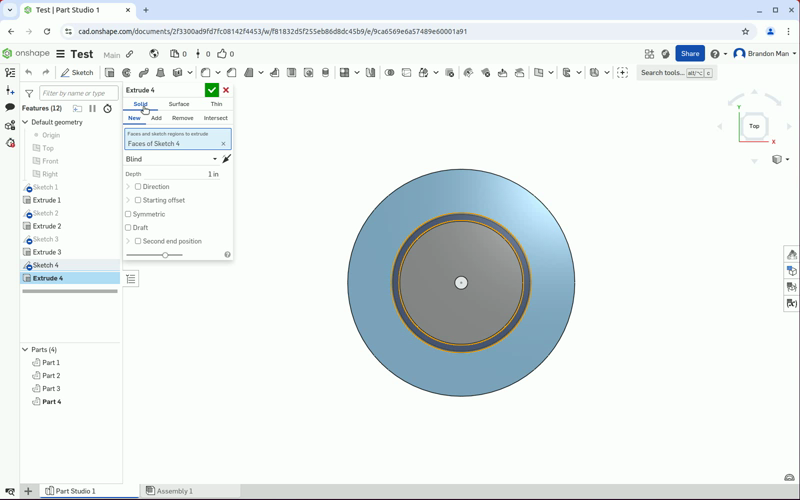
click(143, 106)
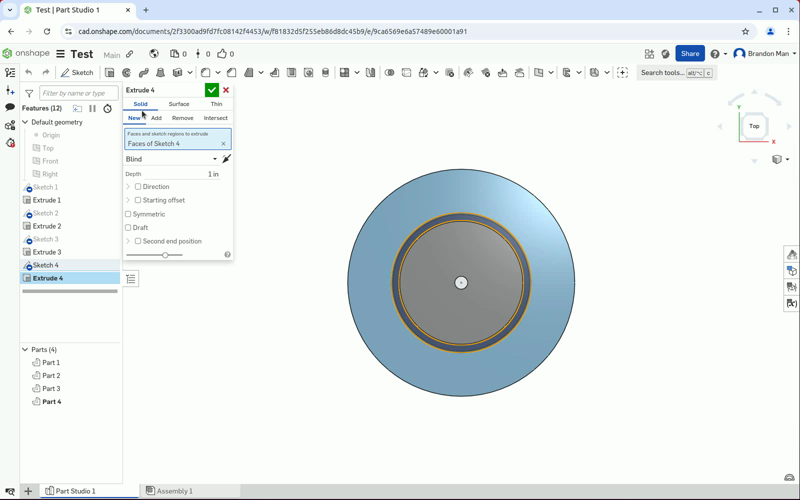
mouse_move(137, 120)
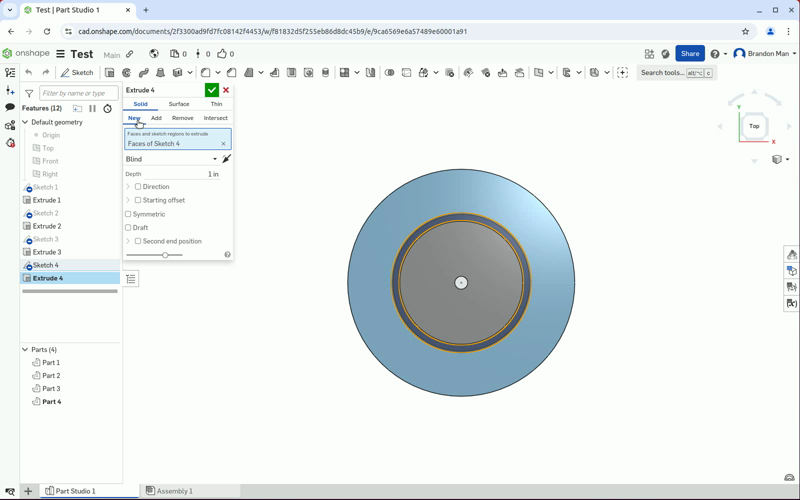
click(137, 120)
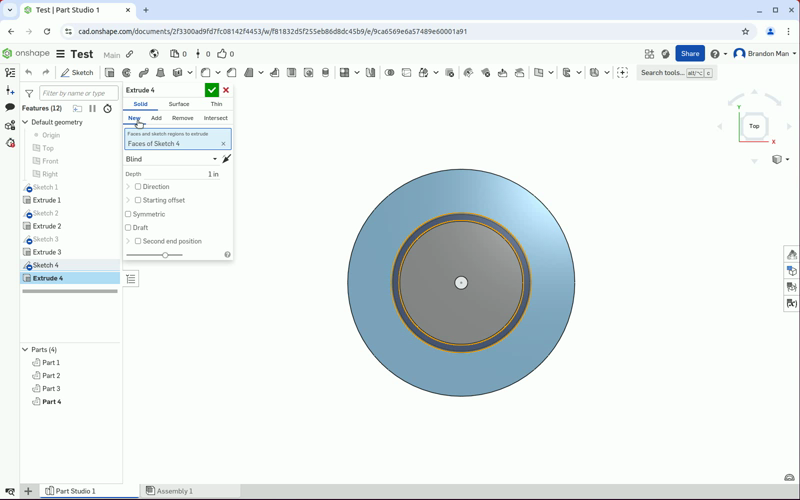
key(tab, 4)
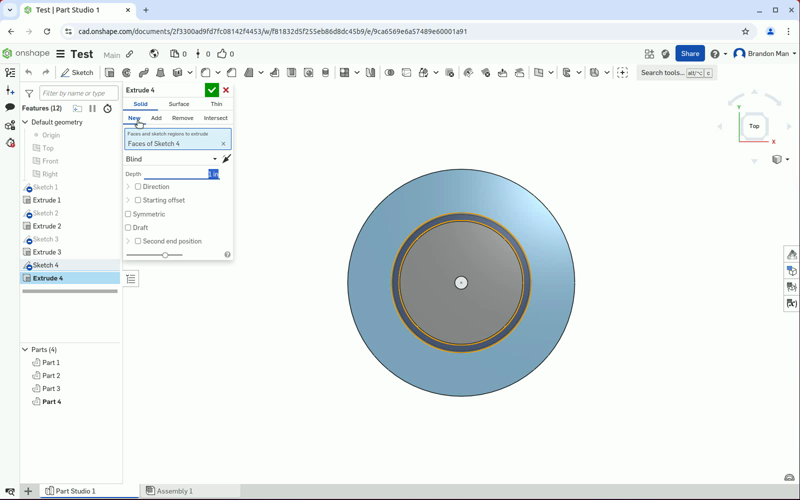
text(17.331)
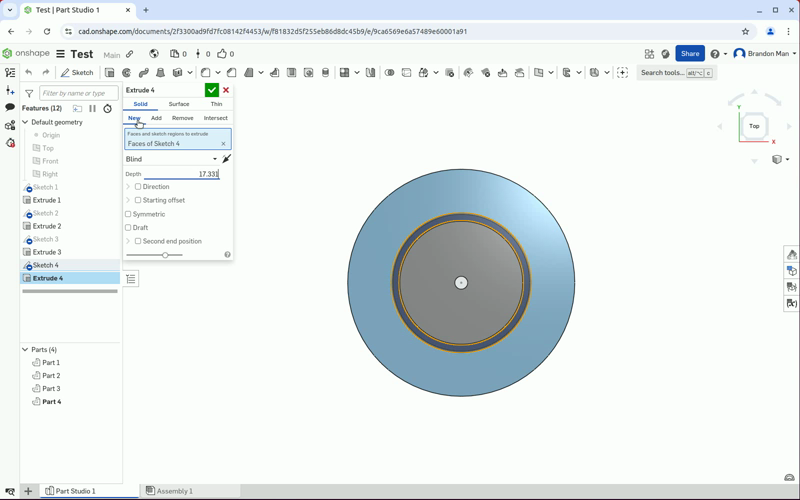
key(enter)
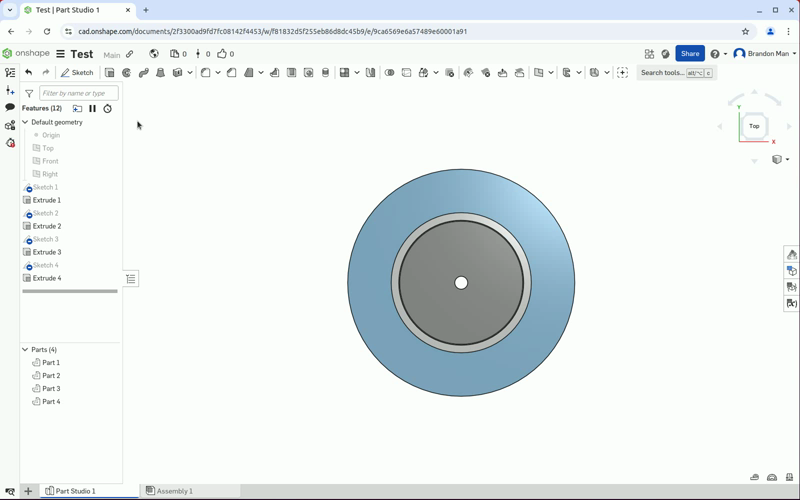
key(shift+h)
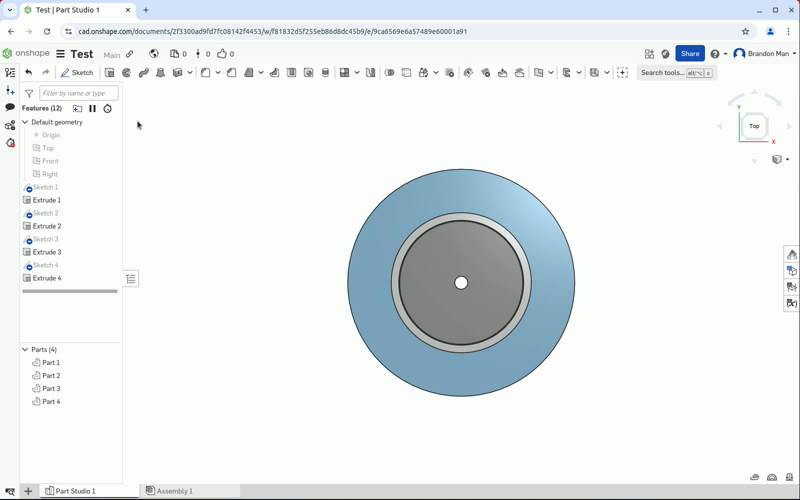
key(shift+h)
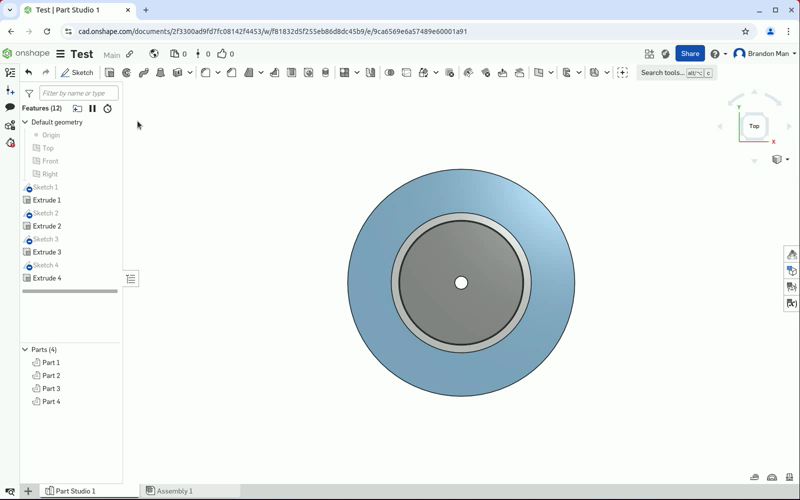
mouse_move(73, 189)
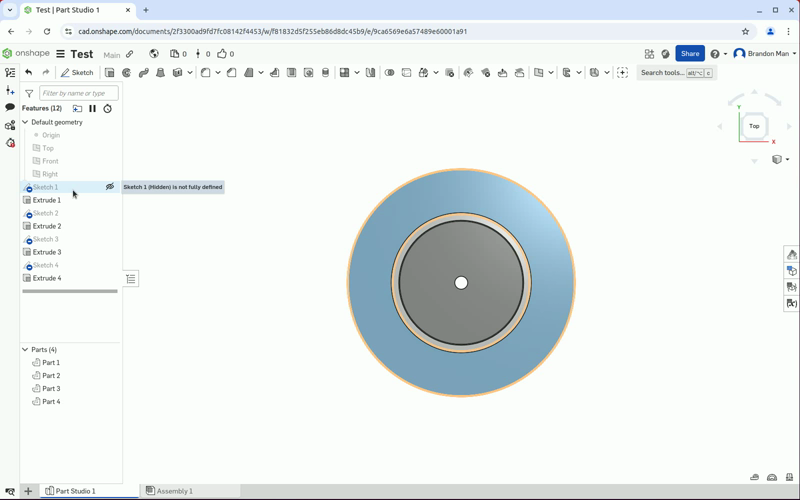
click(73, 189)
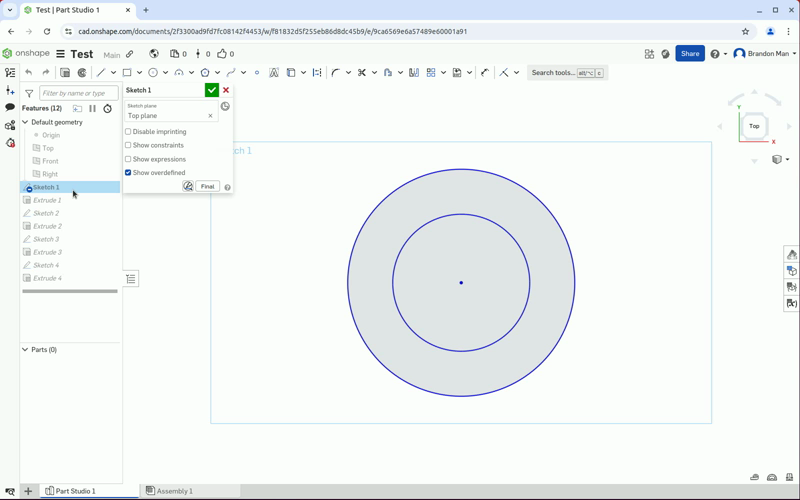
mouse_move(229, 92)
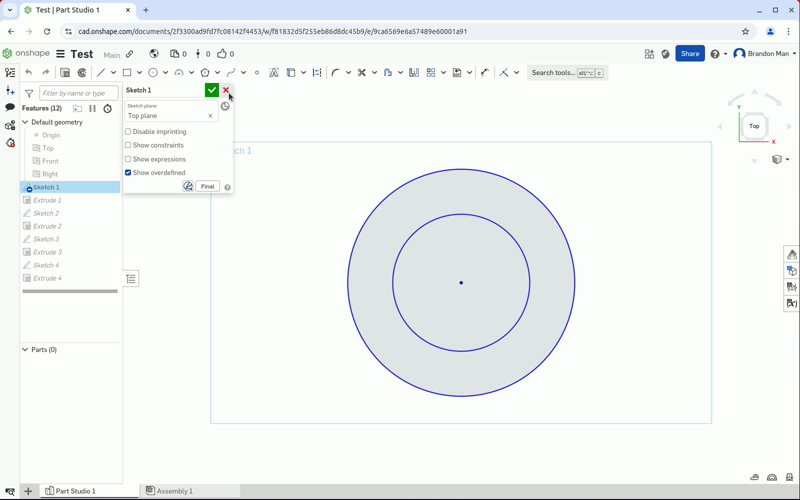
click(229, 92)
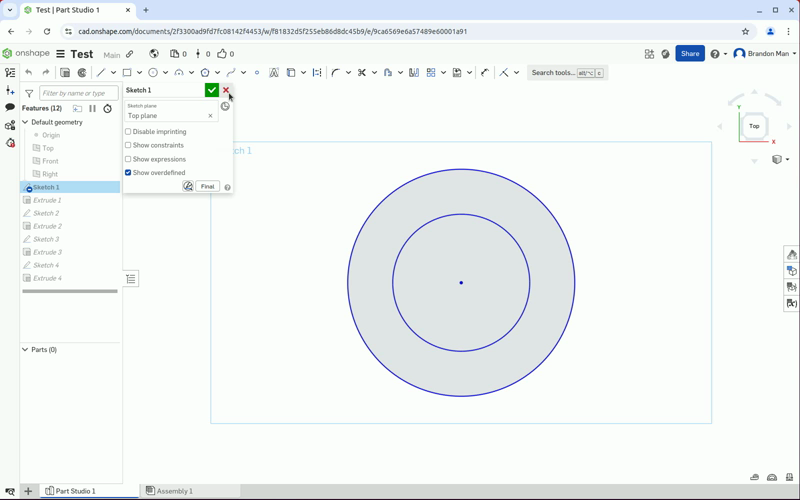
key(shift+s)
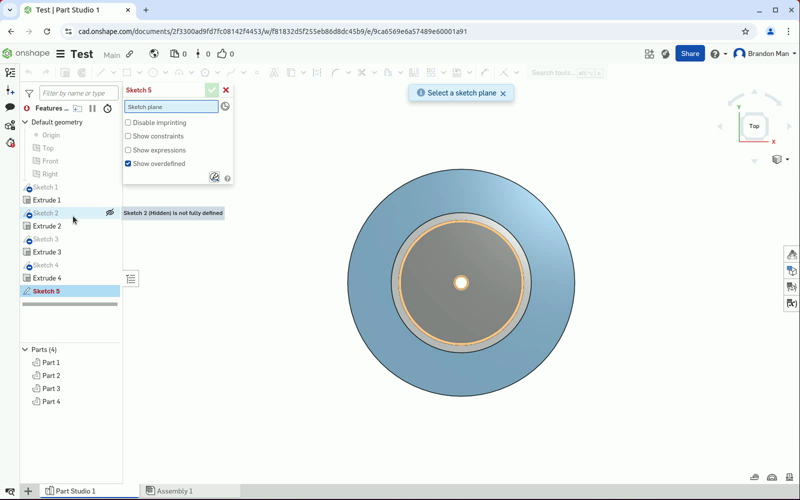
scroll(3)
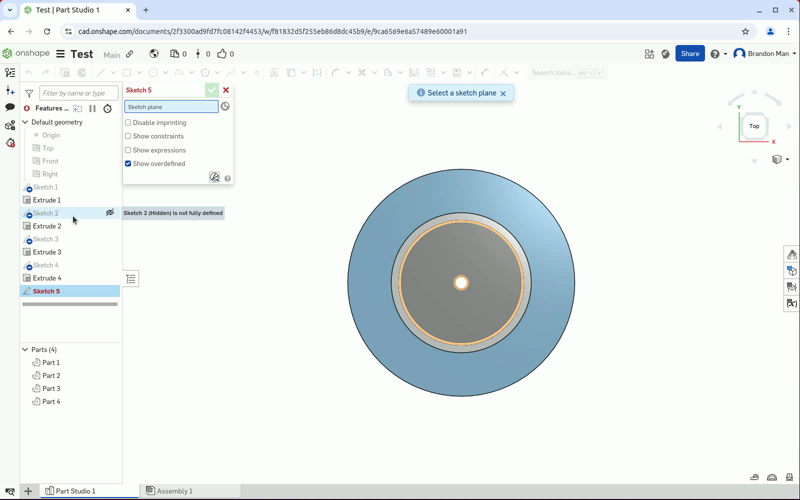
mouse_move(73, 150)
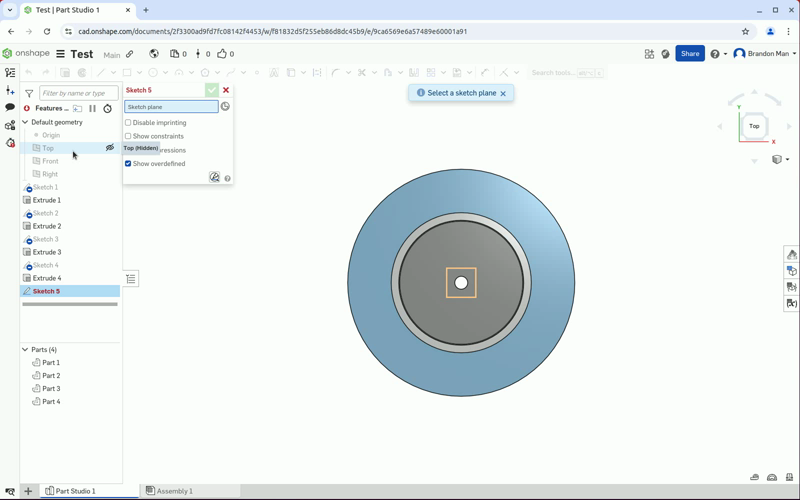
click(73, 150)
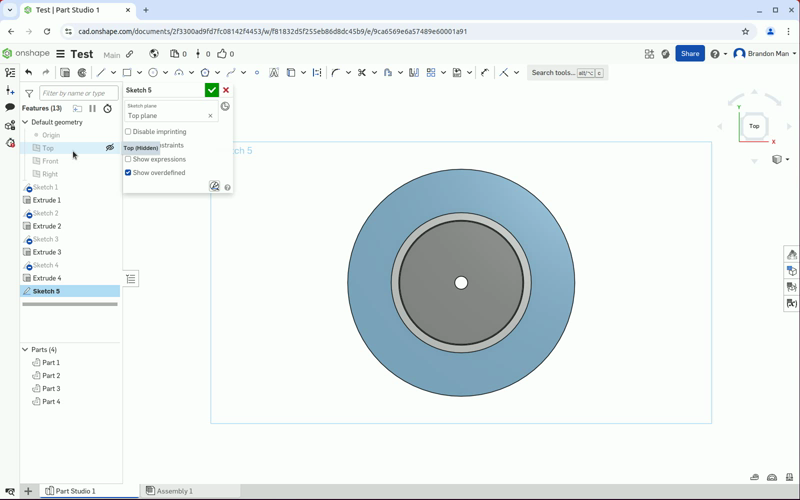
mouse_move(73, 352)
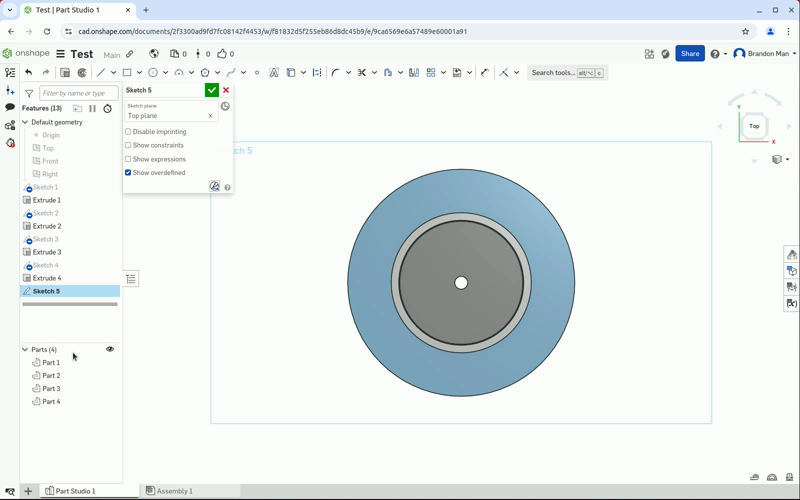
key(y)
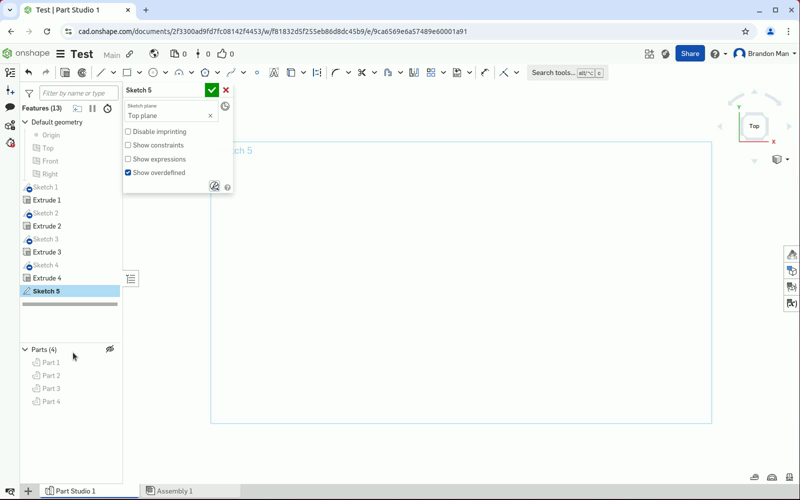
key(c)
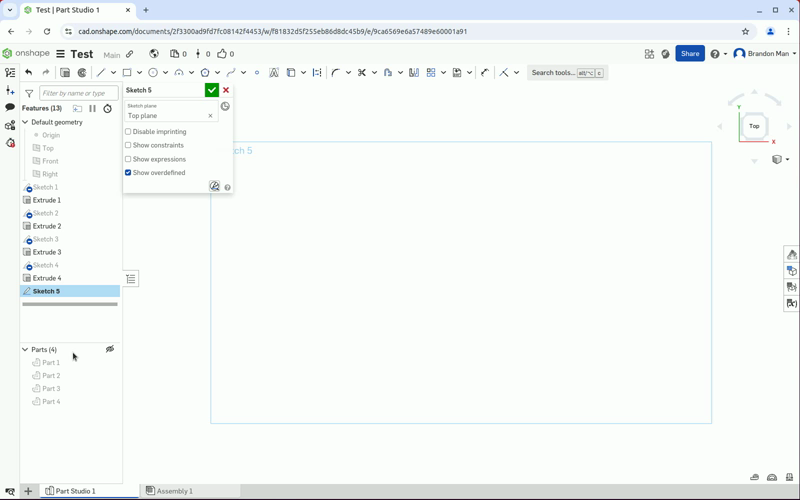
key_down(shift)
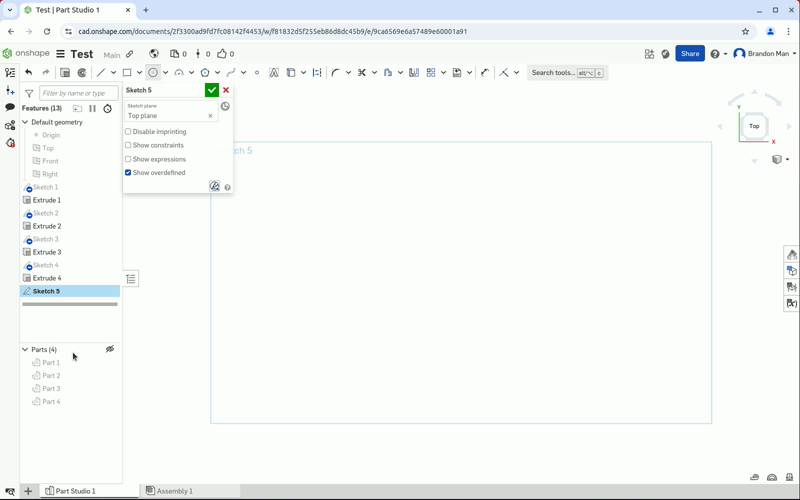
mouse_move(461, 282)
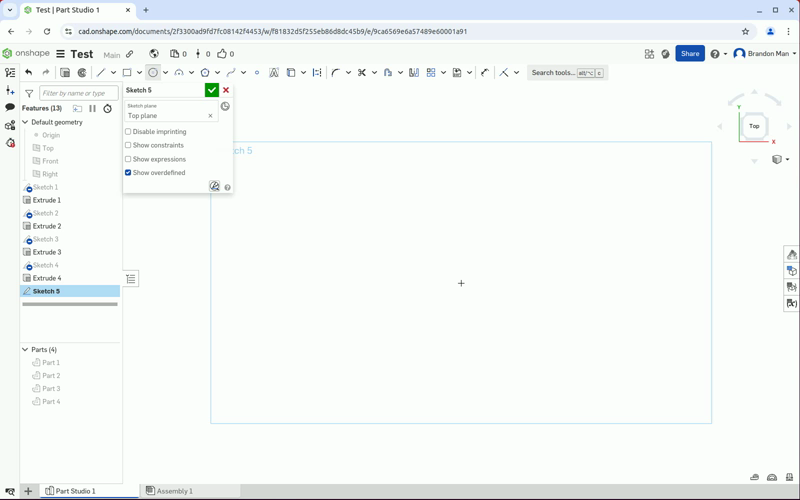
click(461, 282)
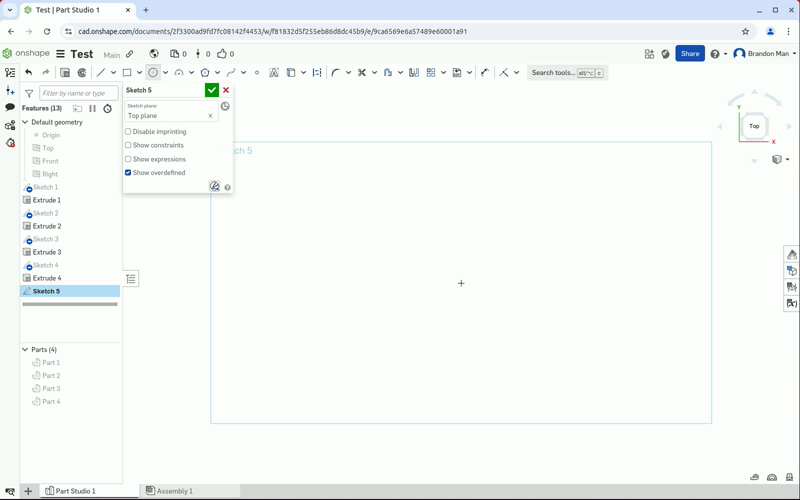
key_up(shift)
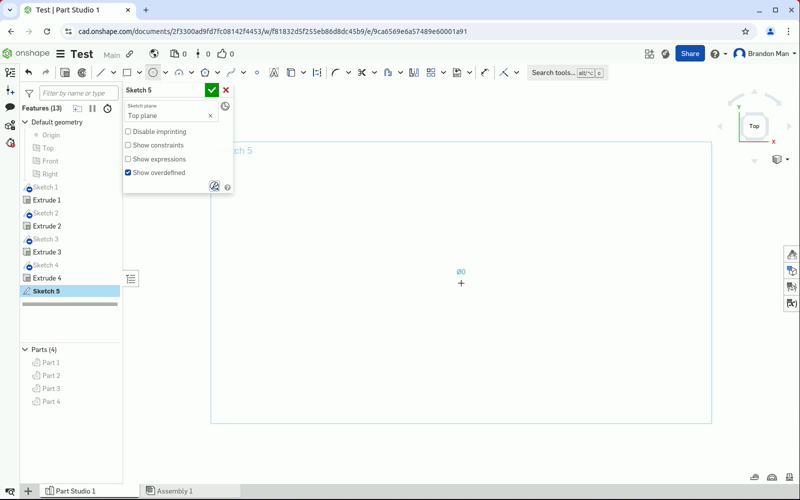
mouse_move(574, 282)
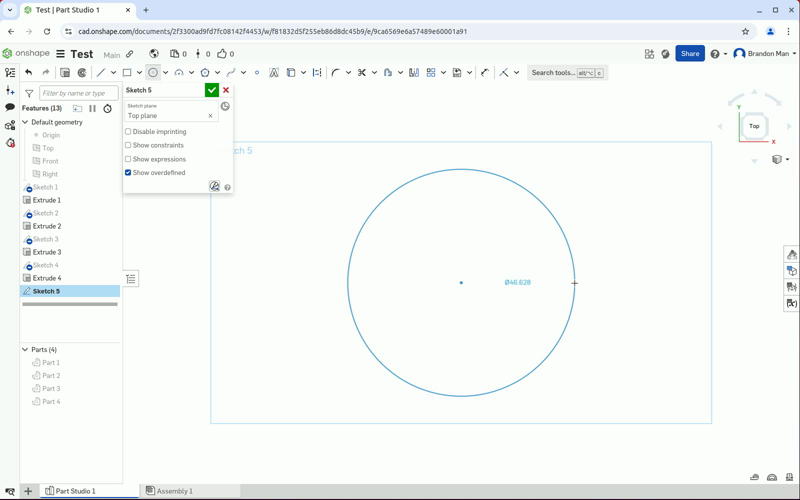
click(574, 282)
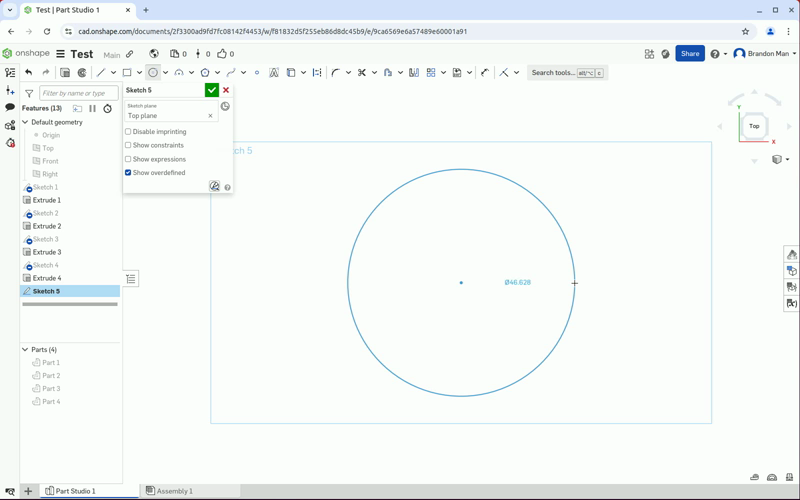
key(esc)
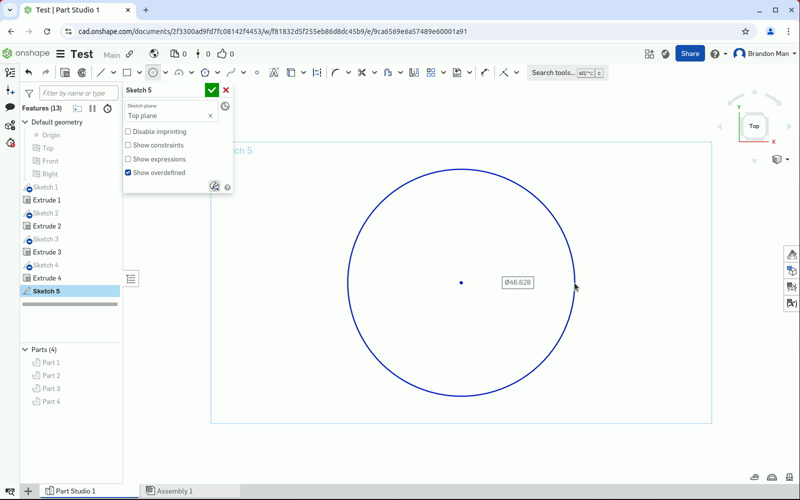
key(c)
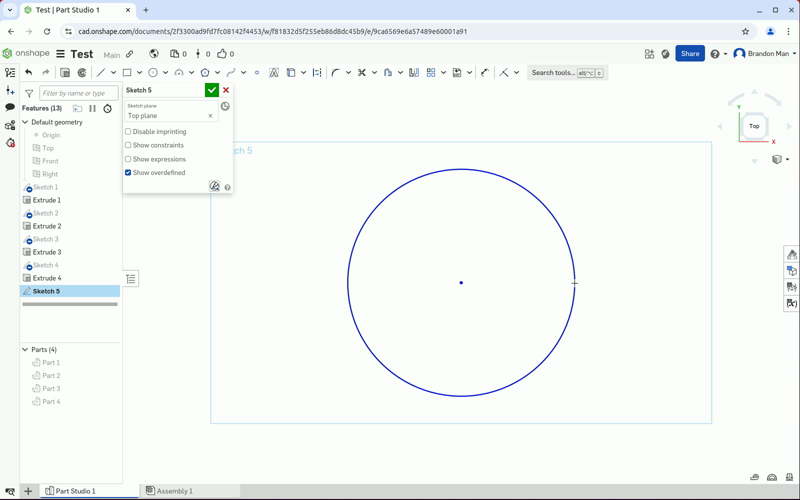
key_down(shift)
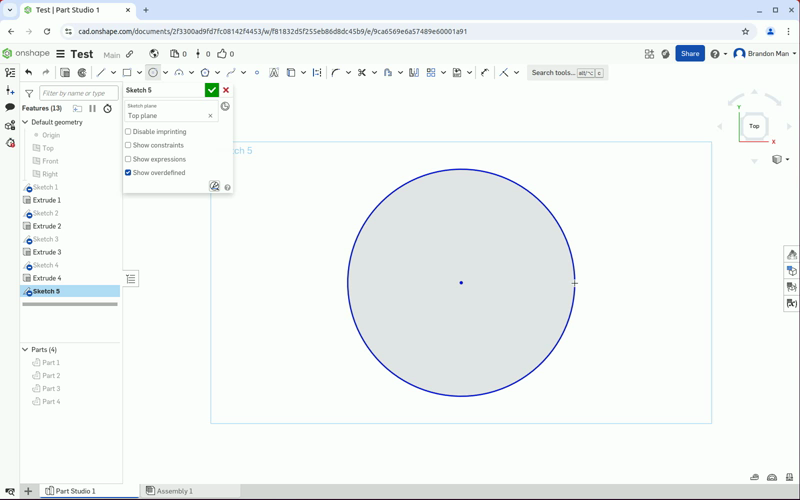
mouse_move(461, 282)
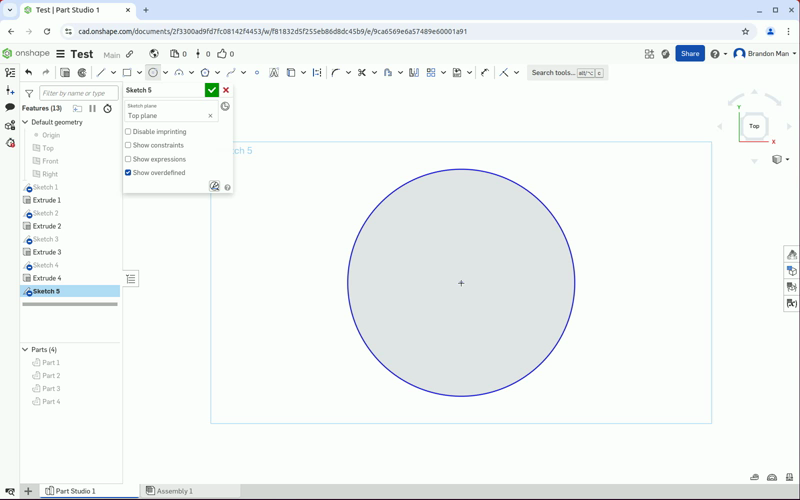
click(461, 282)
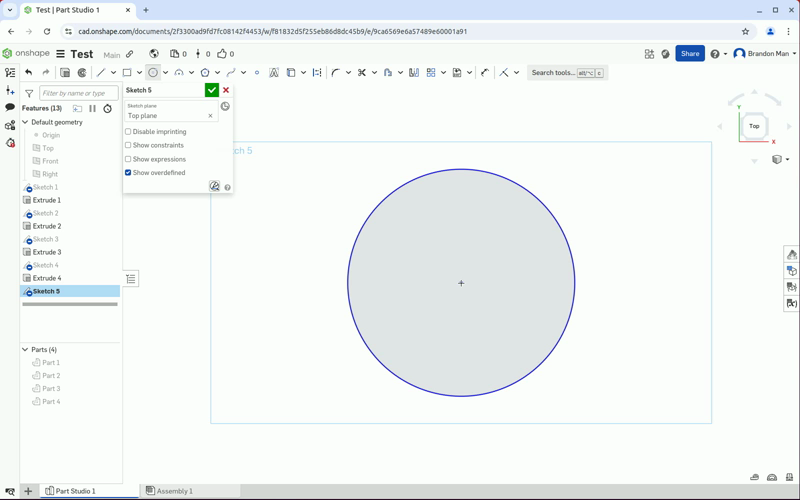
key_up(shift)
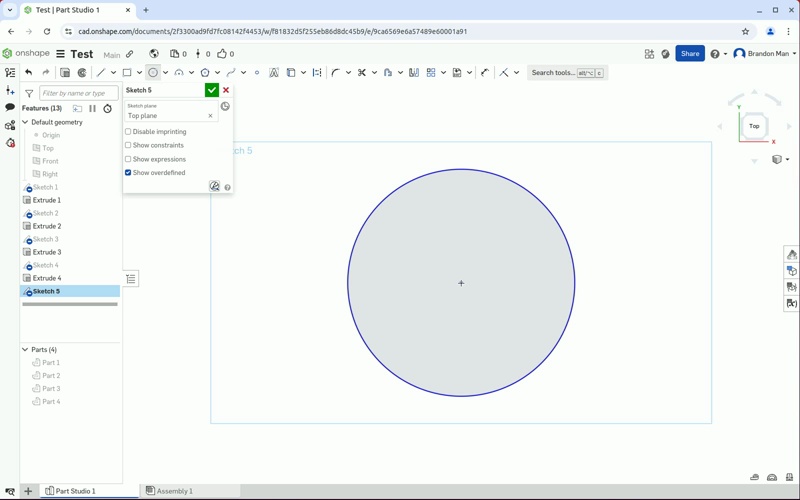
mouse_move(529, 282)
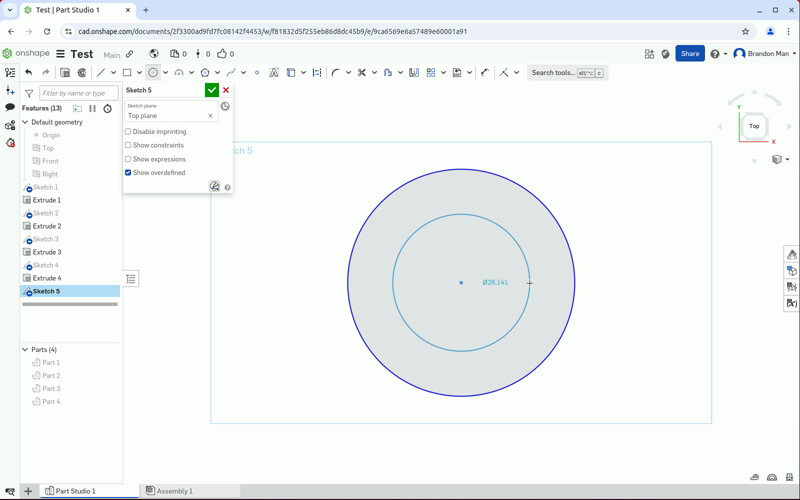
click(529, 282)
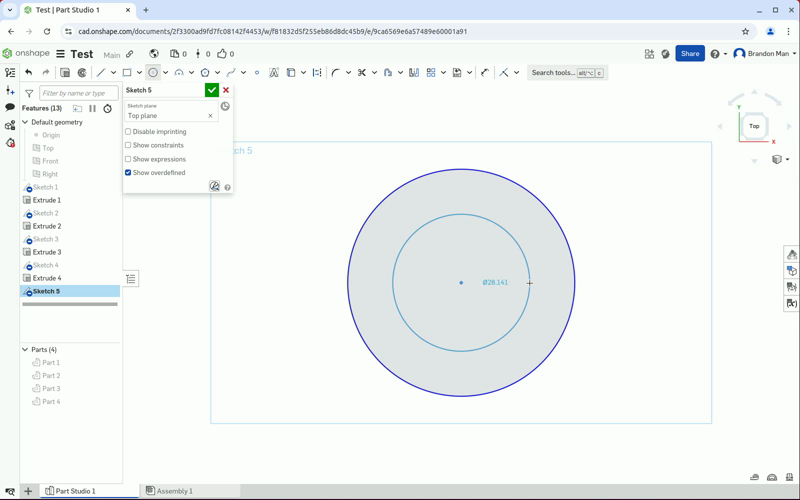
key(esc)
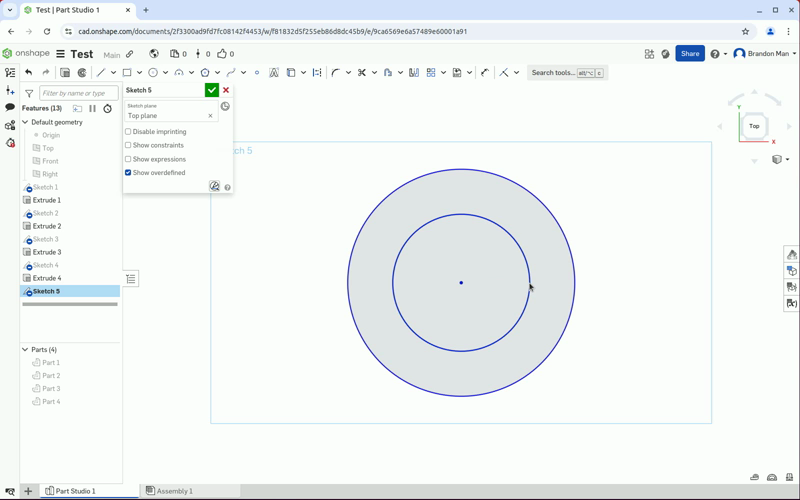
mouse_move(395, 224)
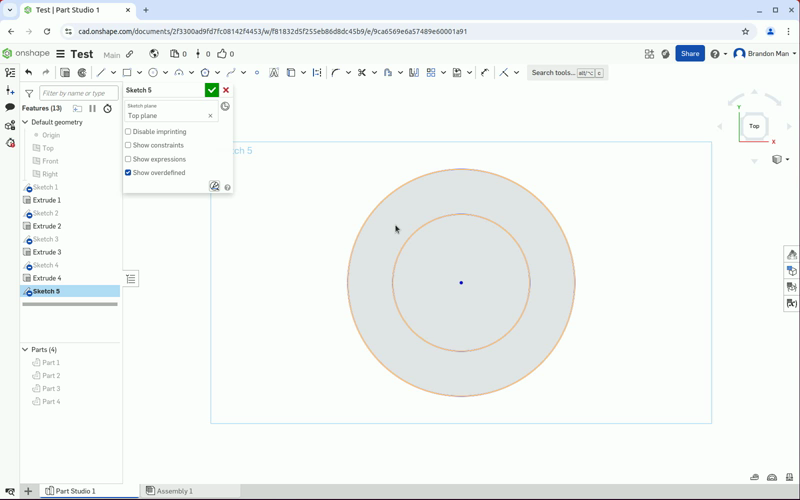
click(395, 224)
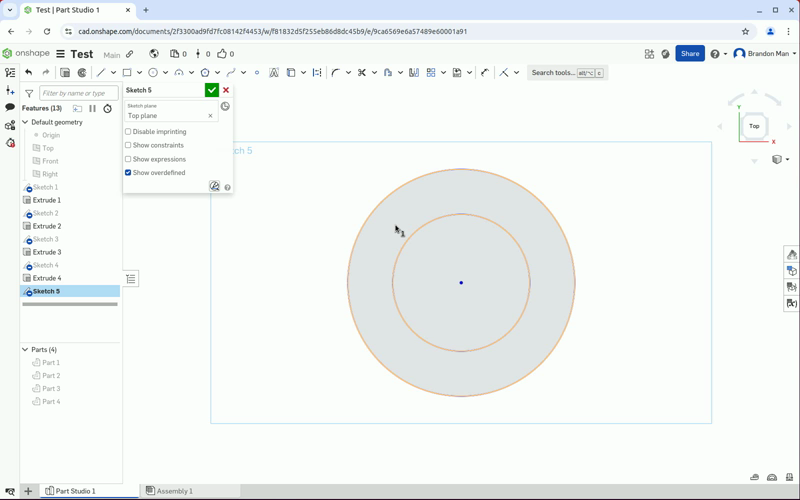
mouse_move(73, 352)
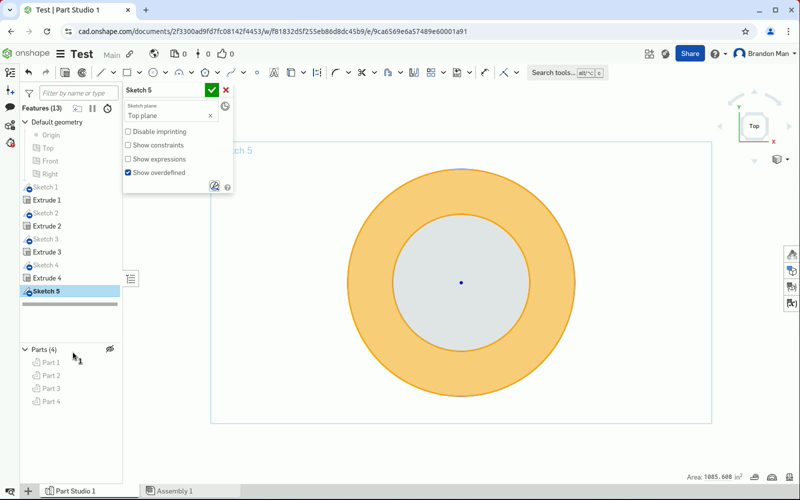
key(shift+y)
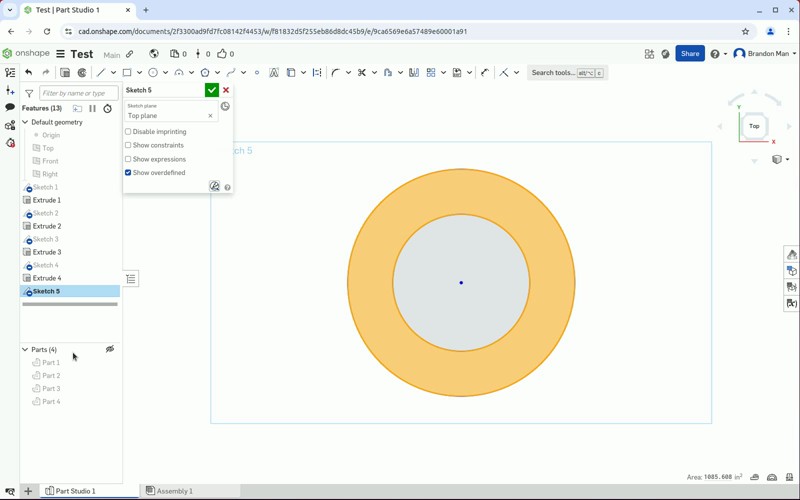
key(shift+e)
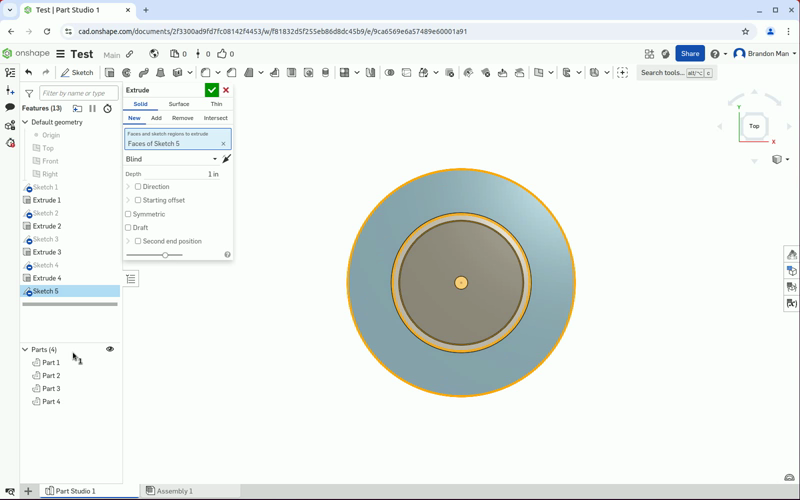
mouse_move(143, 106)
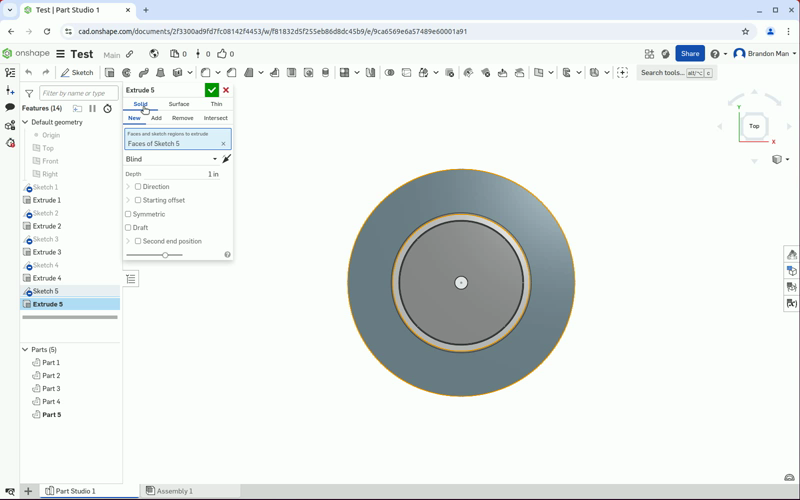
click(143, 106)
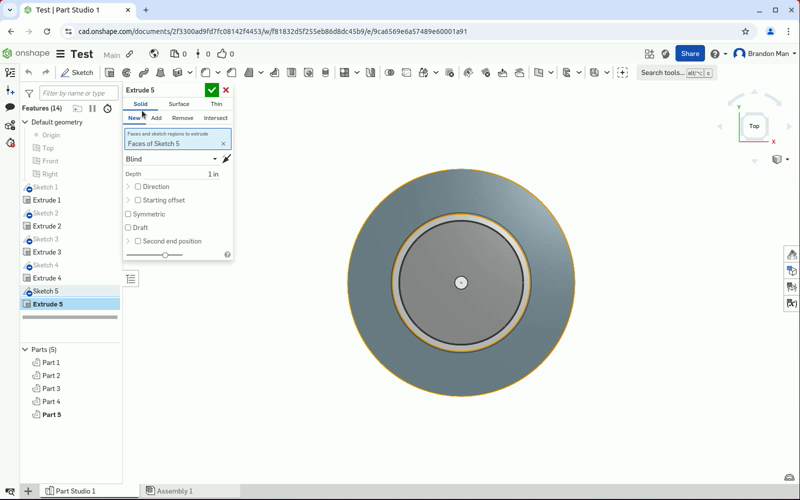
mouse_move(137, 120)
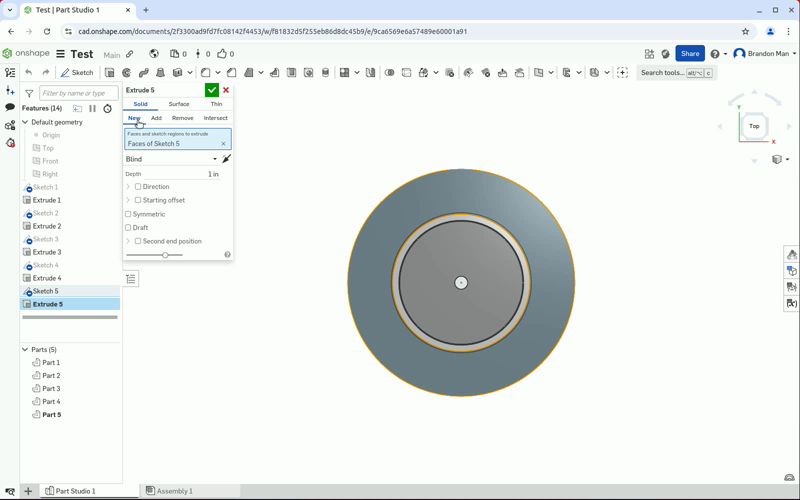
click(137, 120)
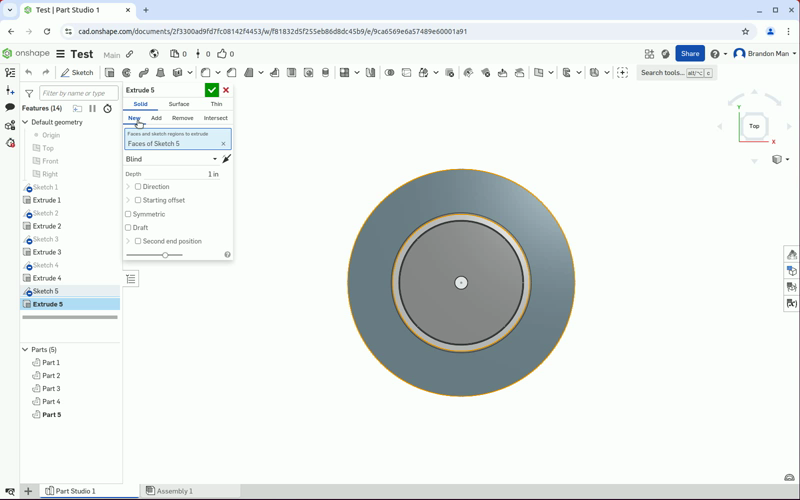
key(tab, 4)
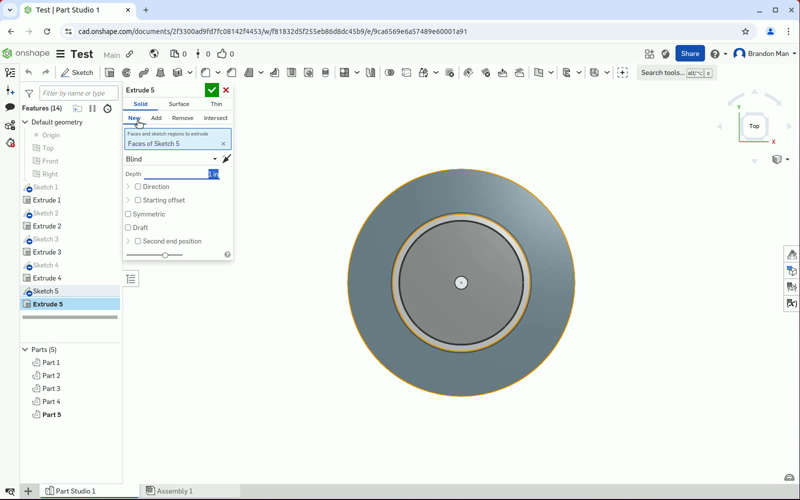
text(1.685)
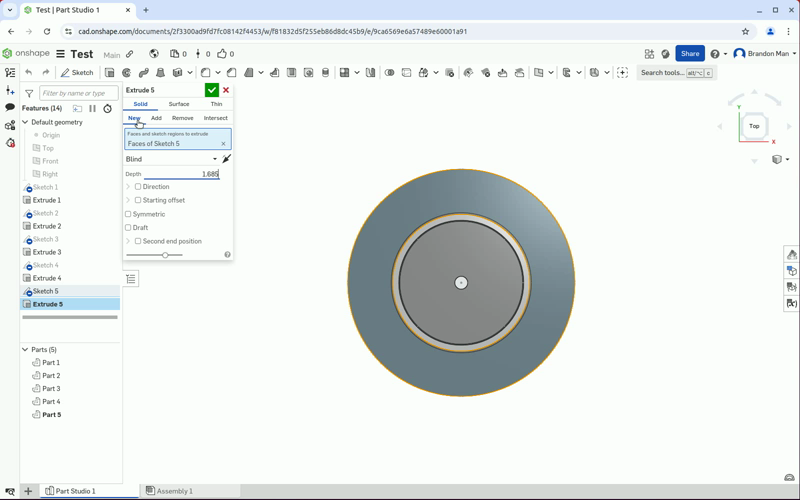
key(enter)
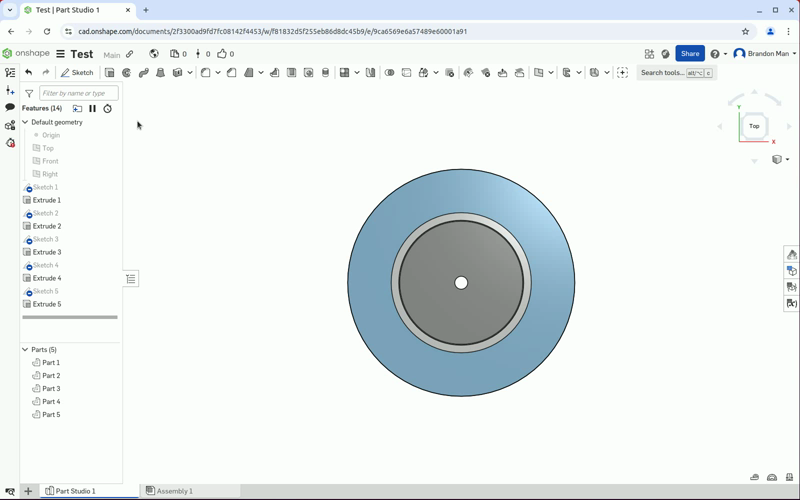
key(shift+h)
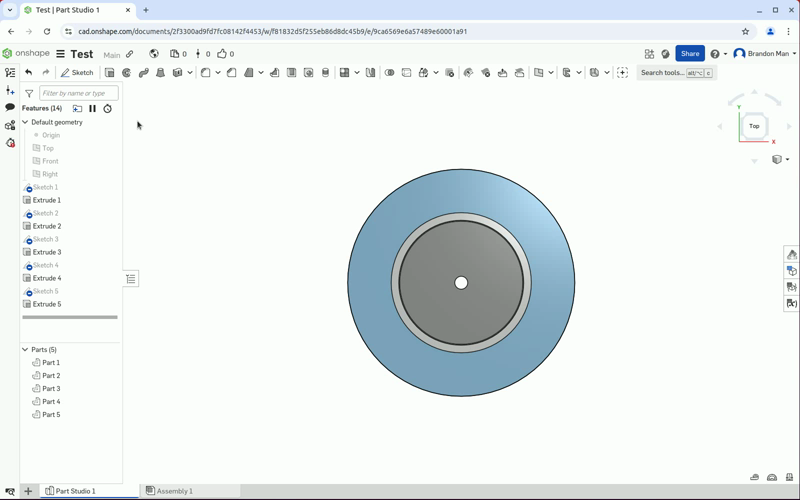
key(shift+h)
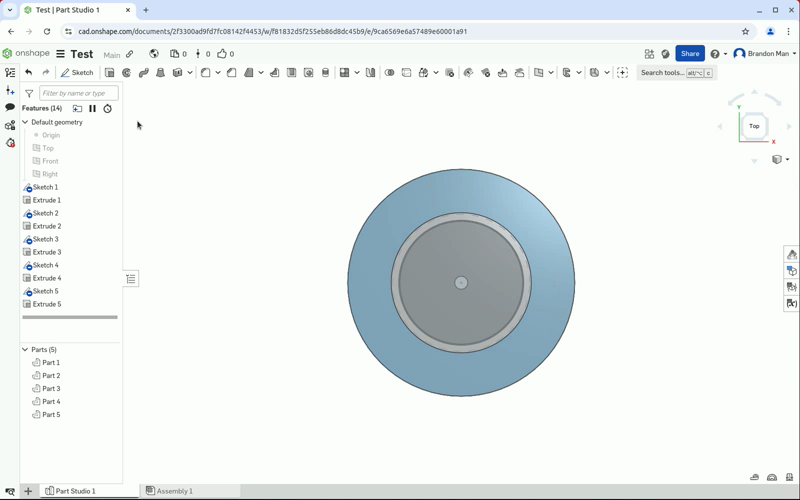
key(shift+7)
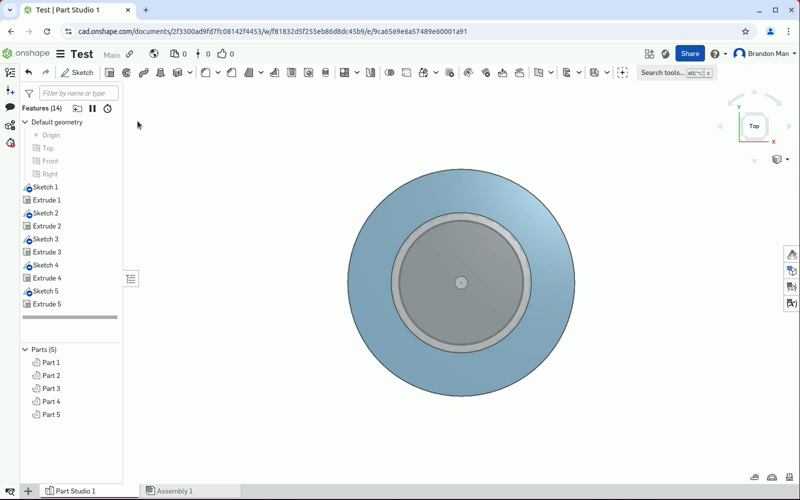
key(up, 3)
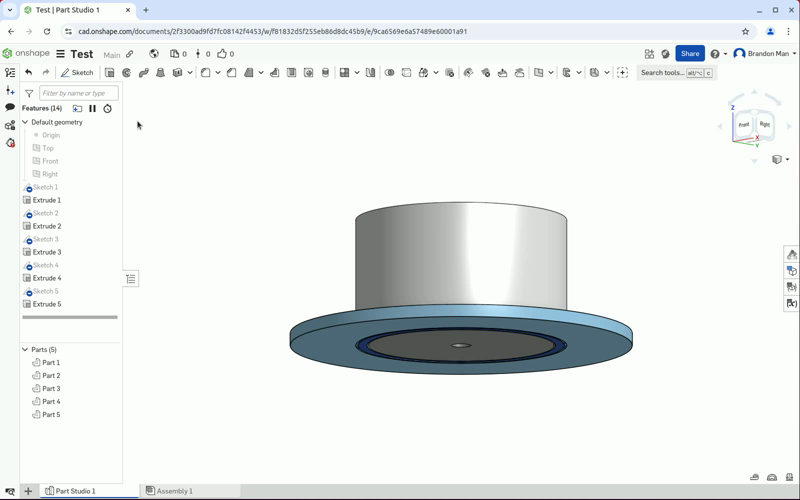
key(left, 3)
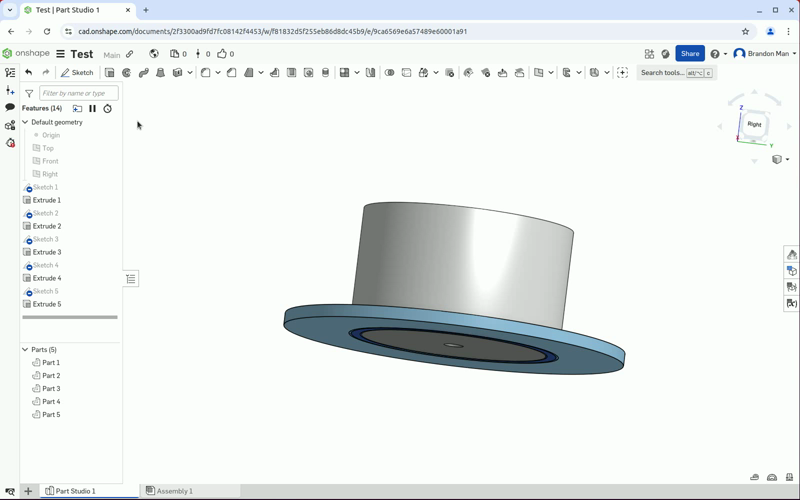
key(right, 3)
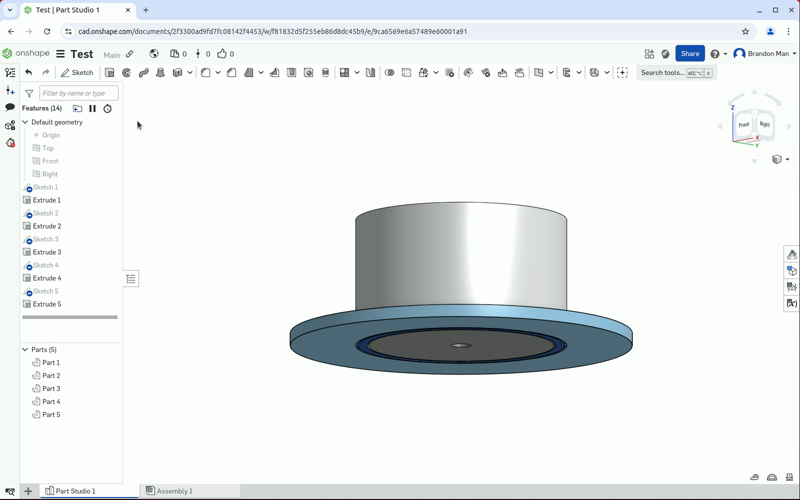
key(down, 3)
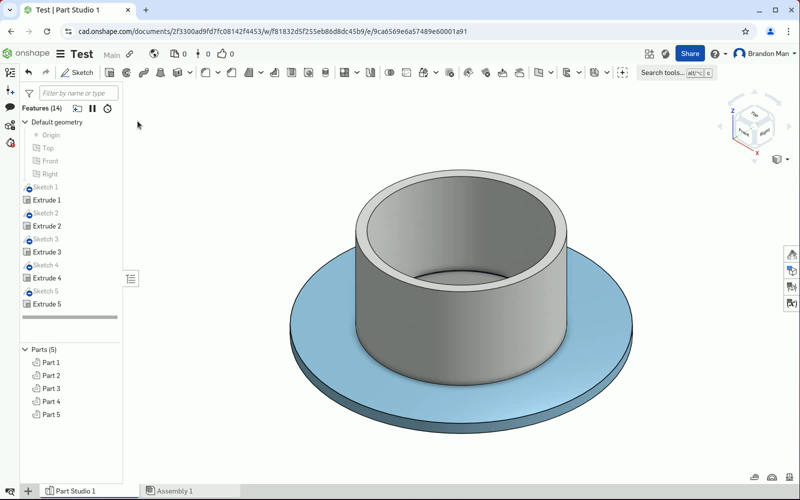
mouse_move(73, 189)
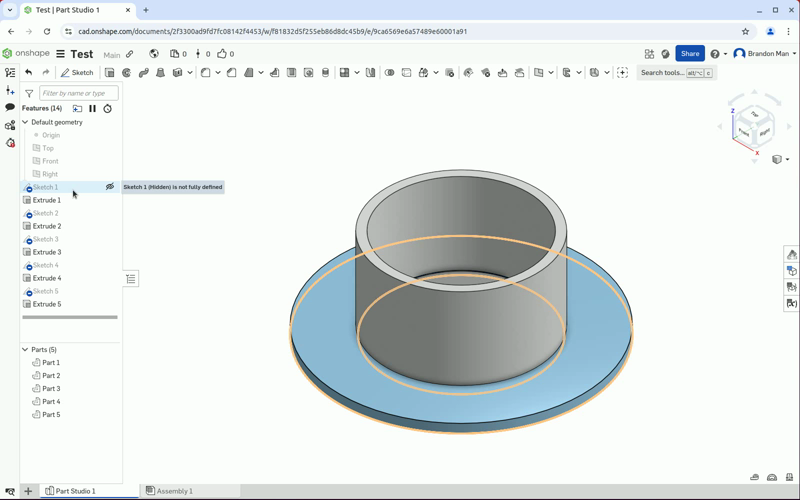
click(73, 189)